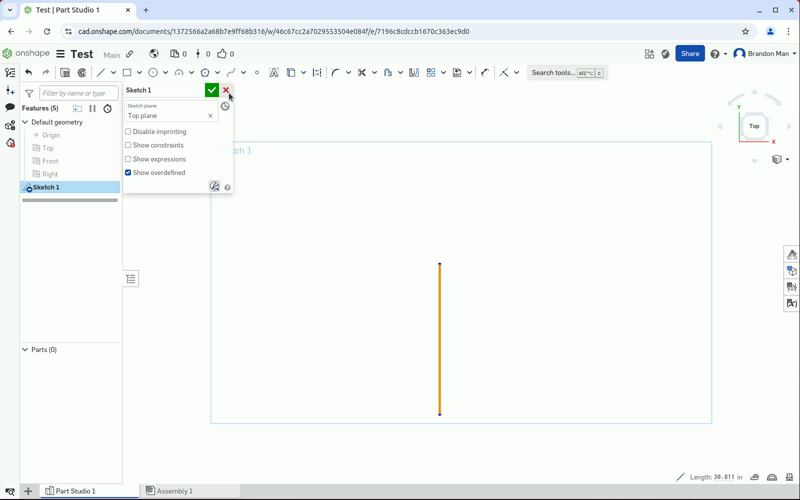
key(shift+h)
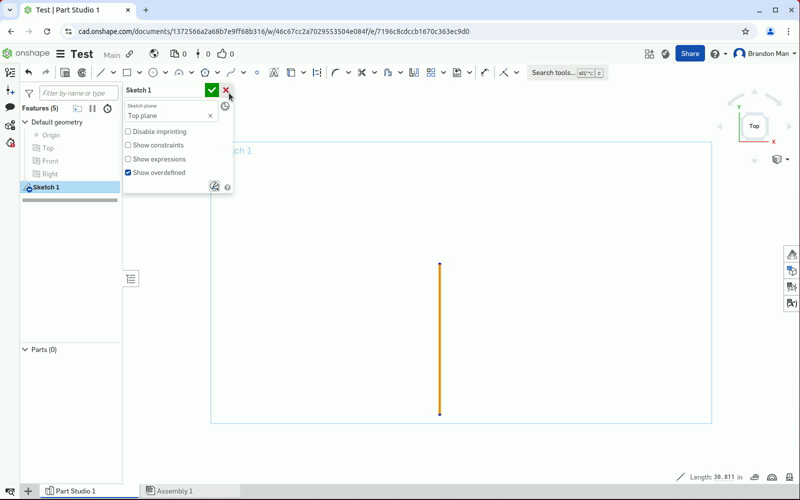
key(shift+s)
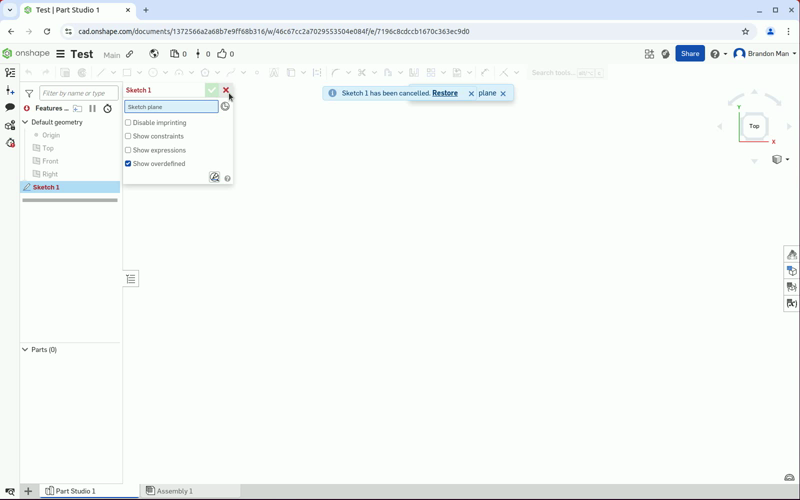
mouse_move(73, 150)
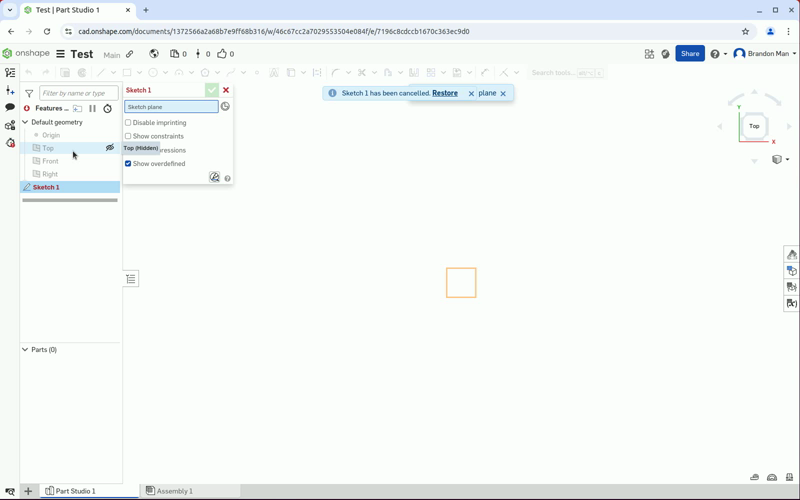
click(73, 150)
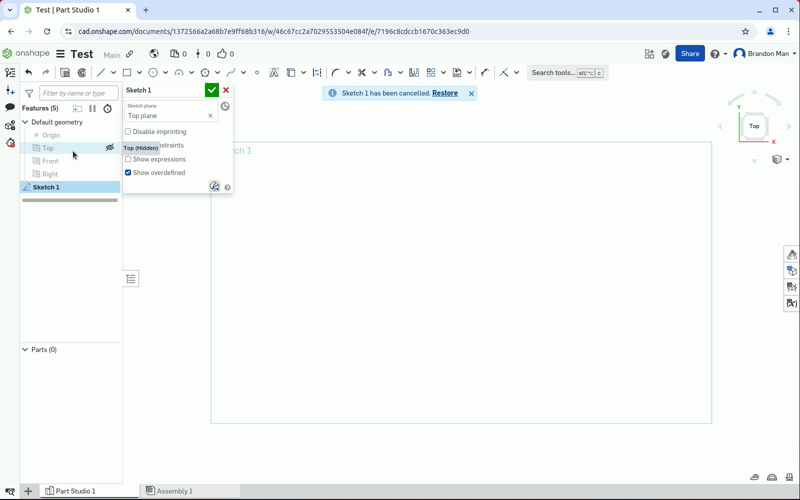
mouse_move(73, 352)
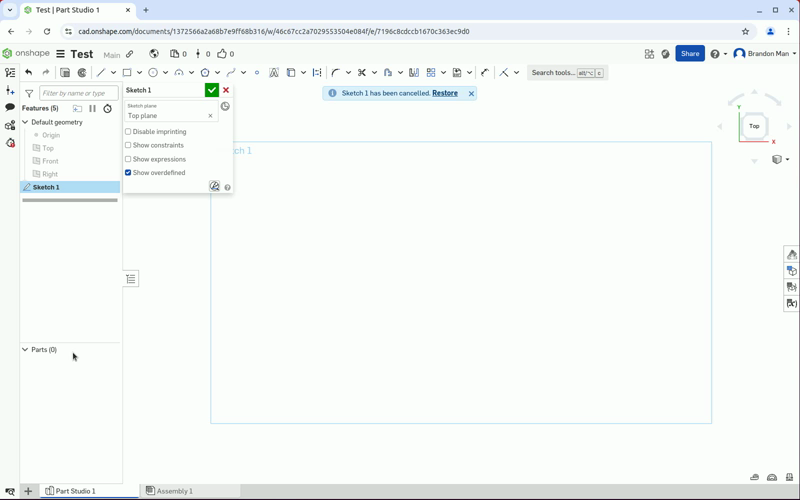
key(y)
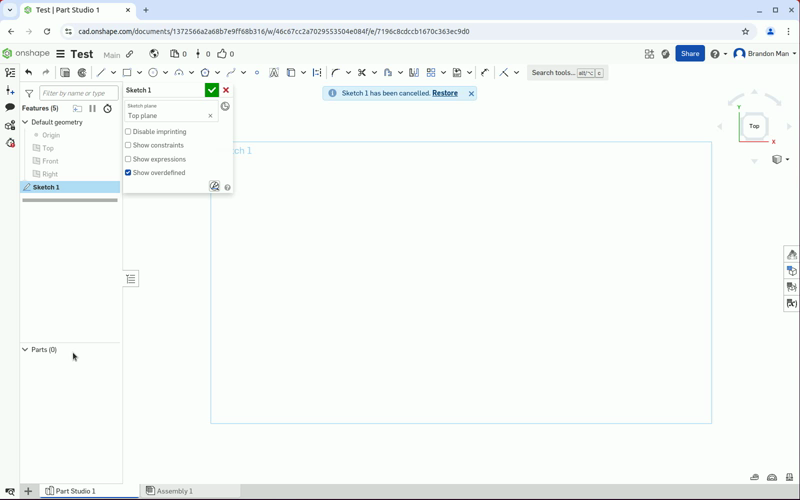
key(l)
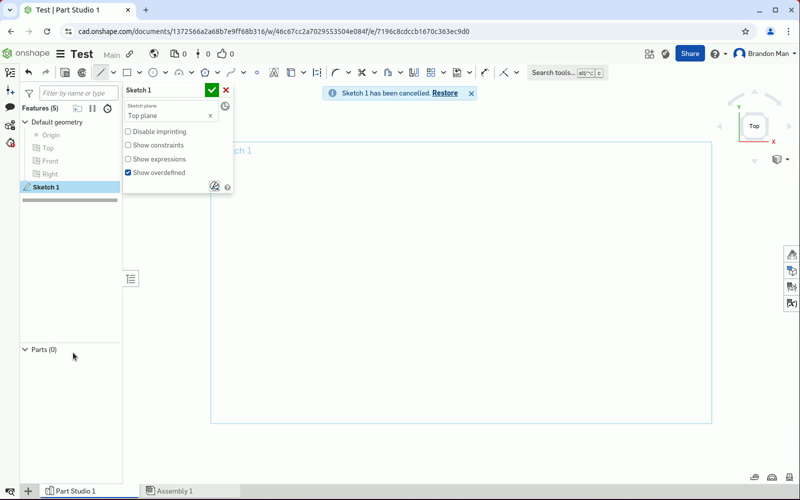
key_down(shift)
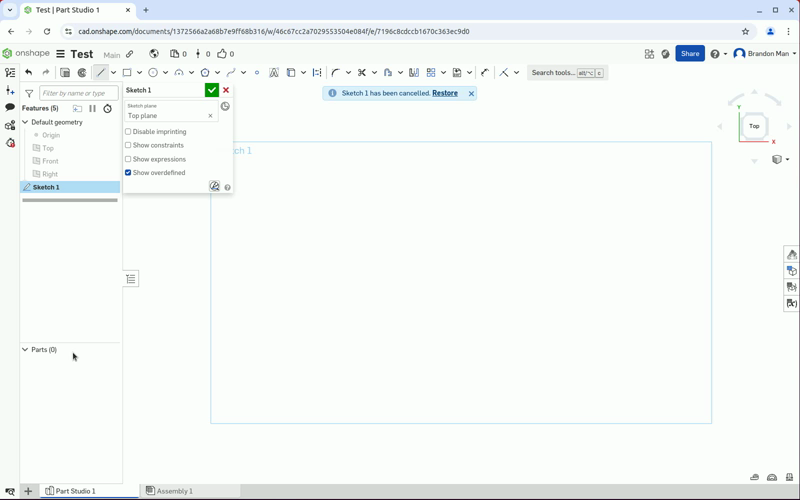
mouse_move(390, 245)
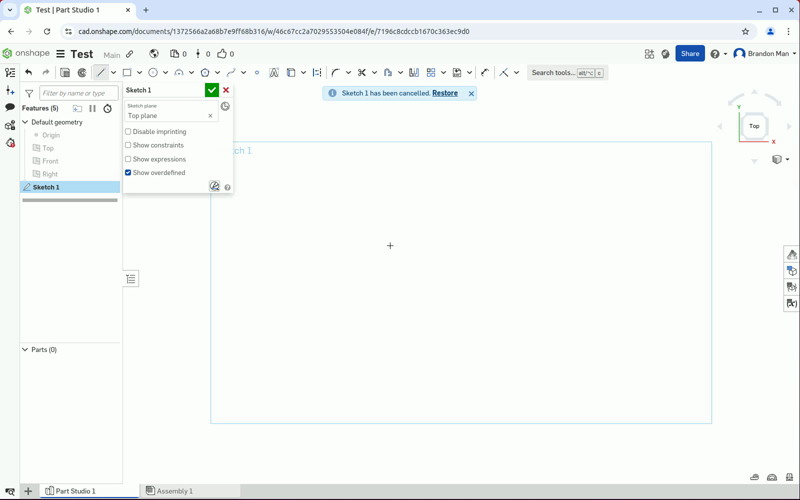
click(390, 245)
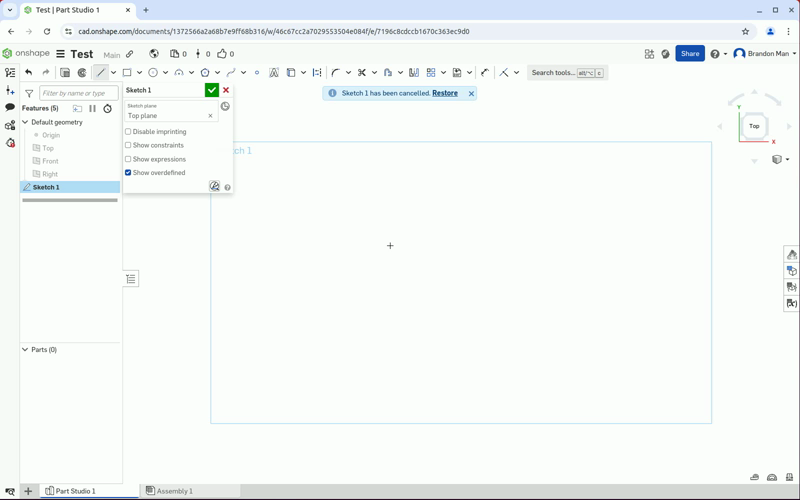
key_up(shift)
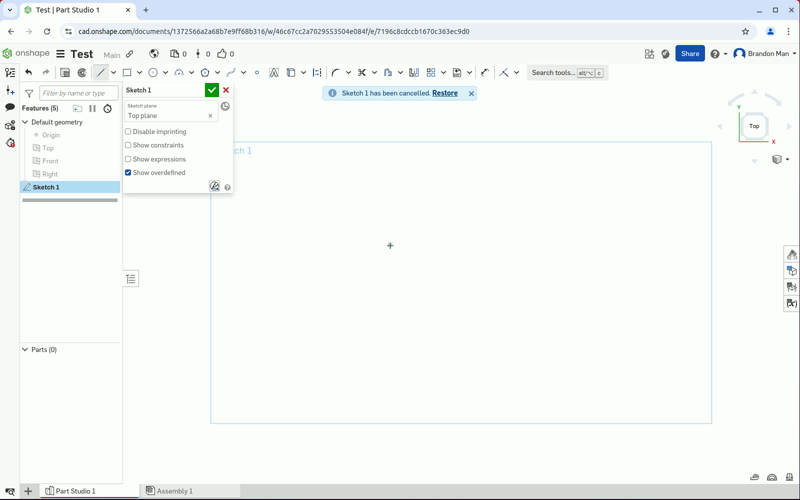
key_down(shift)
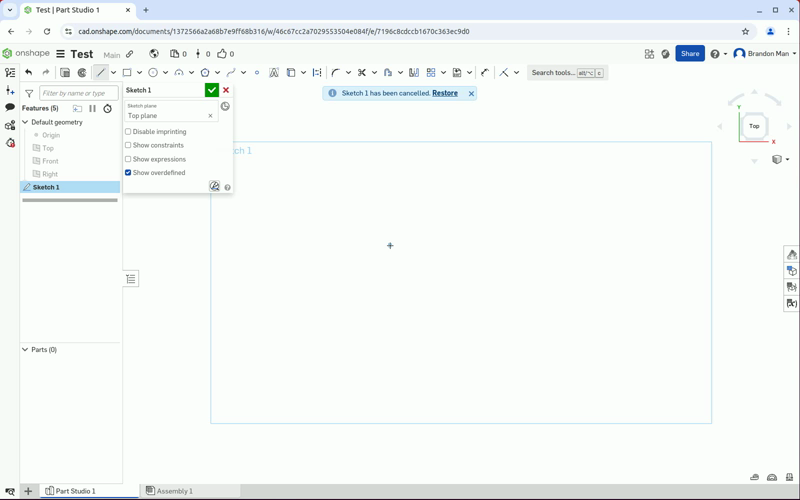
mouse_move(465, 245)
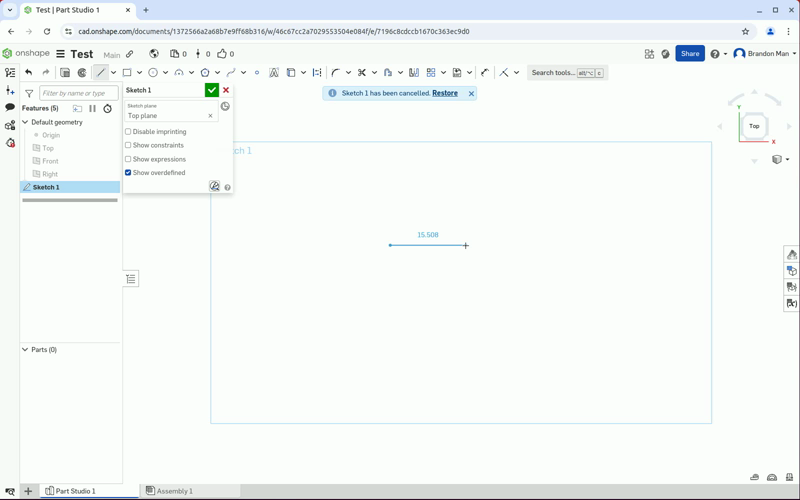
click(465, 245)
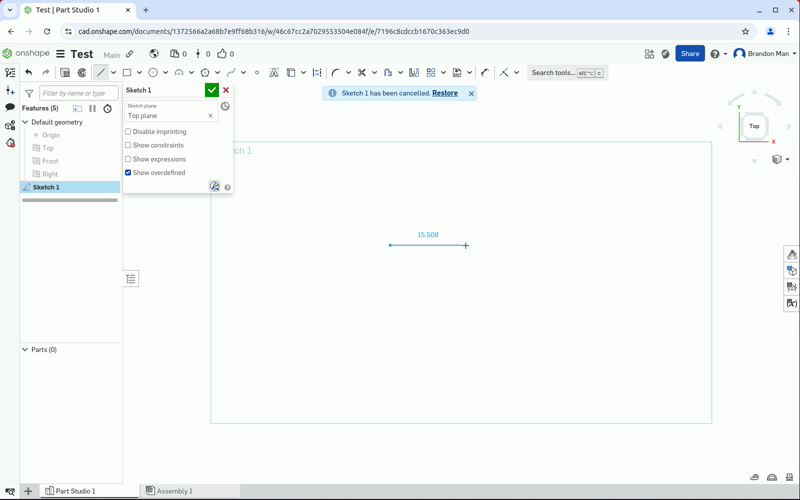
key_up(shift)
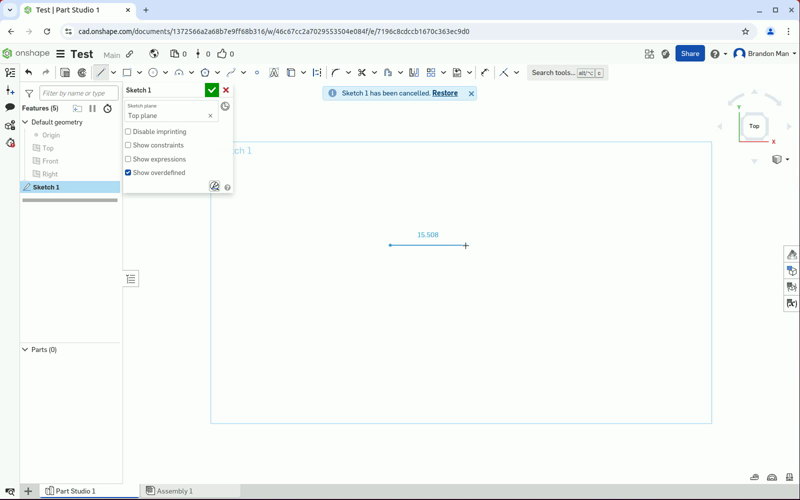
key_down(shift)
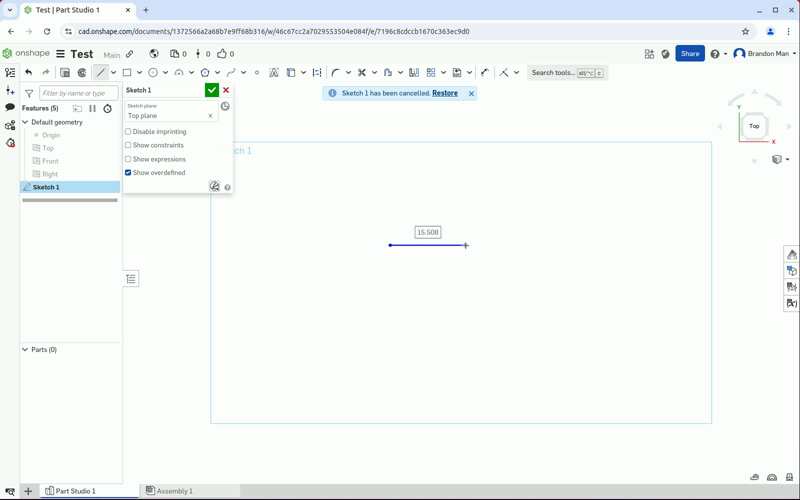
mouse_move(495, 245)
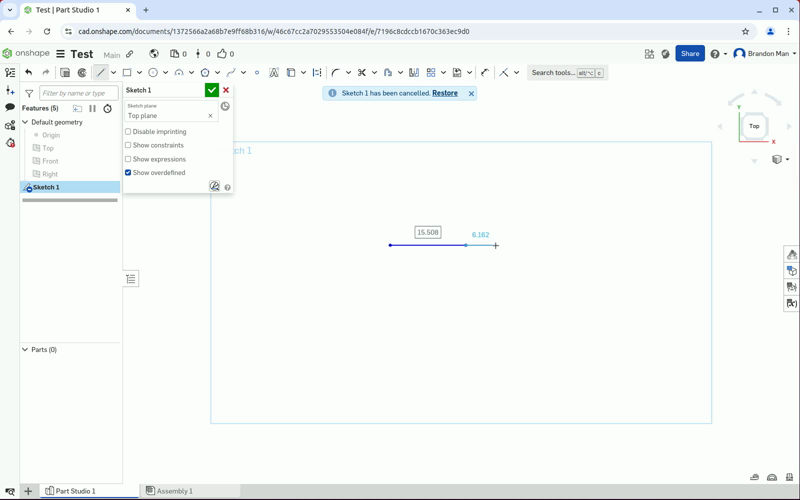
mouse_move(465, 219)
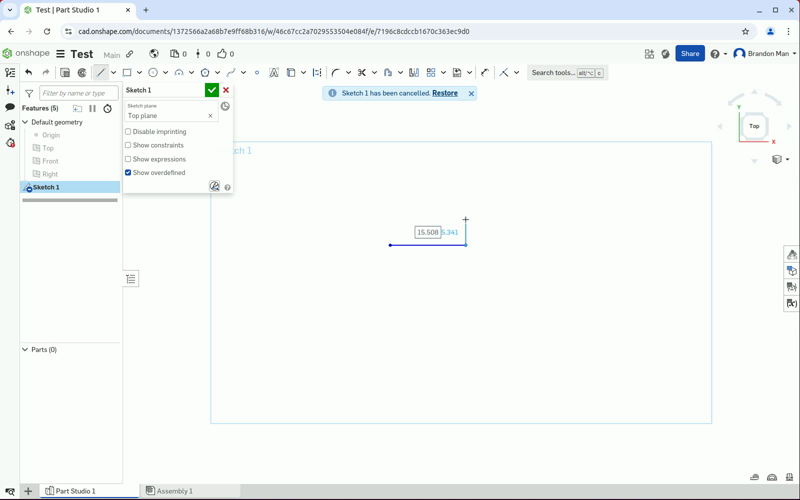
click(465, 219)
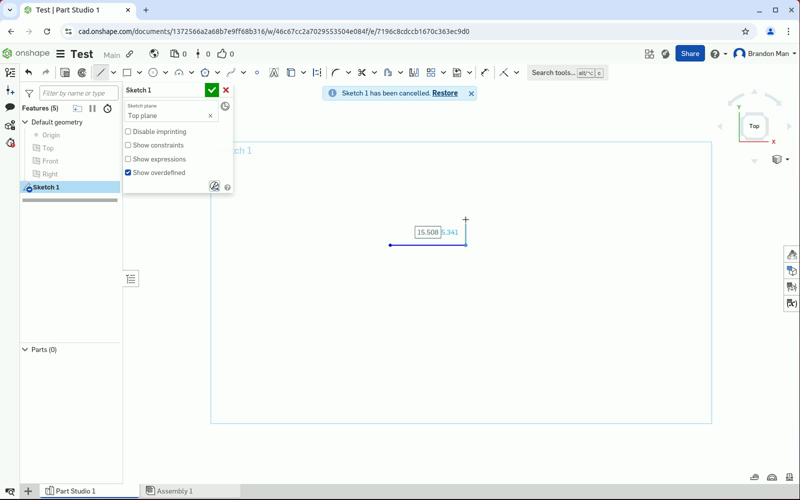
key_up(shift)
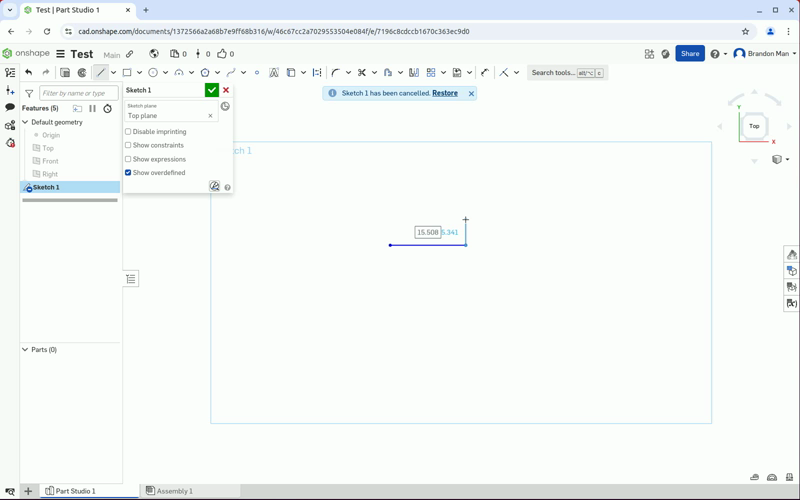
key_down(shift)
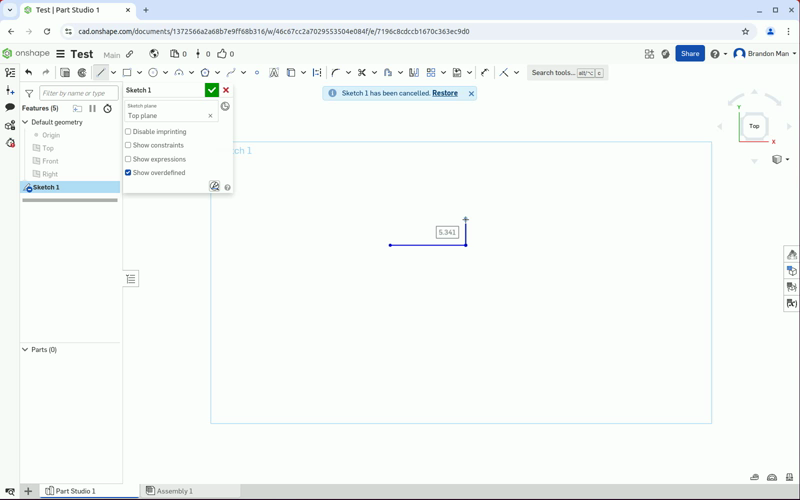
mouse_move(495, 219)
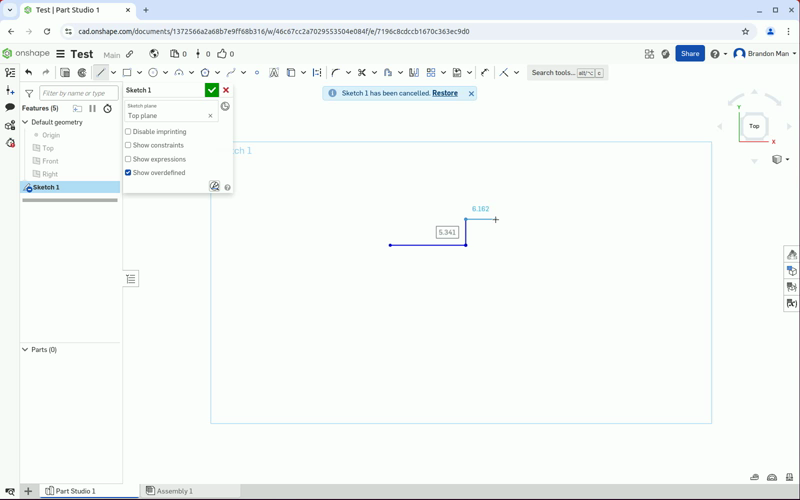
mouse_move(451, 219)
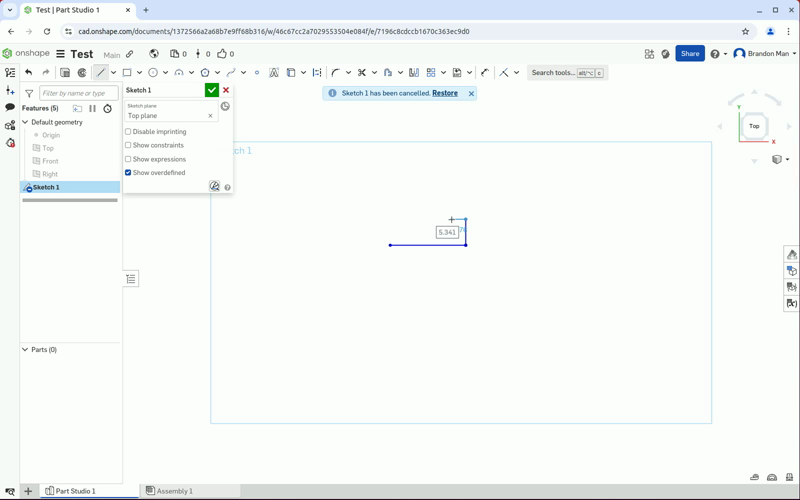
click(451, 219)
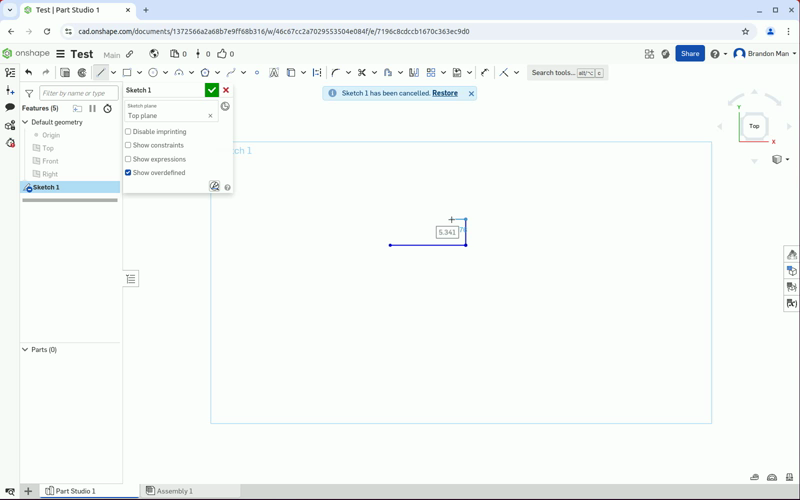
key_up(shift)
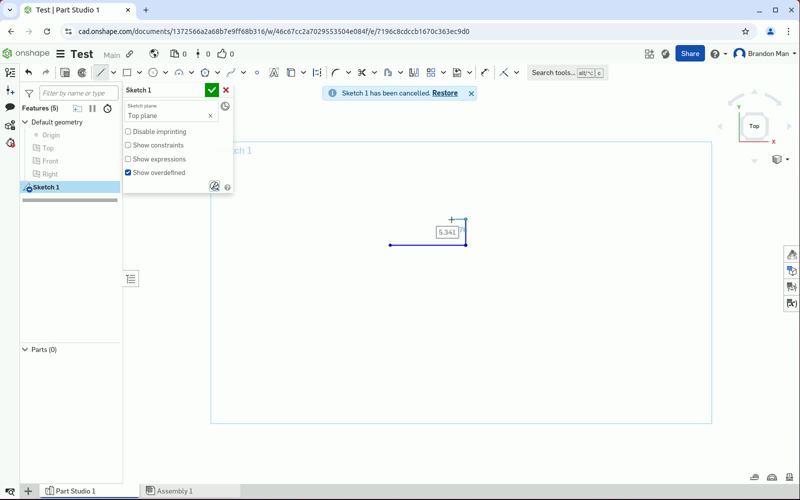
key_down(shift)
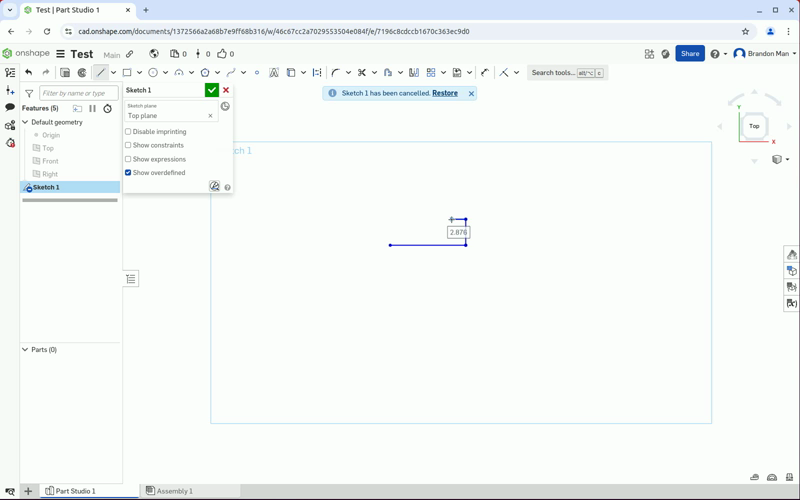
mouse_move(481, 219)
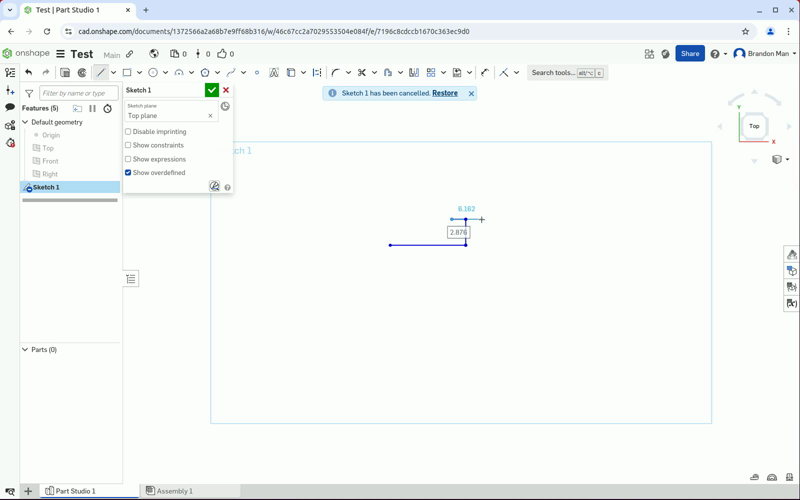
mouse_move(451, 196)
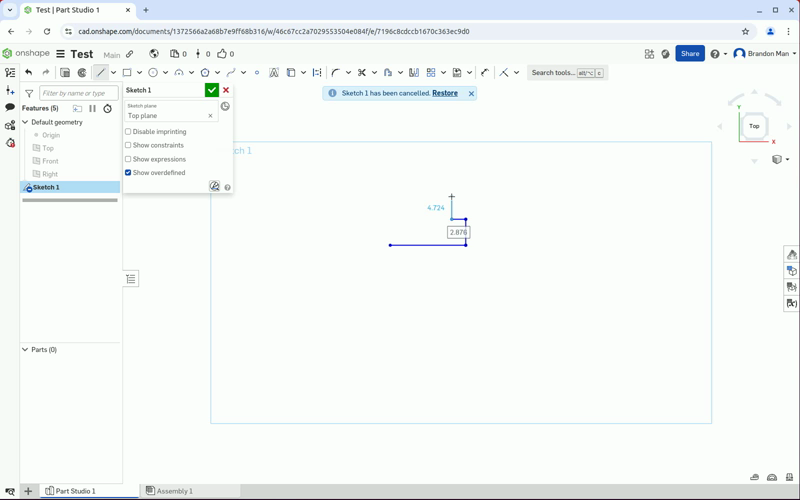
click(451, 196)
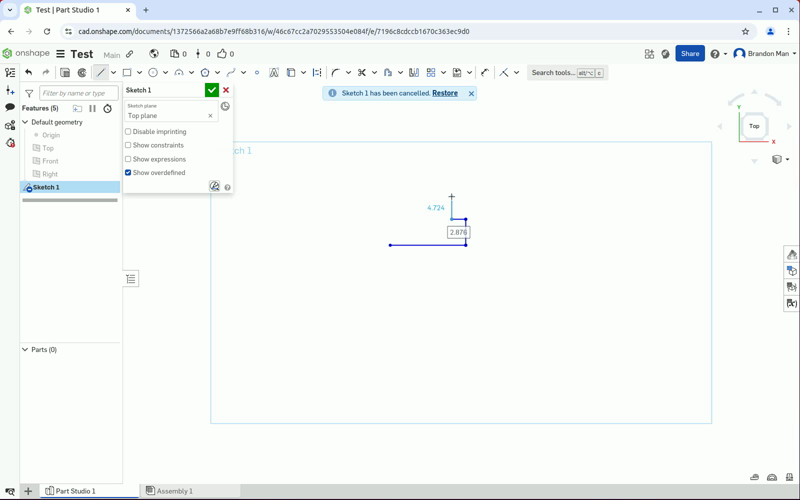
key_up(shift)
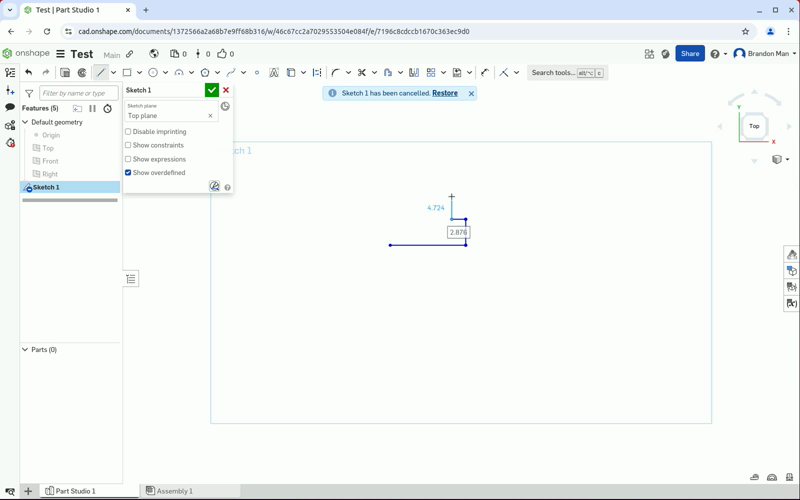
key_down(shift)
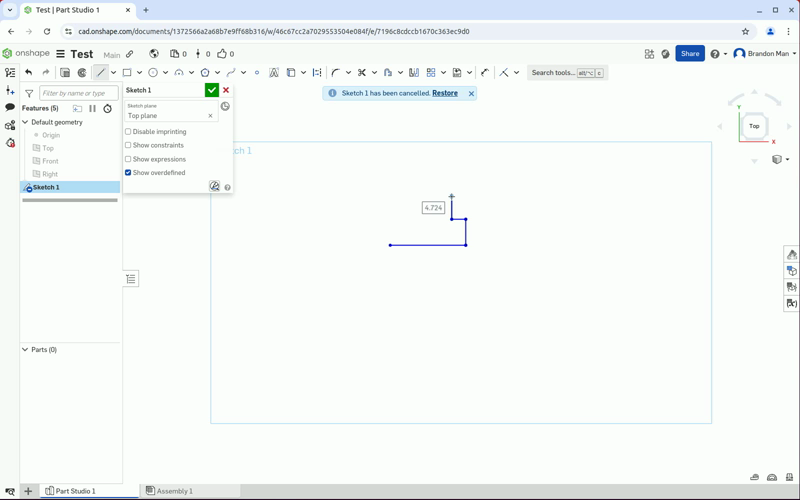
mouse_move(481, 196)
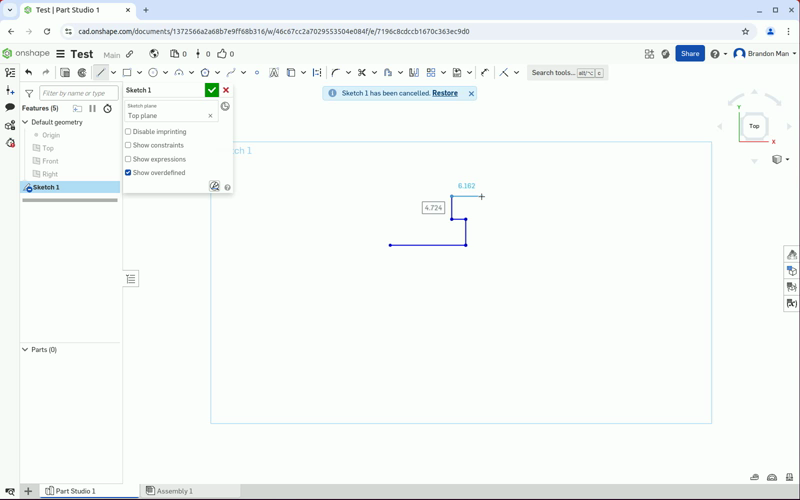
mouse_move(465, 196)
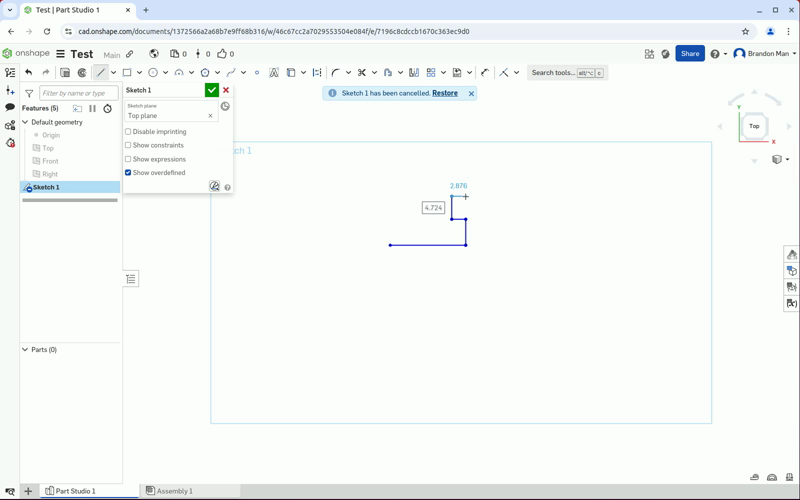
click(465, 196)
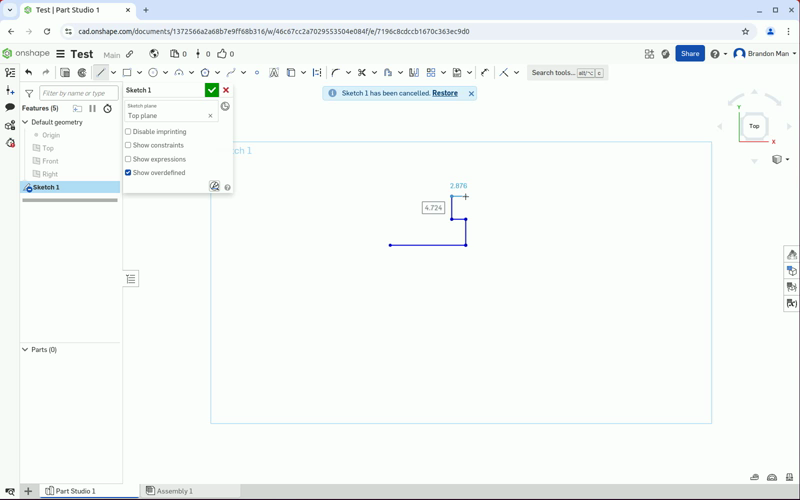
key_up(shift)
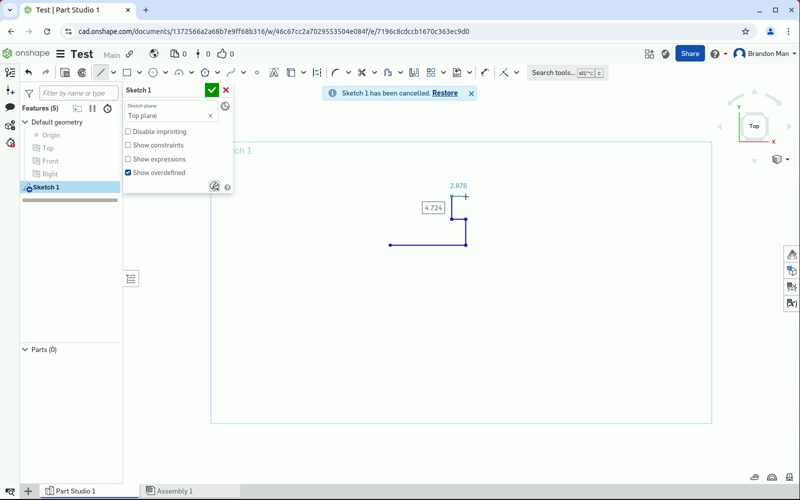
key_down(shift)
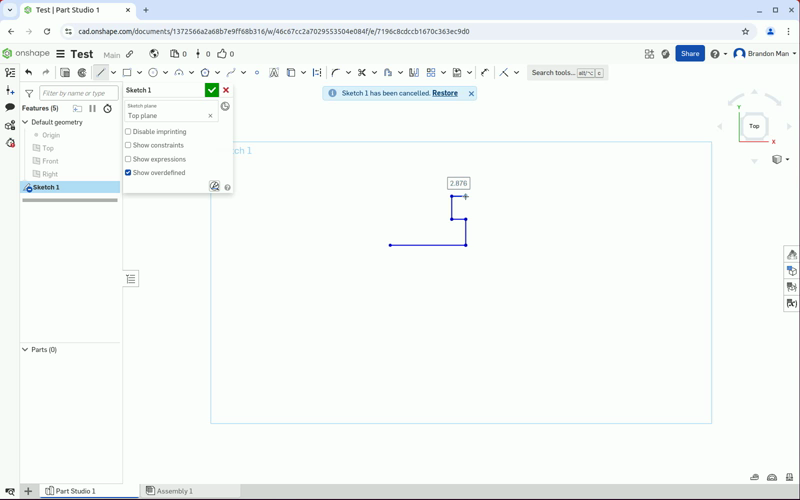
mouse_move(495, 196)
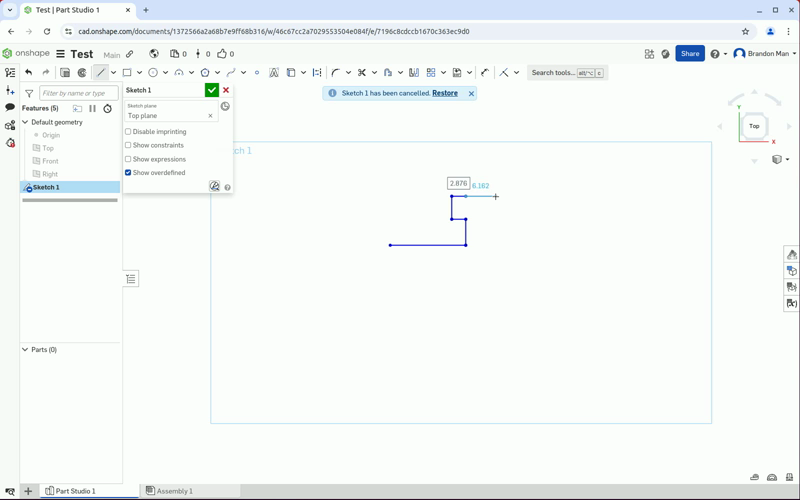
mouse_move(465, 170)
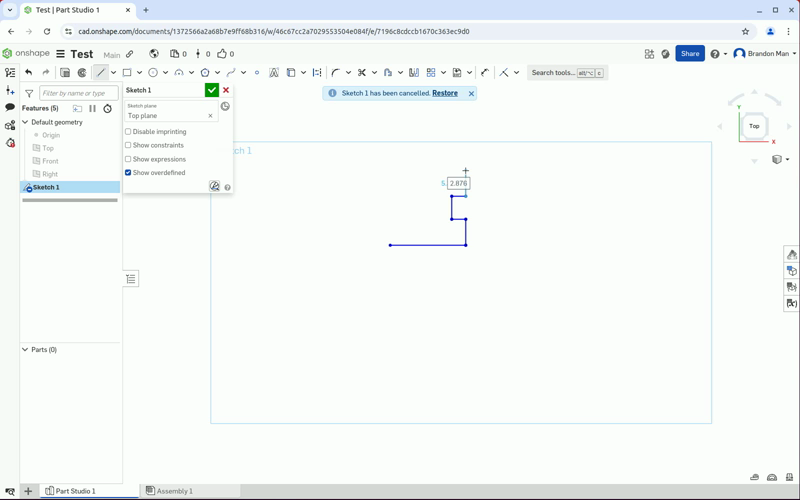
click(465, 170)
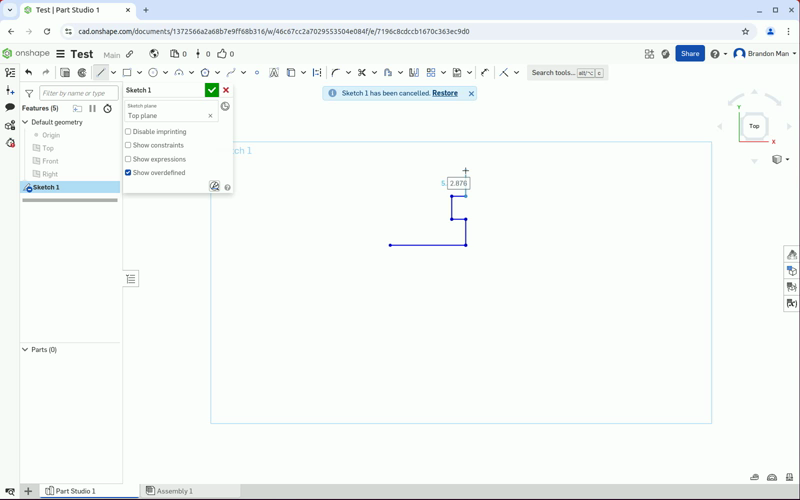
key_up(shift)
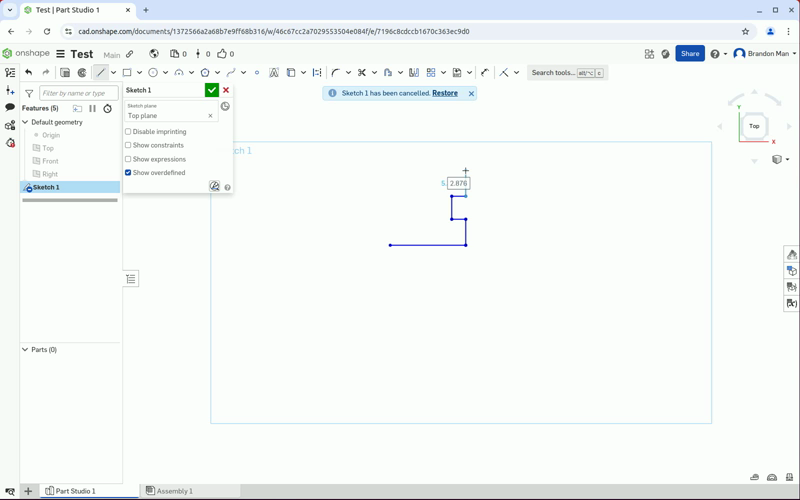
key_down(shift)
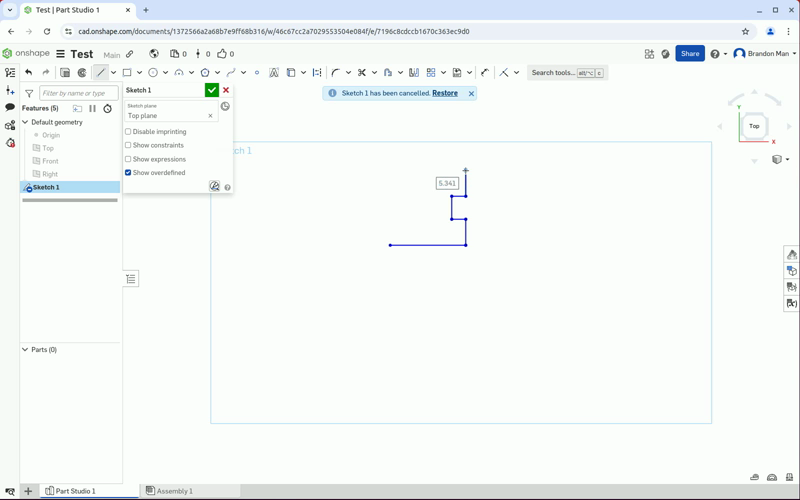
mouse_move(390, 170)
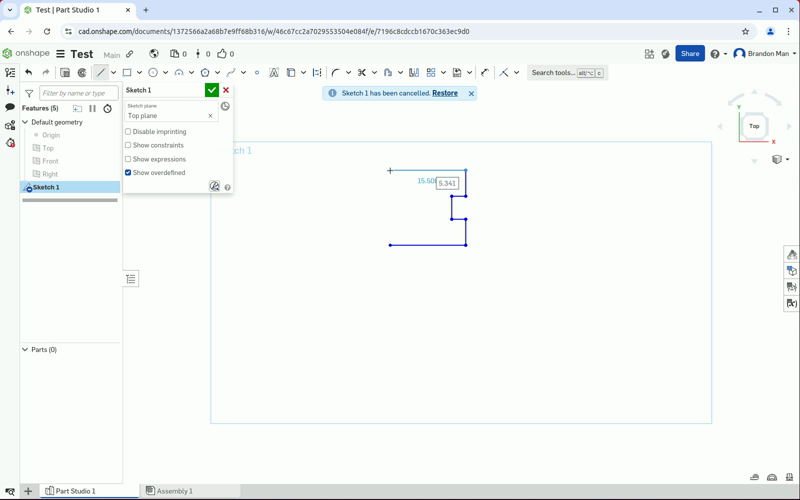
click(390, 170)
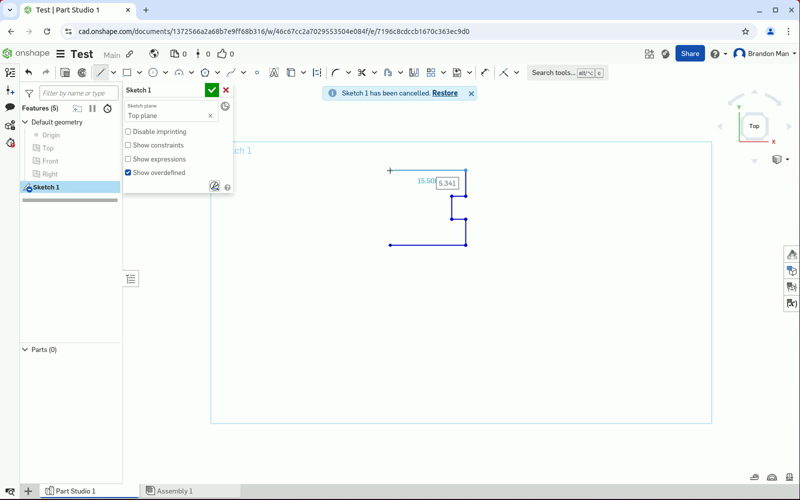
key_up(shift)
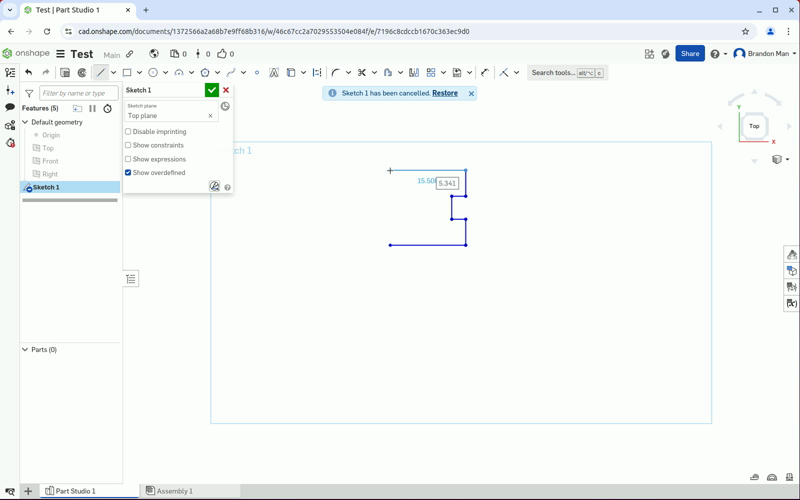
key_down(shift)
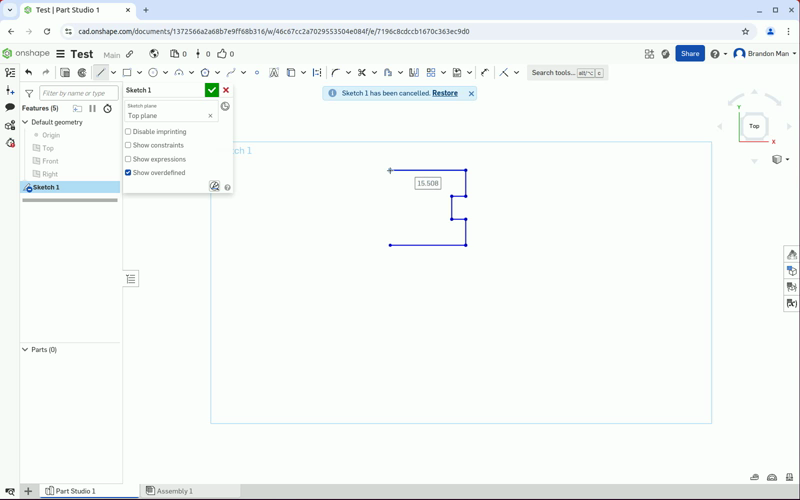
mouse_move(420, 170)
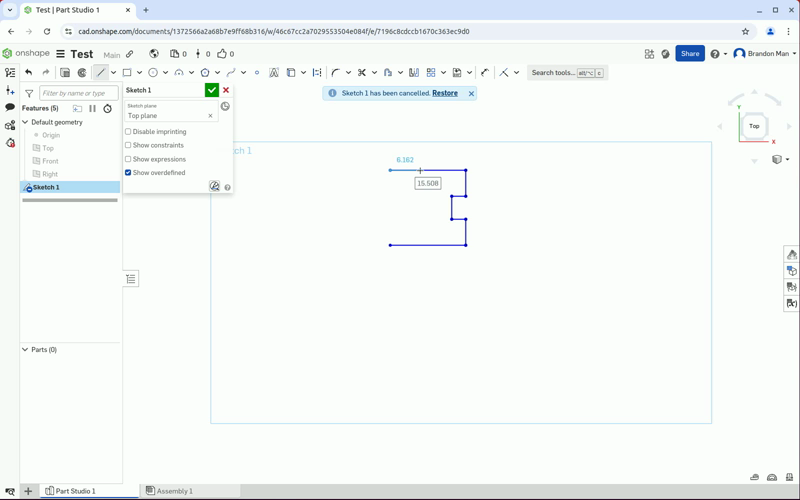
mouse_move(390, 196)
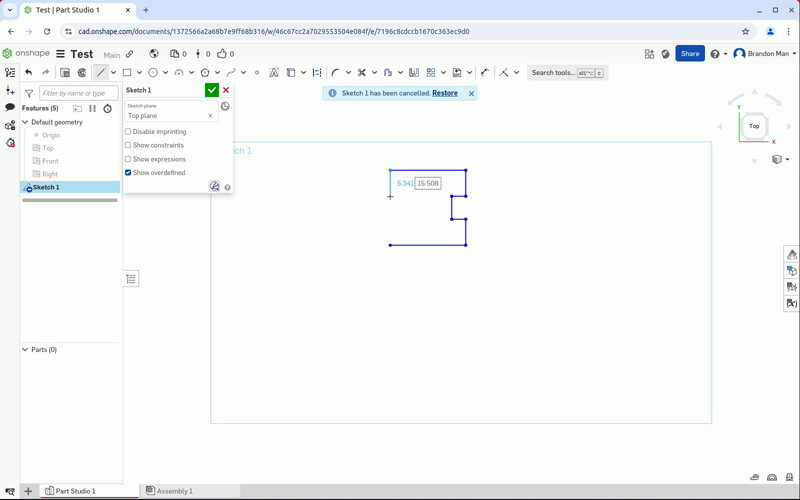
click(390, 196)
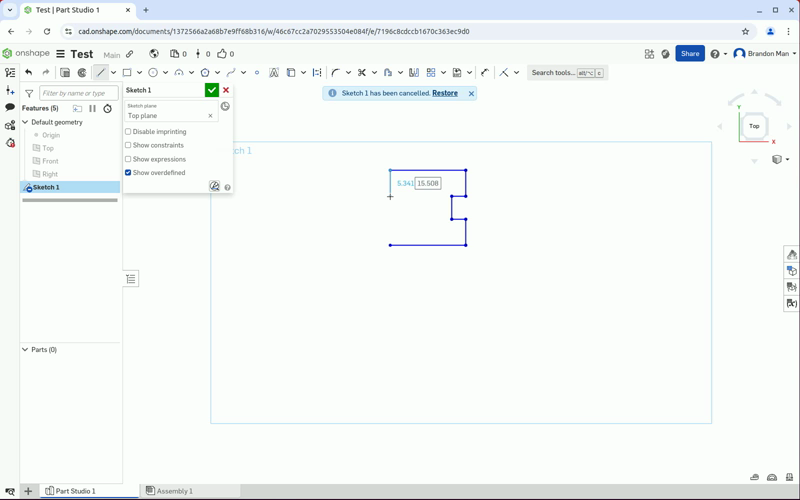
key_up(shift)
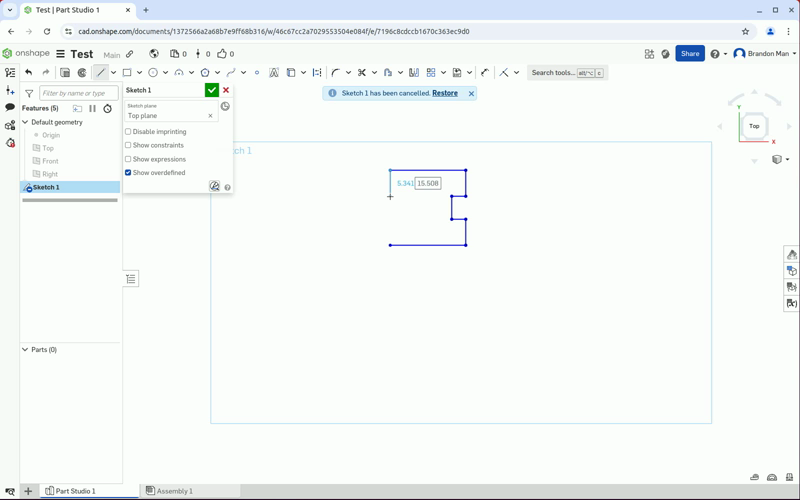
key_down(shift)
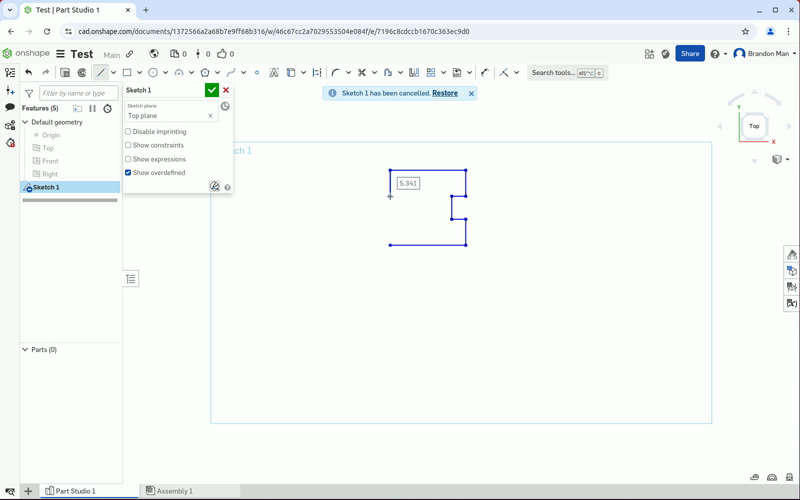
mouse_move(420, 196)
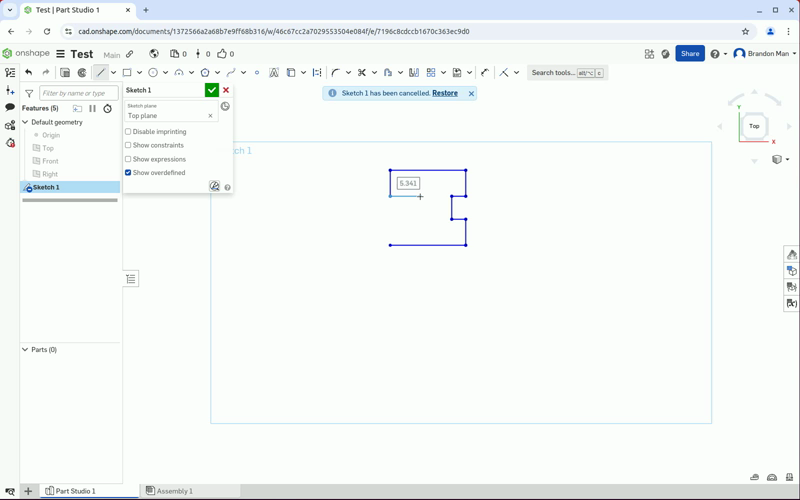
mouse_move(404, 196)
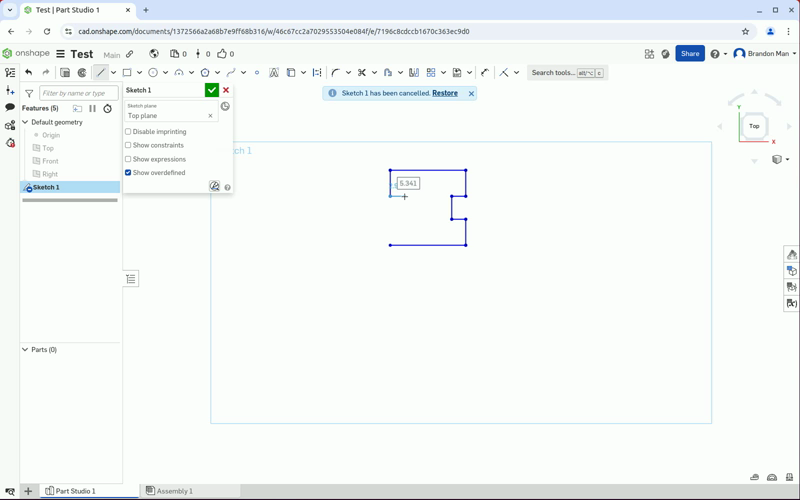
click(404, 196)
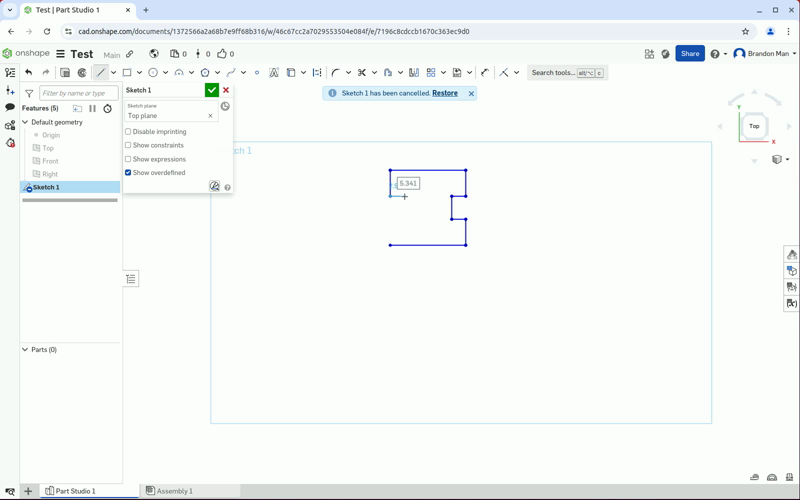
key_up(shift)
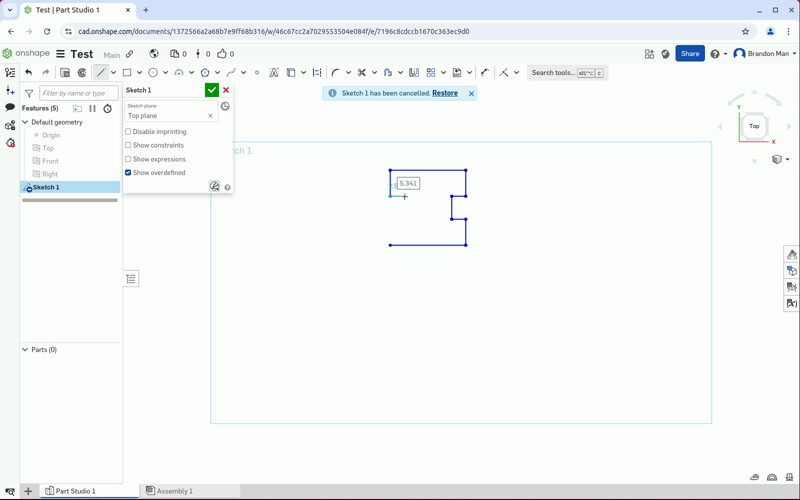
key_down(shift)
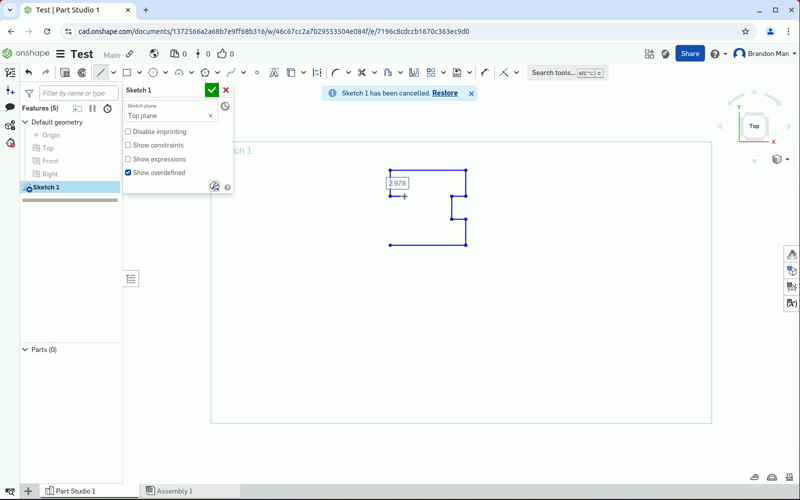
mouse_move(434, 196)
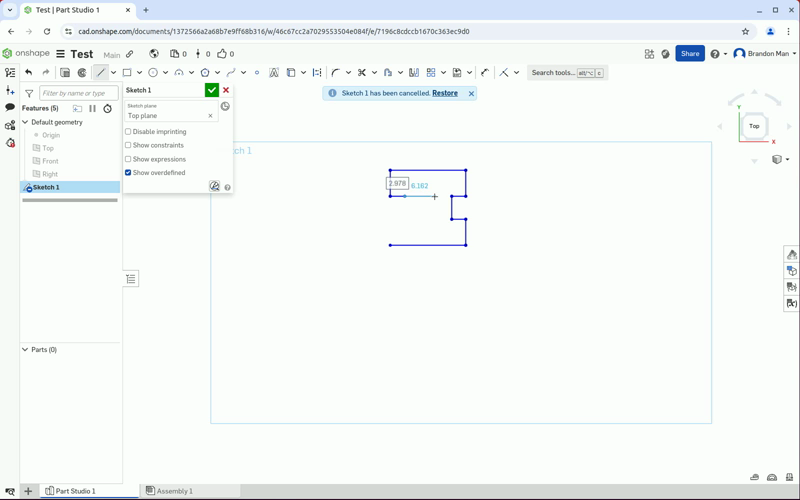
mouse_move(404, 219)
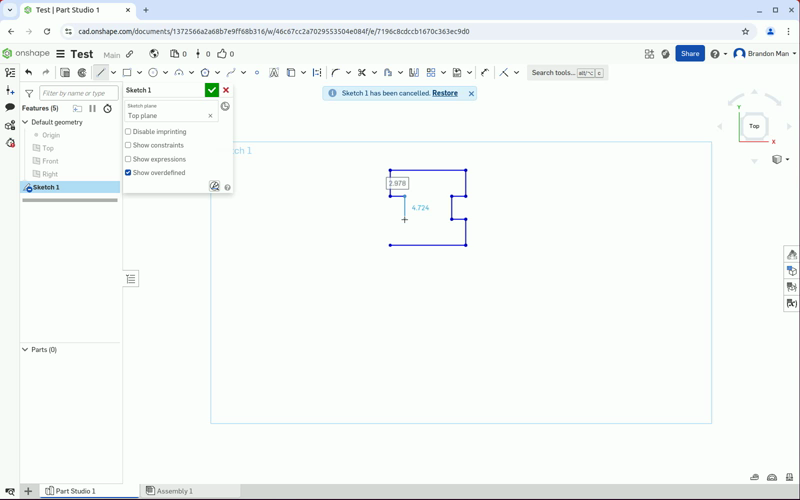
click(404, 219)
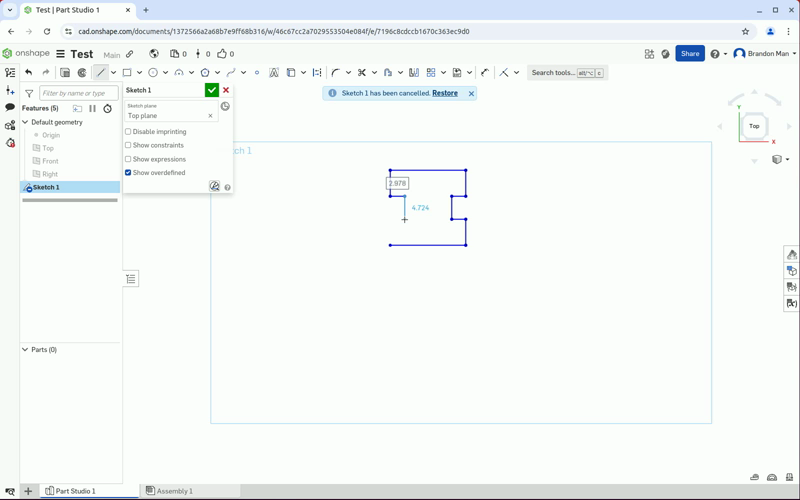
key_up(shift)
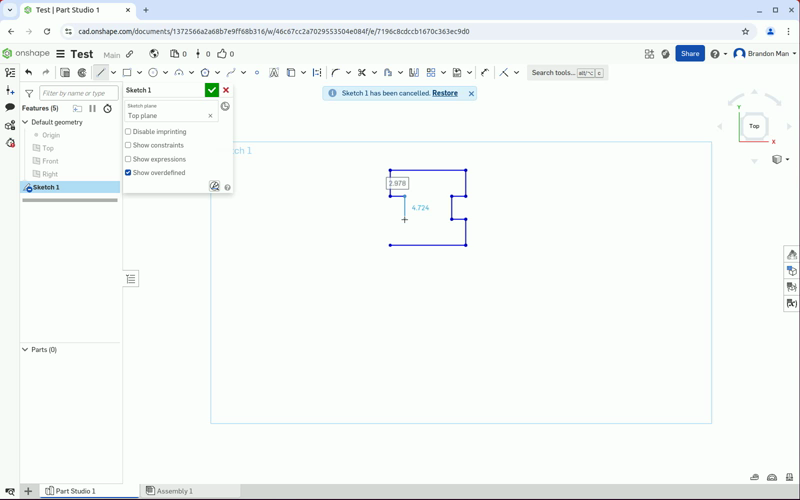
key_down(shift)
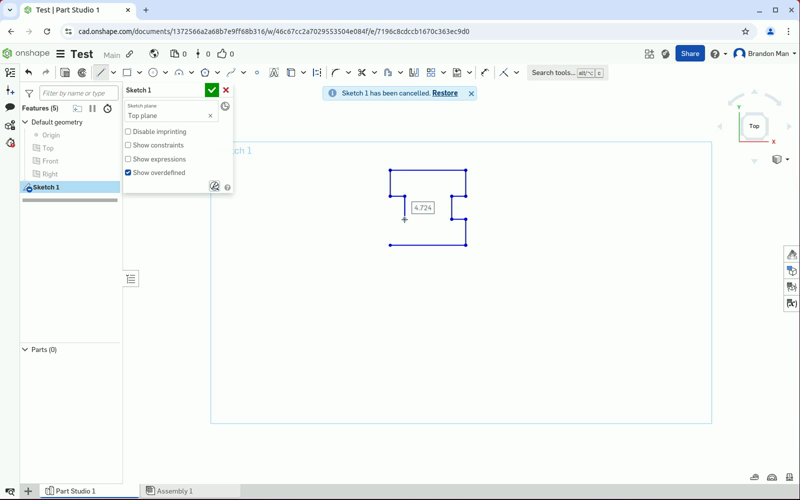
mouse_move(434, 219)
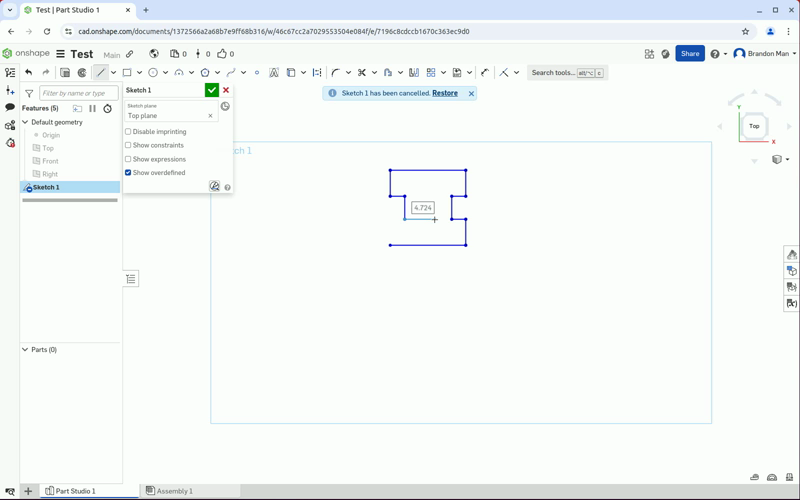
mouse_move(390, 219)
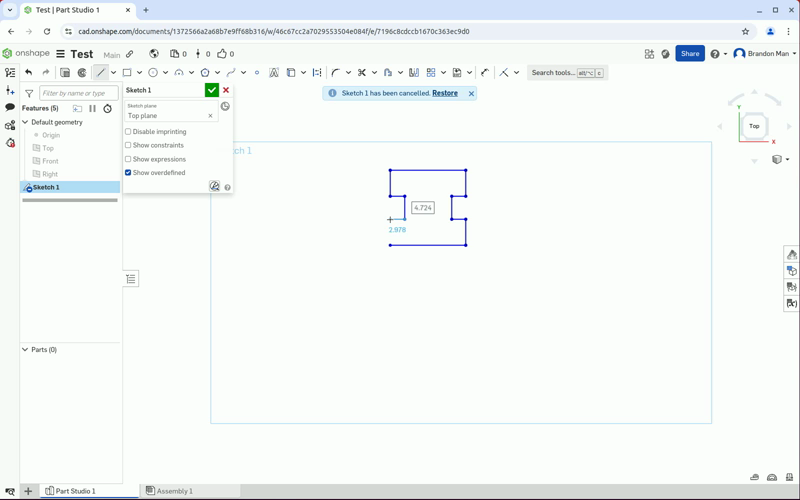
click(390, 219)
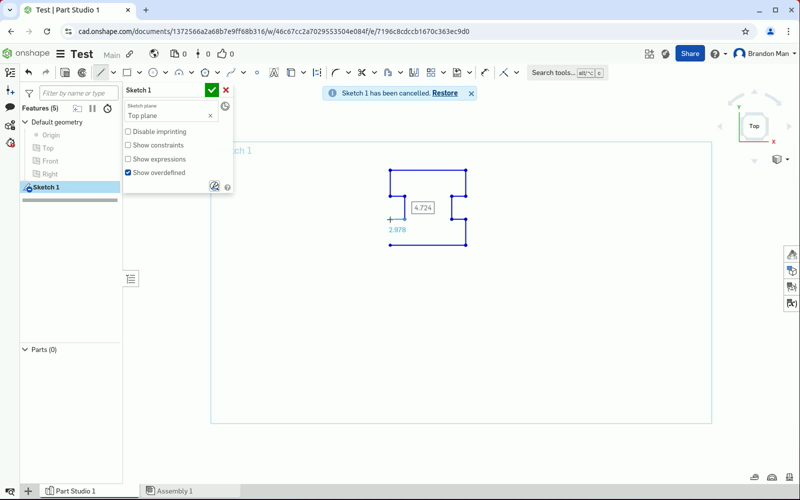
key_up(shift)
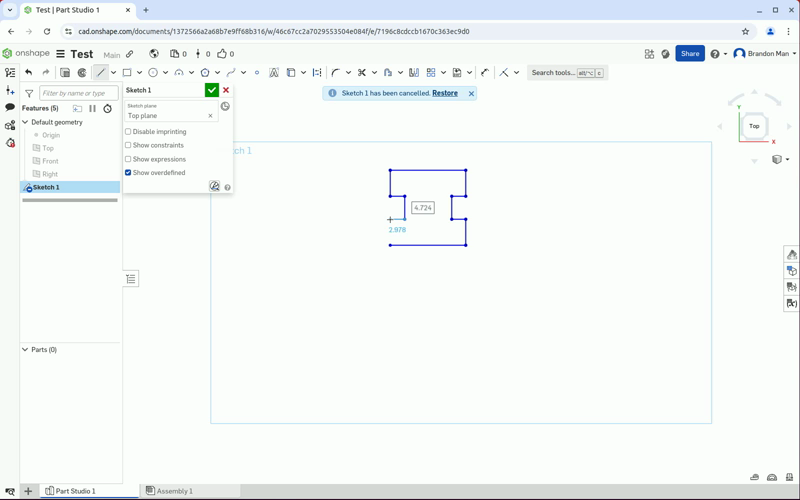
mouse_move(420, 219)
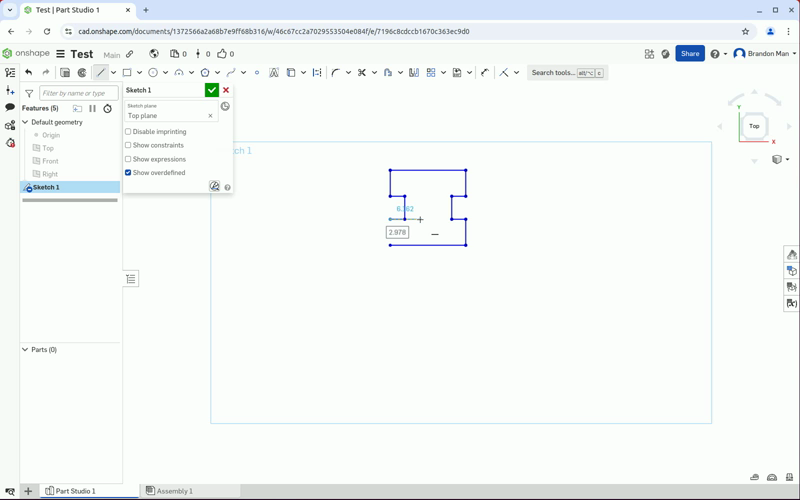
key_down(shift)
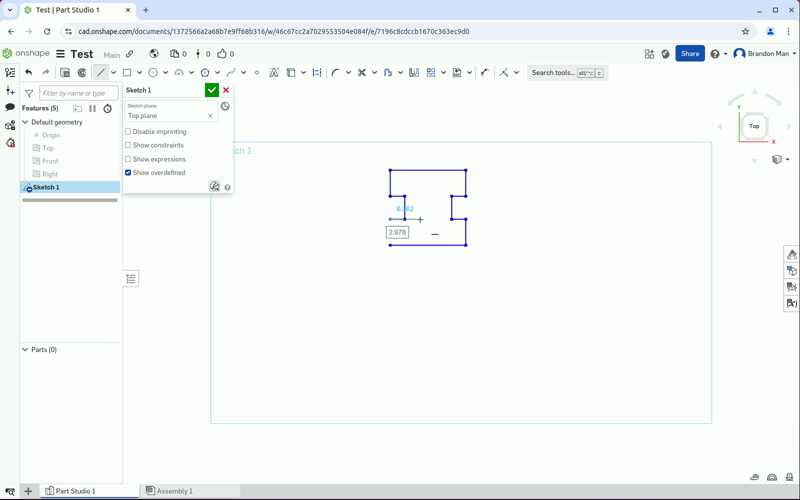
mouse_move(390, 245)
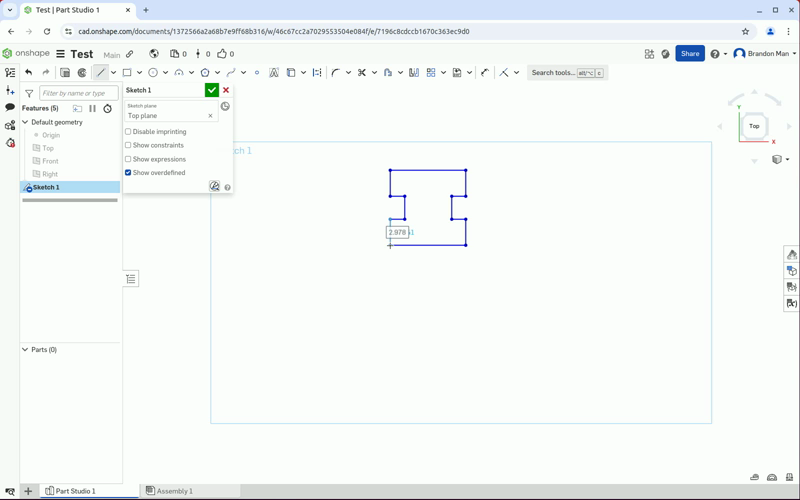
key_up(shift)
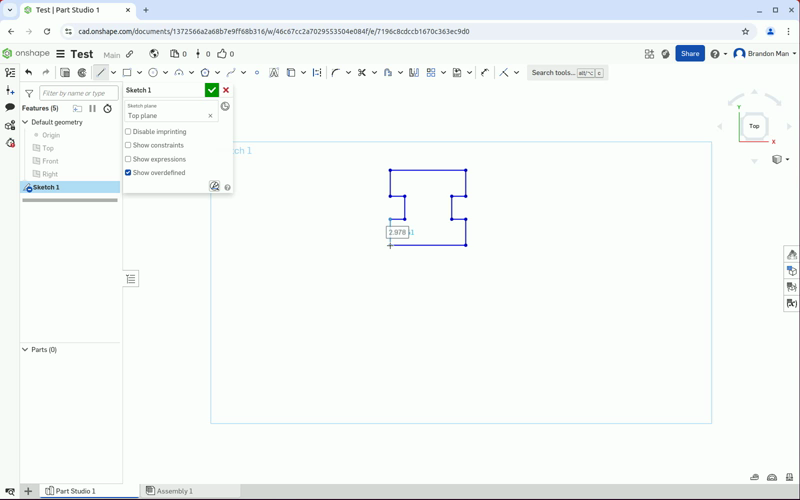
click(390, 245)
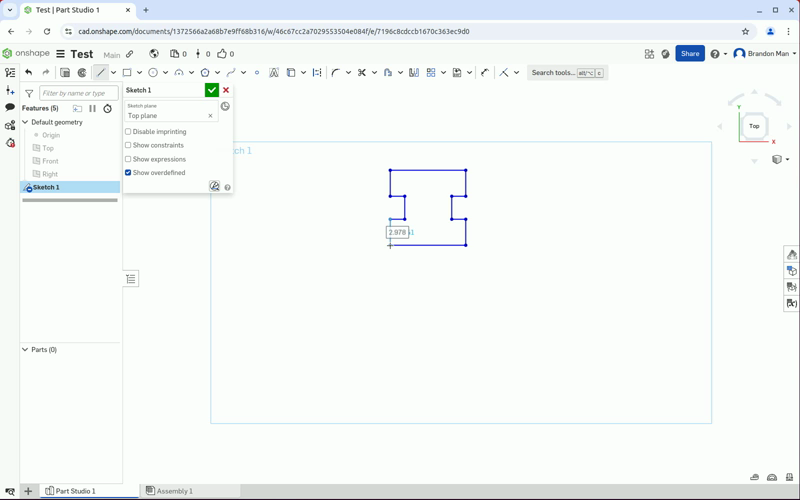
key(esc)
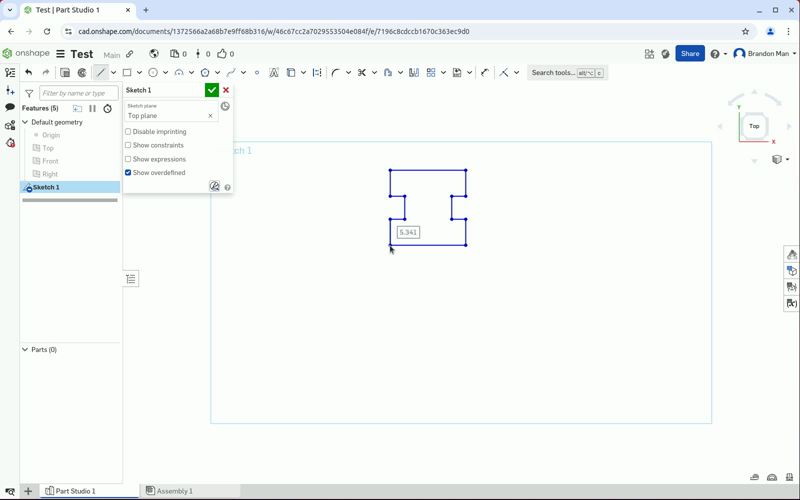
key(c)
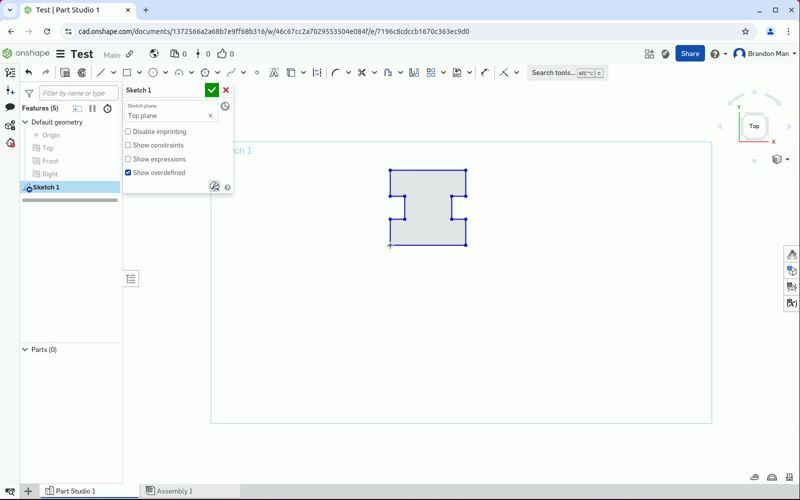
key_down(shift)
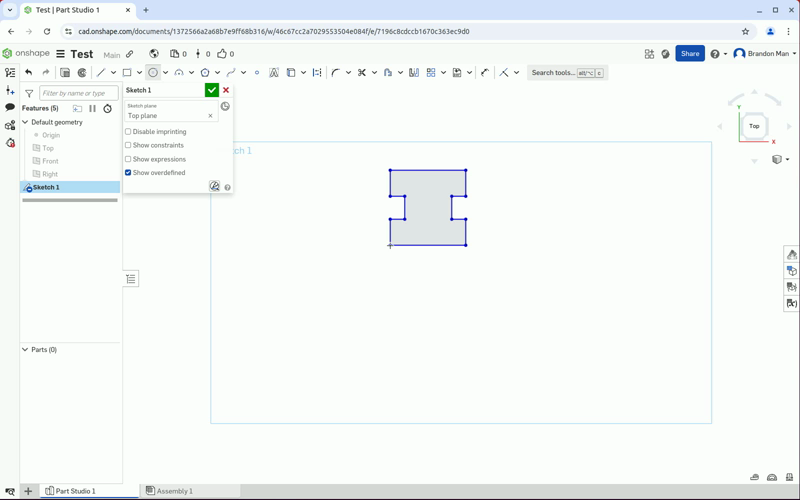
mouse_move(428, 207)
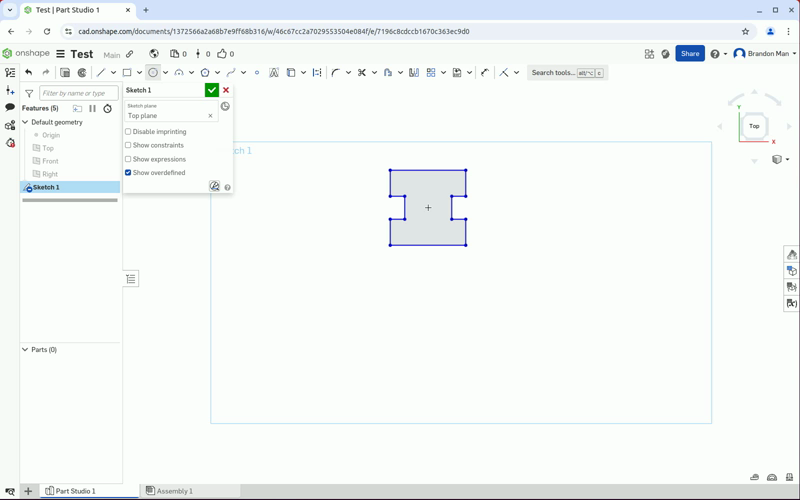
click(428, 207)
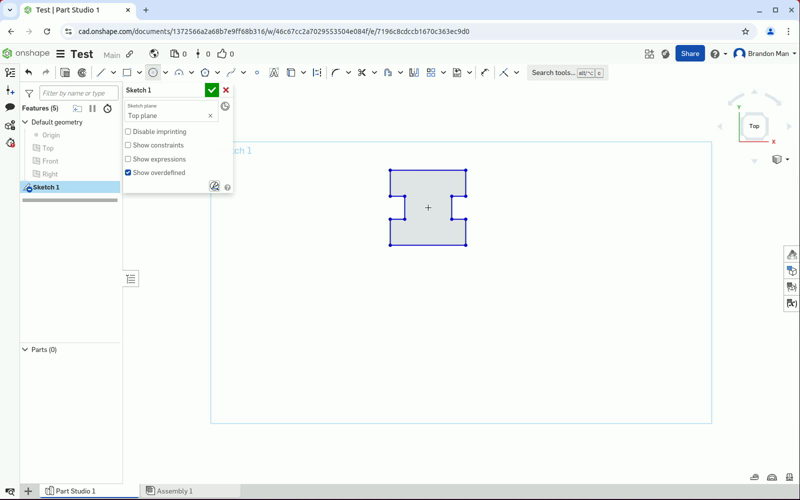
key_up(shift)
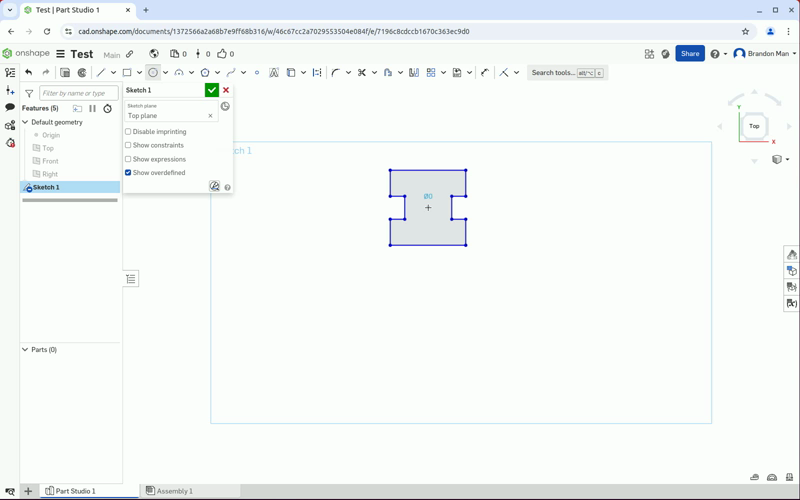
mouse_move(437, 207)
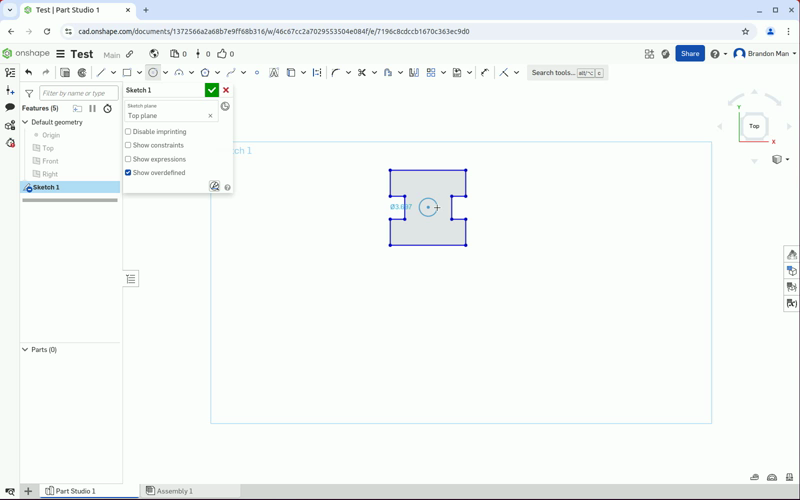
click(437, 207)
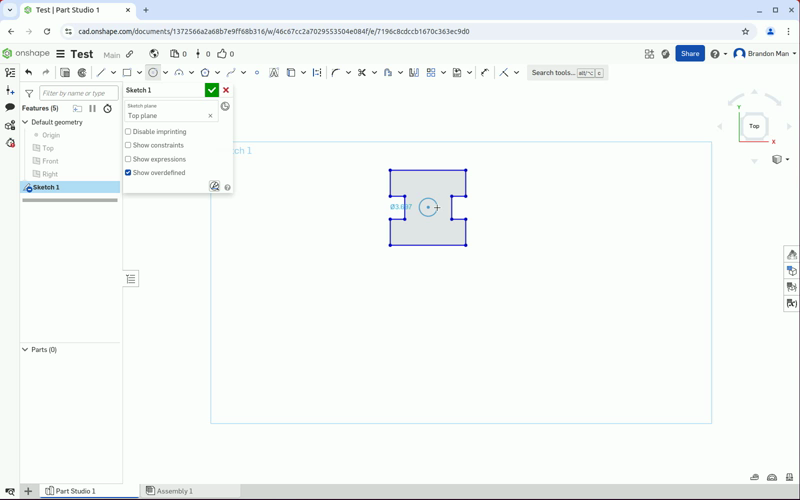
key(esc)
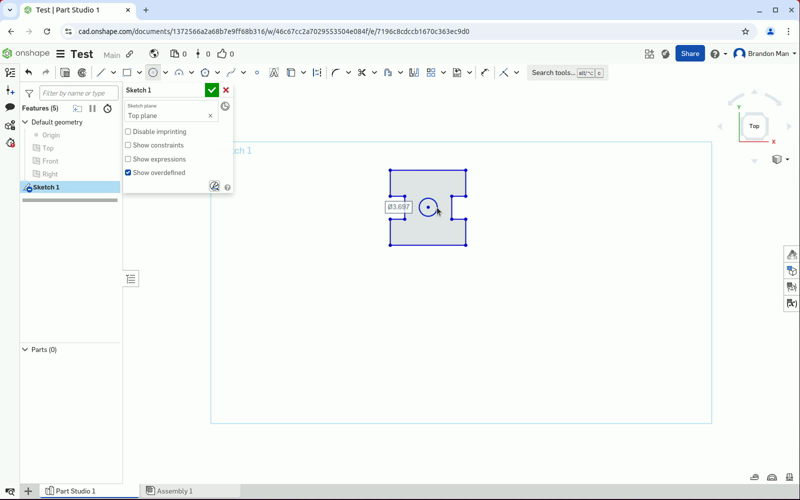
mouse_move(432, 193)
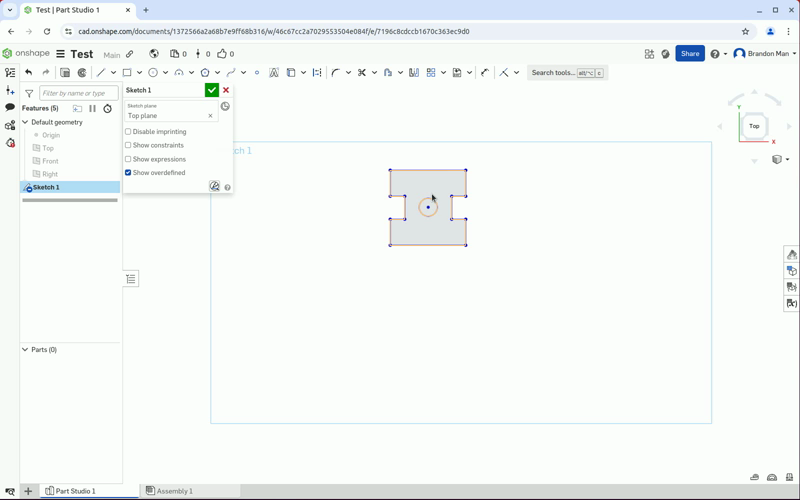
click(432, 193)
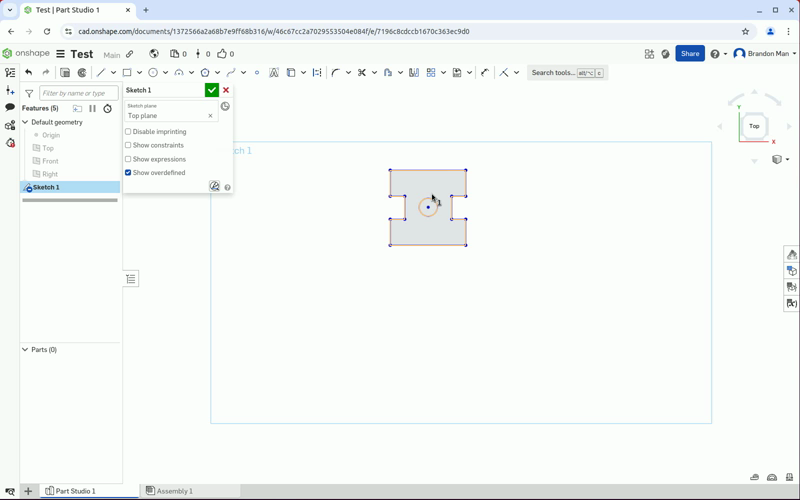
mouse_move(73, 352)
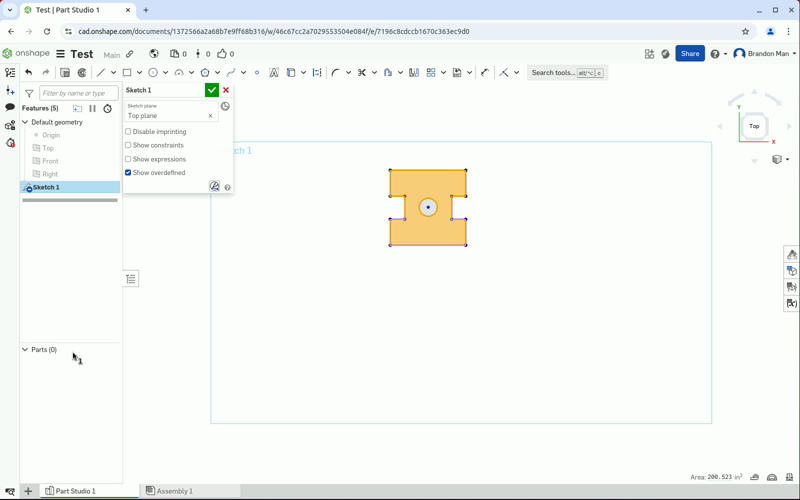
key(shift+y)
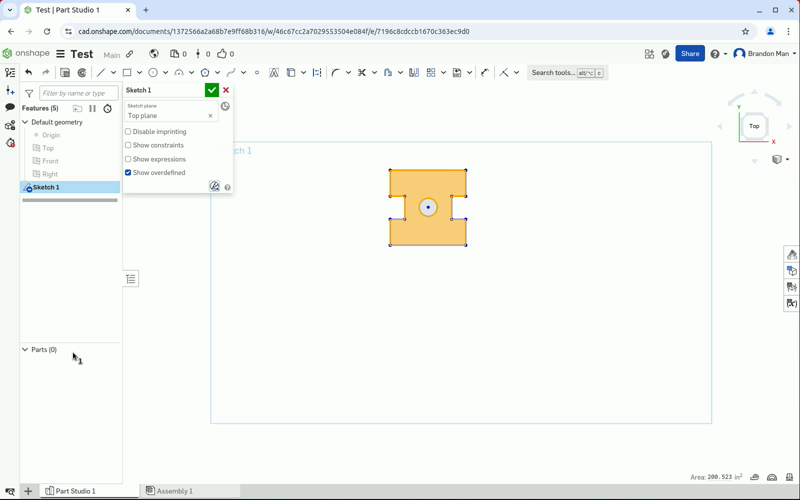
key(shift+e)
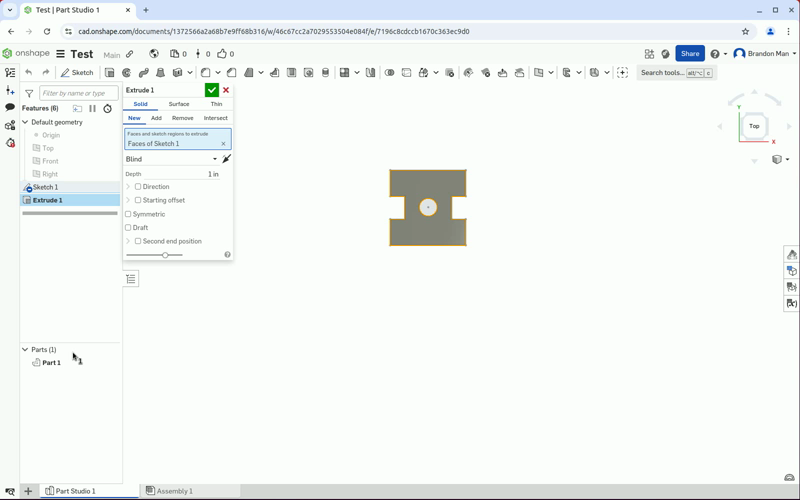
mouse_move(143, 106)
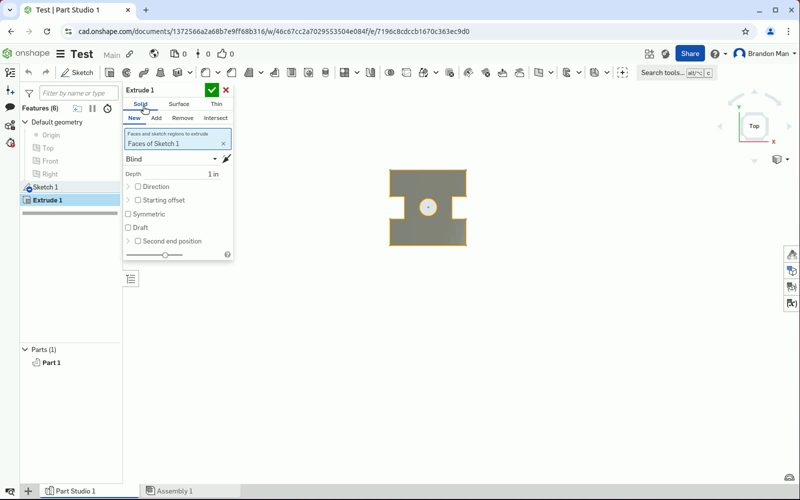
click(143, 106)
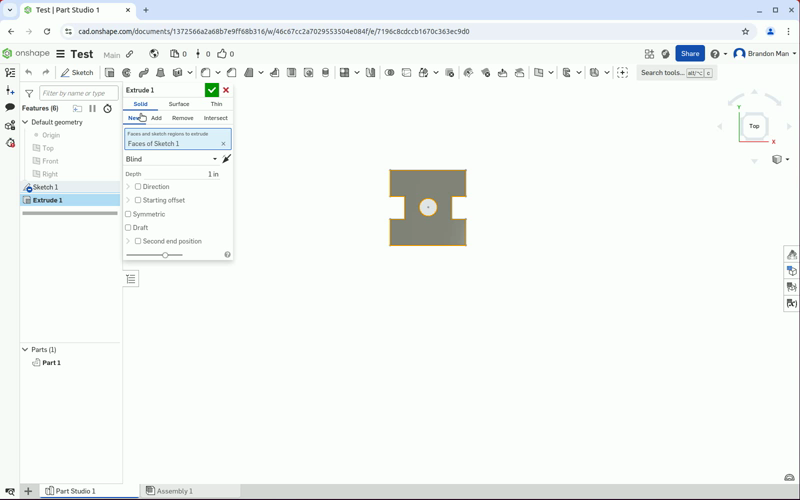
mouse_move(137, 120)
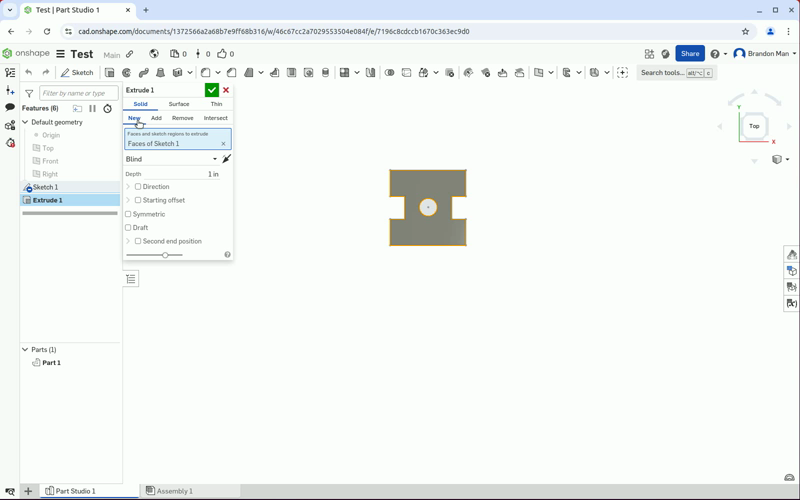
click(137, 120)
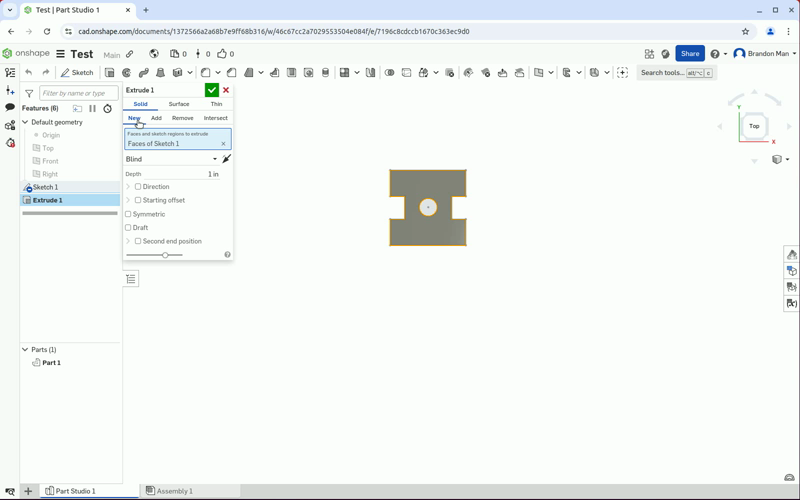
key(tab, 4)
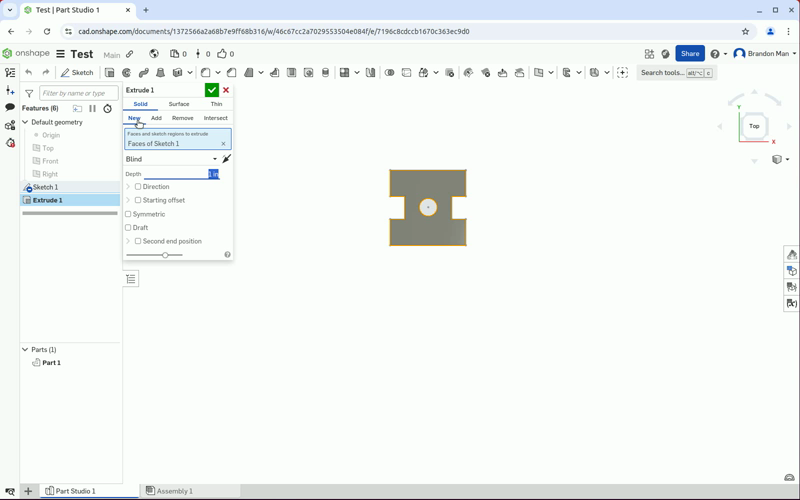
text(3.851)
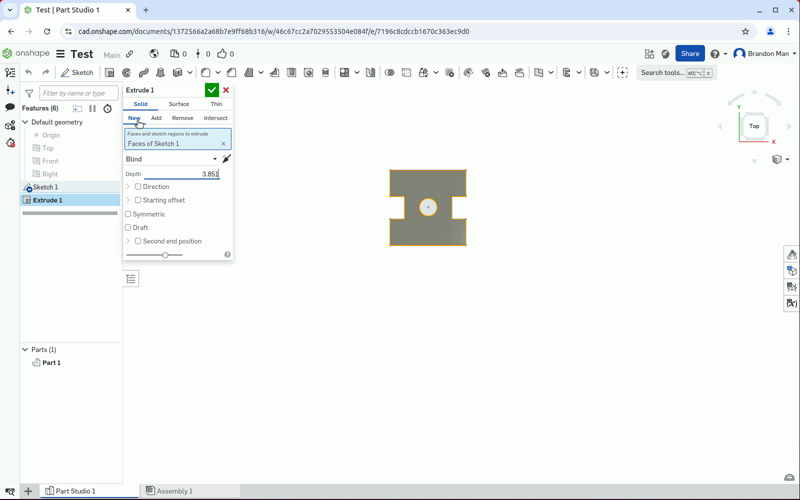
key(enter)
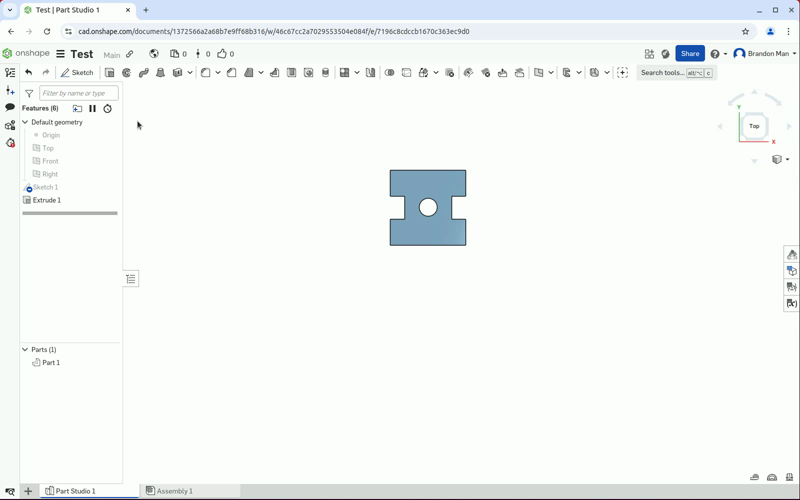
key(shift+h)
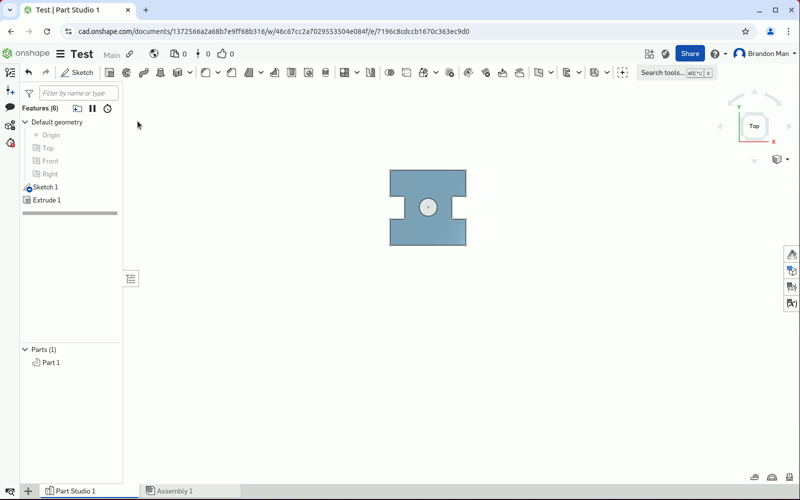
key(shift+h)
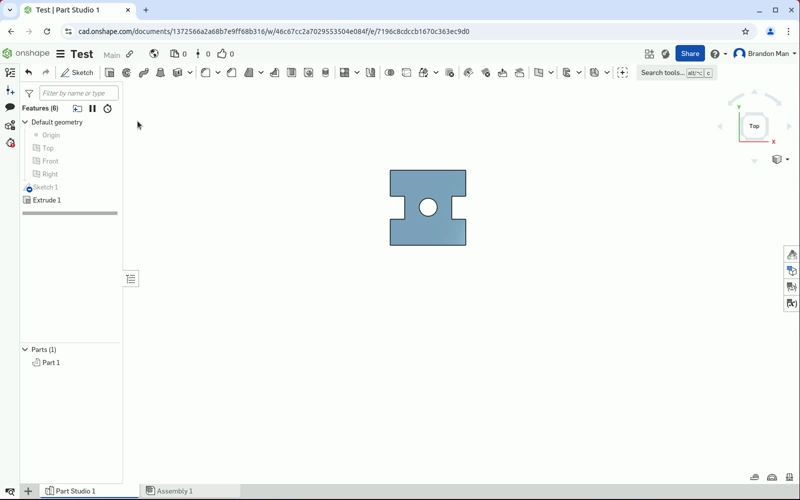
mouse_move(73, 189)
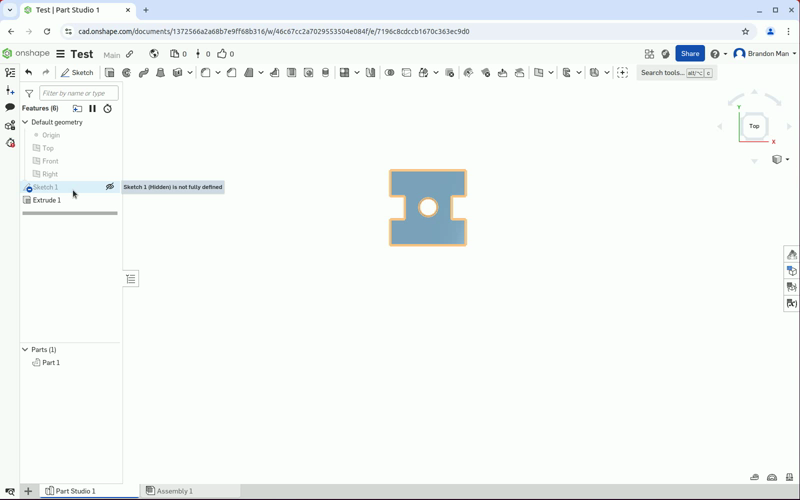
click(73, 189)
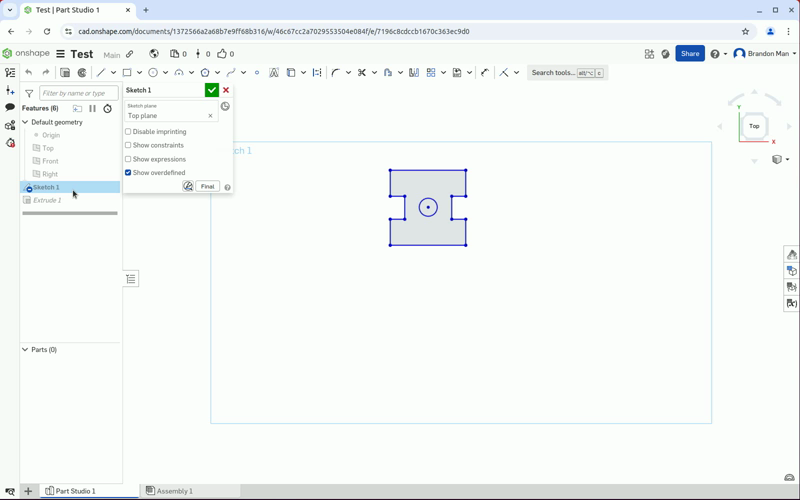
mouse_move(229, 92)
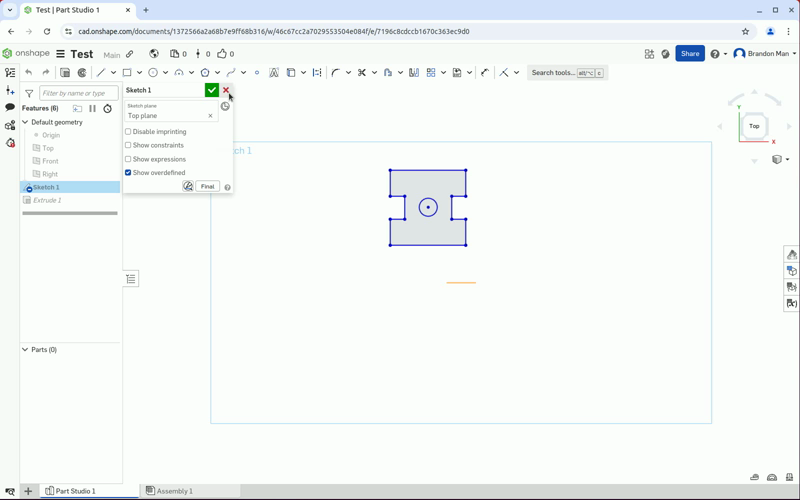
click(229, 92)
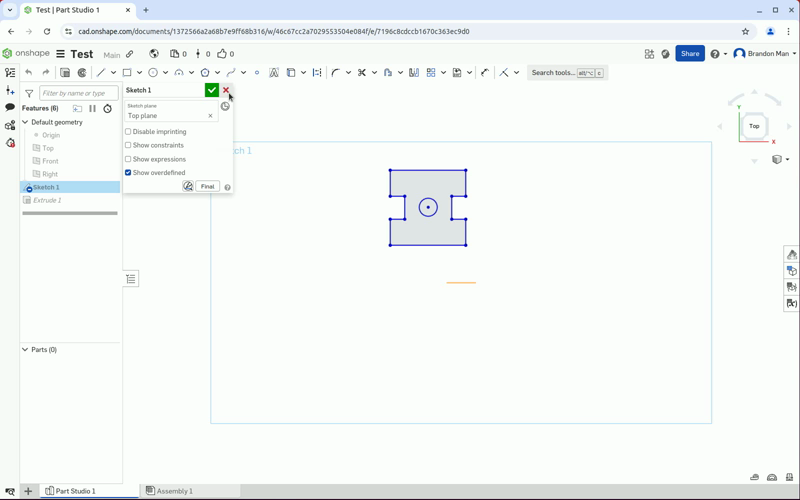
key(shift+s)
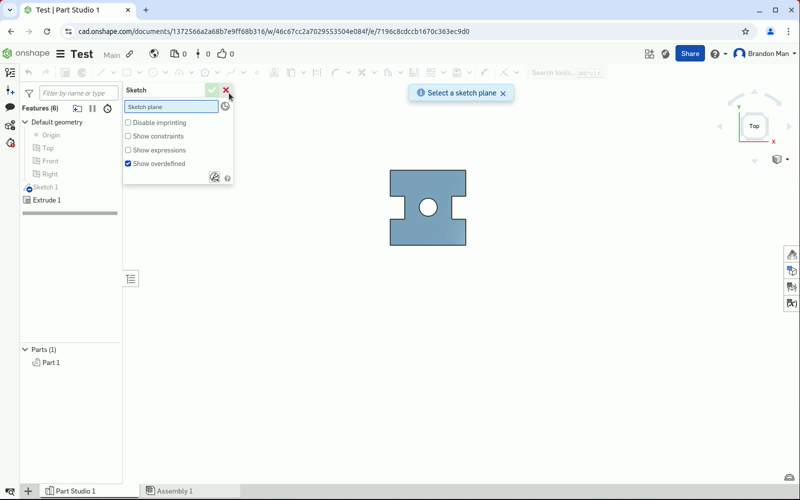
mouse_move(73, 150)
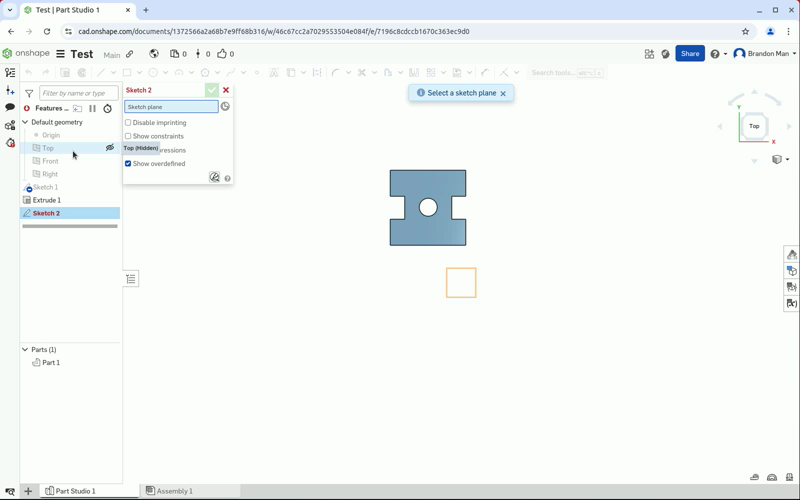
click(73, 150)
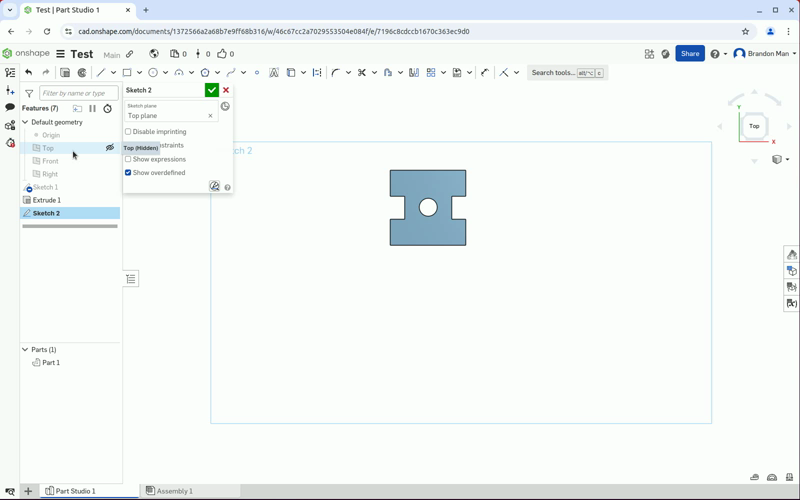
mouse_move(73, 352)
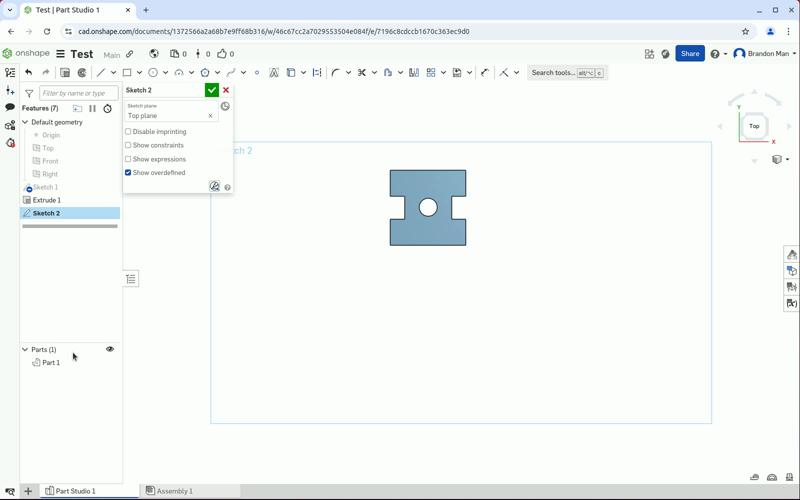
key(y)
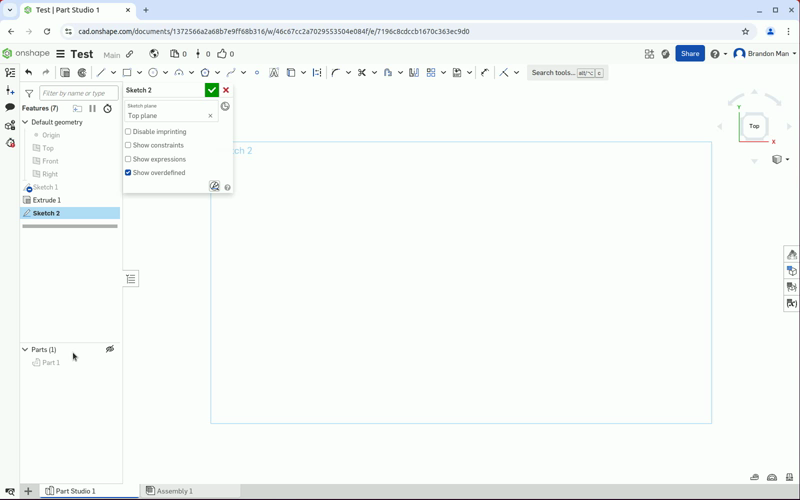
key(l)
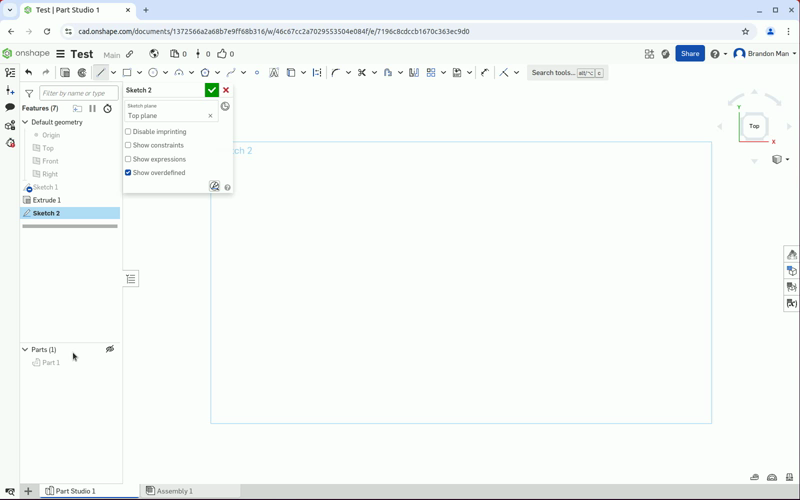
key_down(shift)
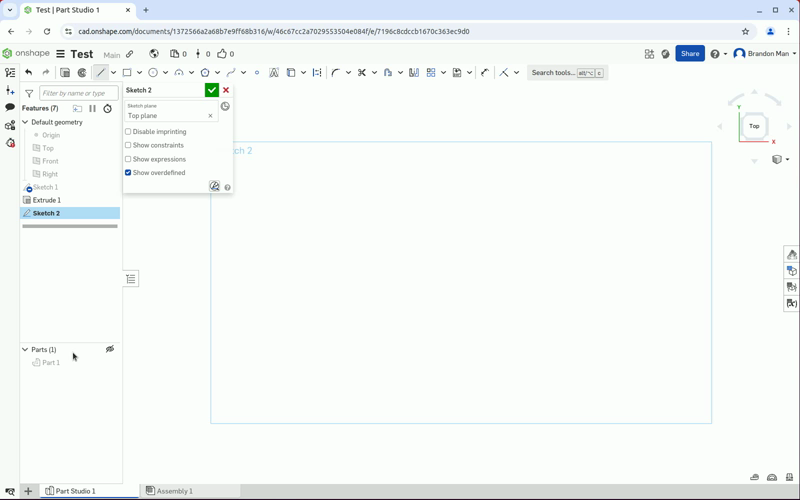
mouse_move(390, 282)
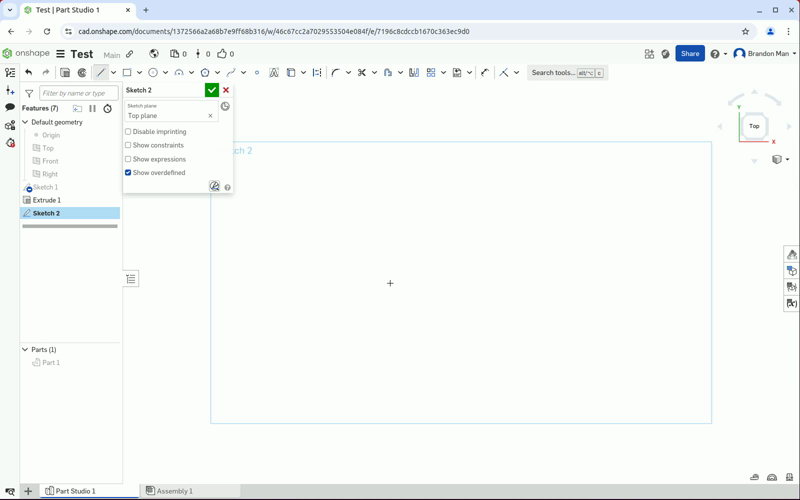
click(390, 282)
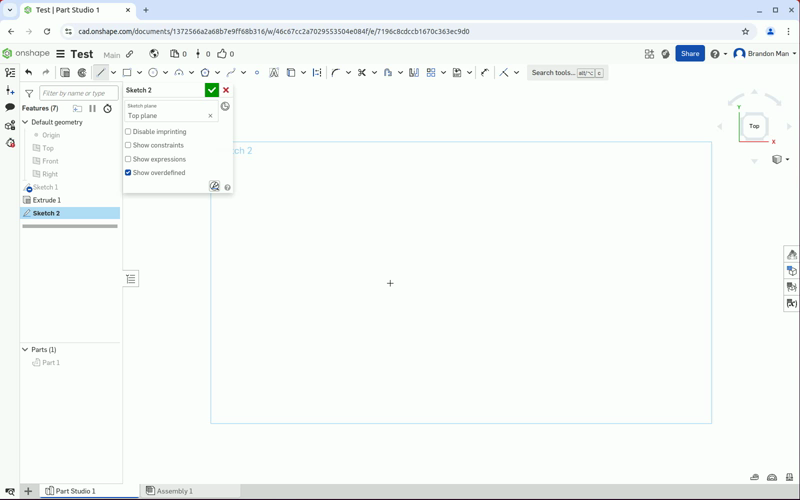
key_up(shift)
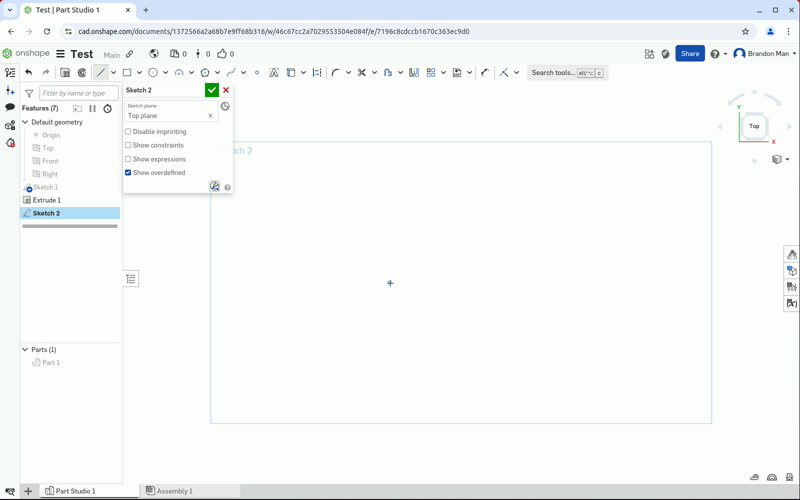
key_down(shift)
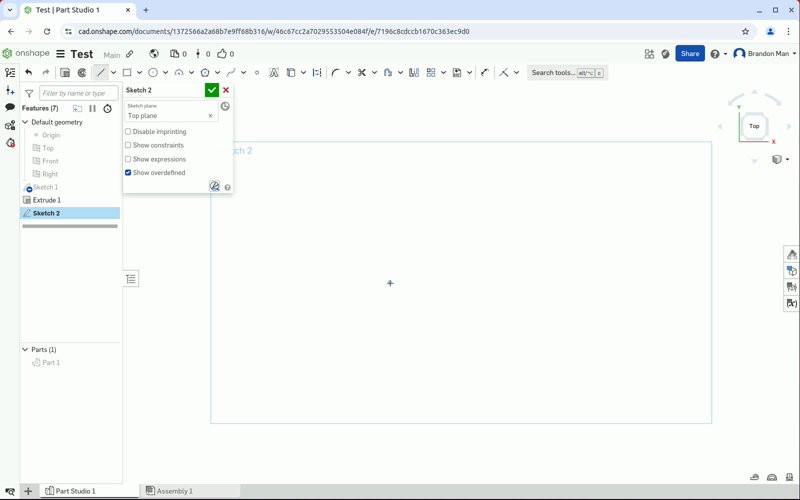
mouse_move(465, 282)
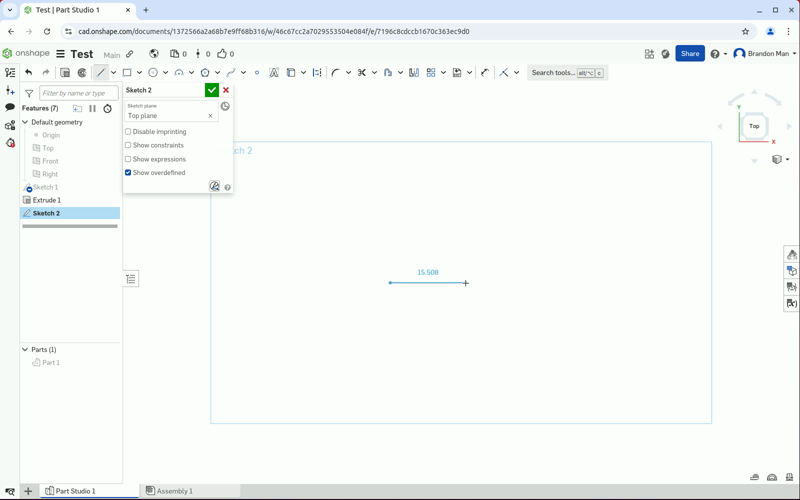
click(465, 282)
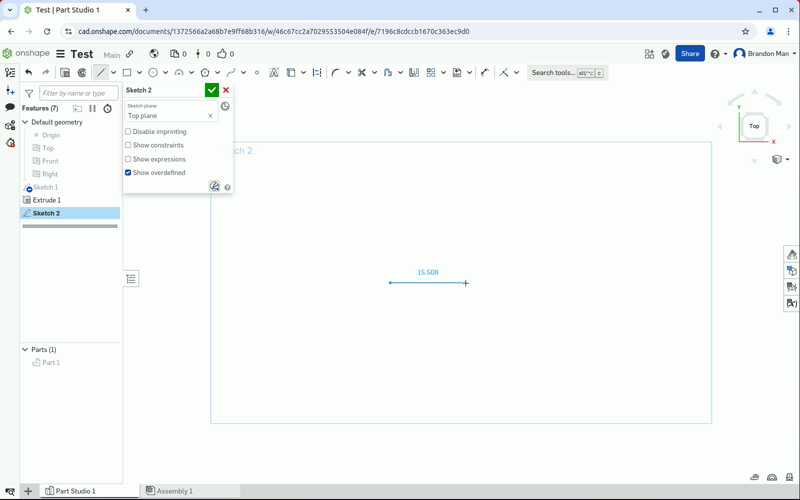
key_up(shift)
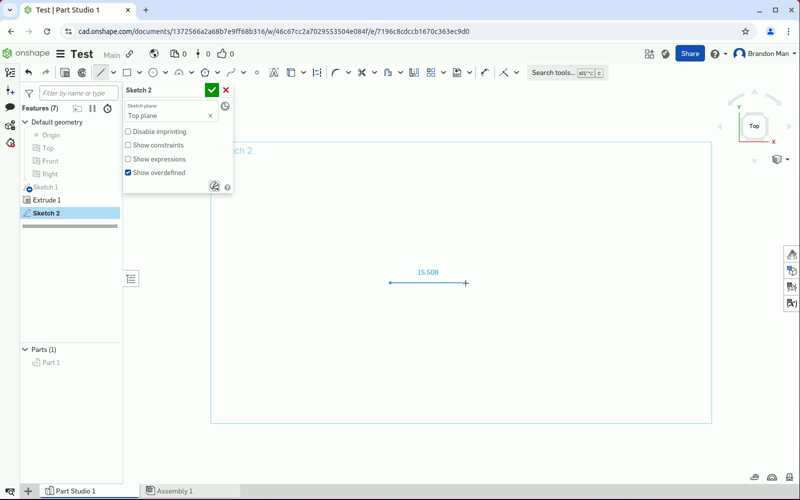
key_down(shift)
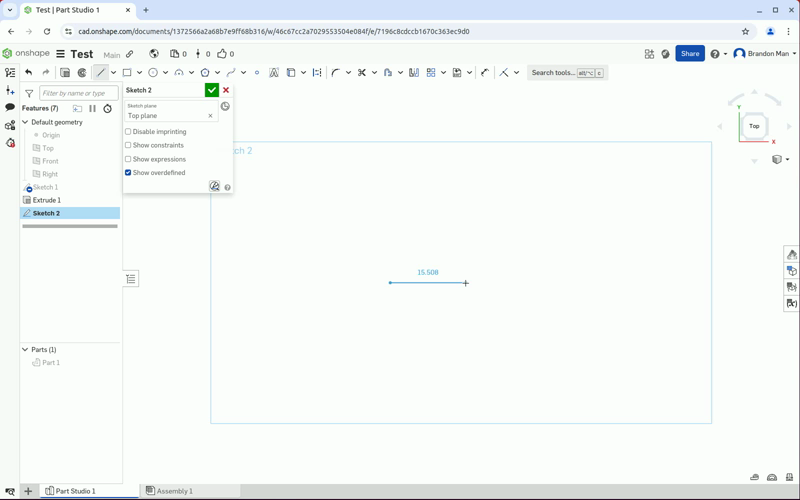
mouse_move(495, 282)
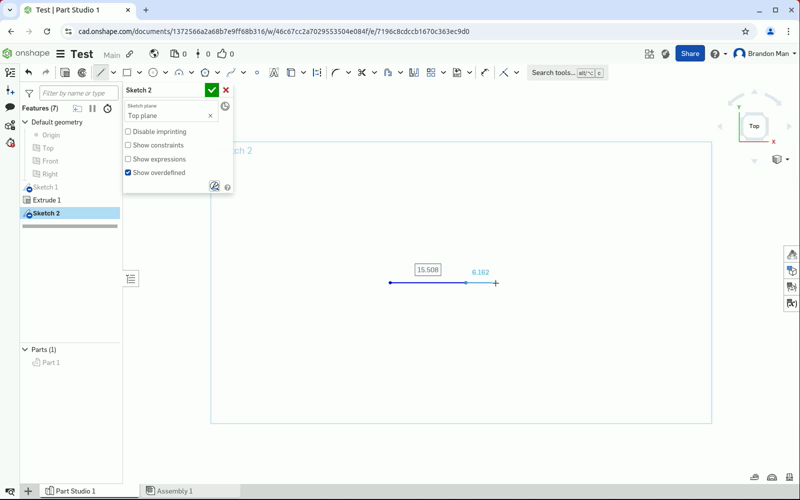
mouse_move(465, 244)
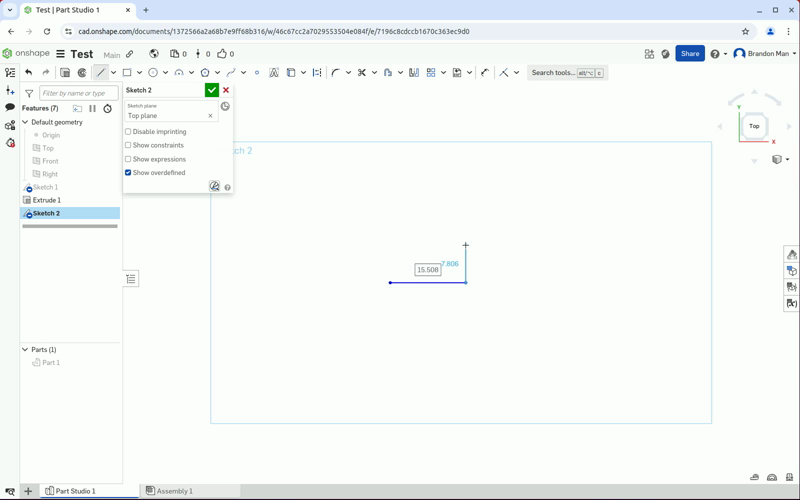
click(465, 244)
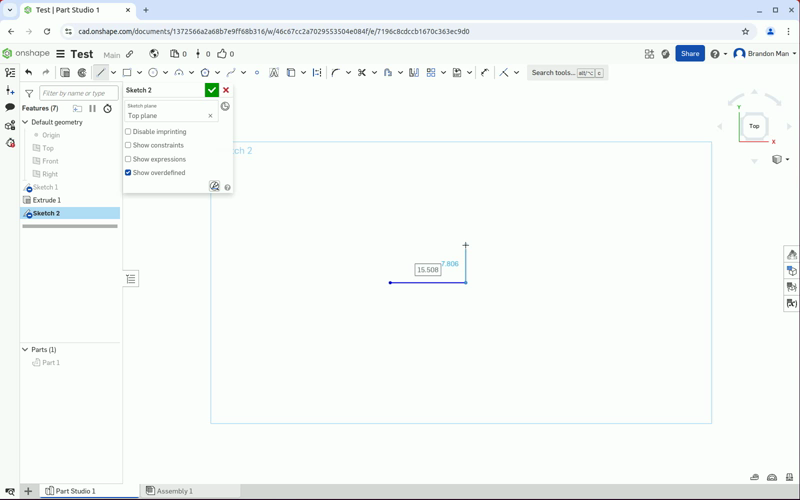
key_up(shift)
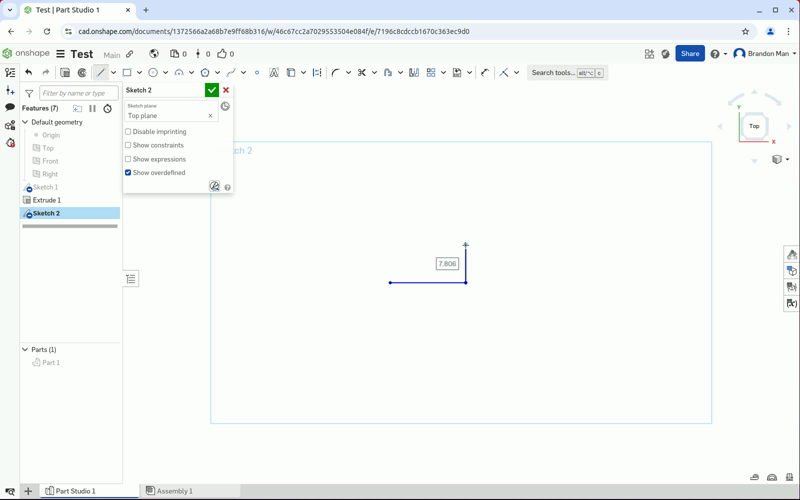
key_down(shift)
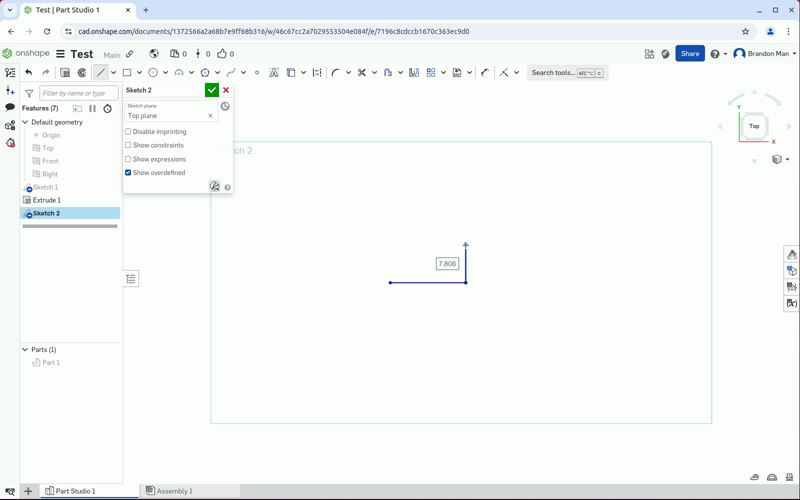
mouse_move(390, 244)
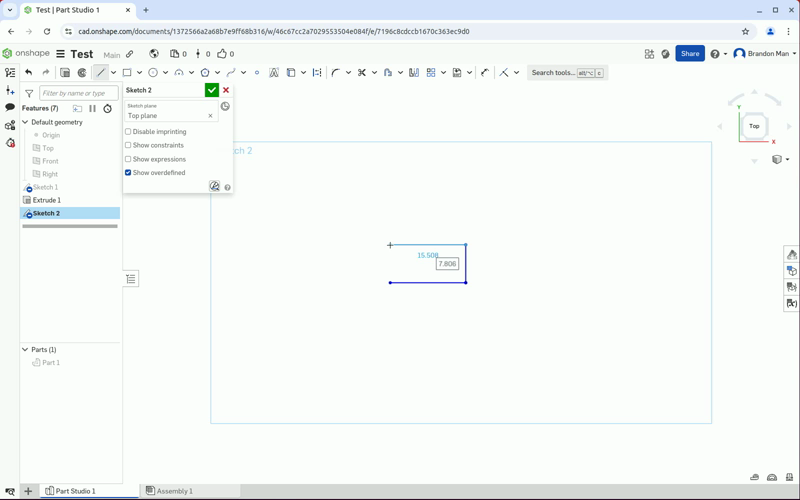
click(390, 244)
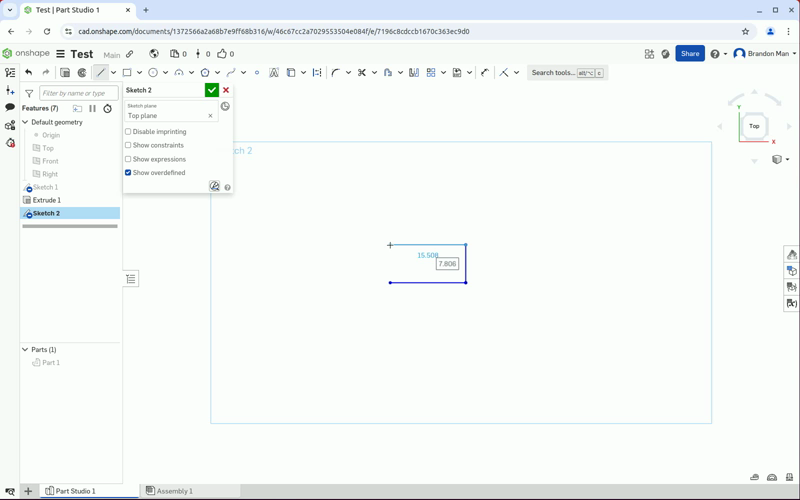
key_up(shift)
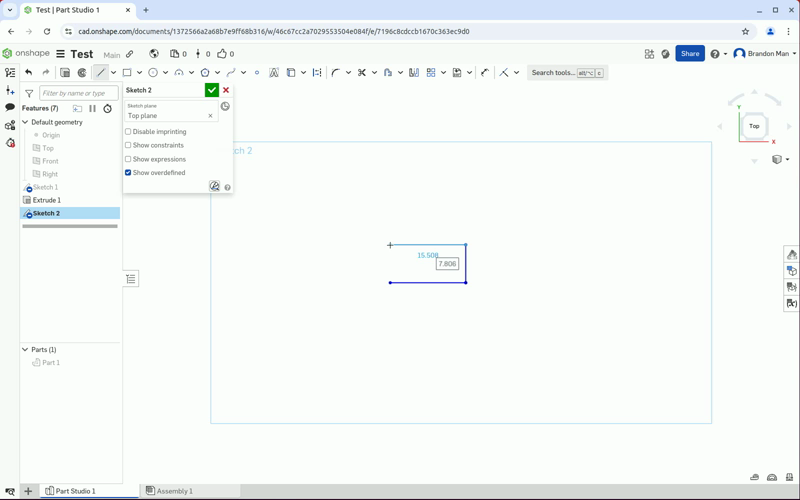
mouse_move(420, 244)
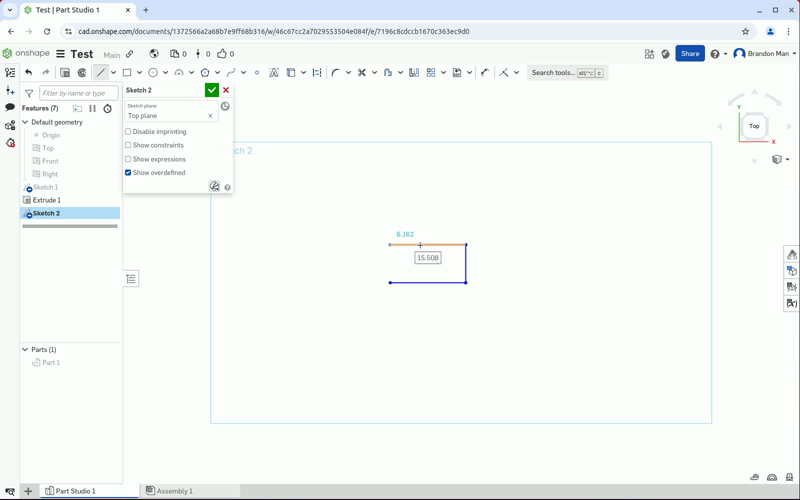
key_down(shift)
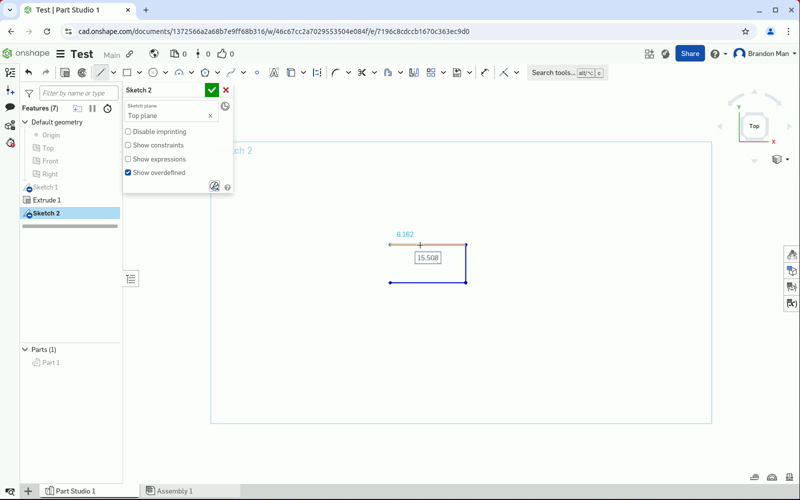
mouse_move(390, 282)
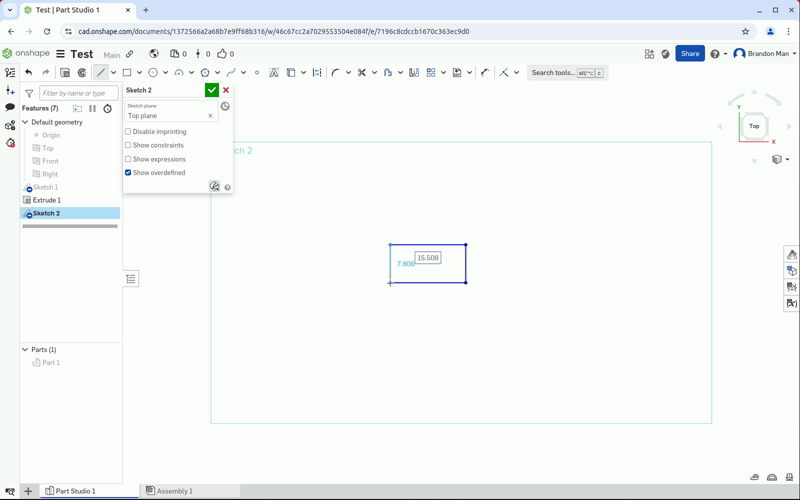
key_up(shift)
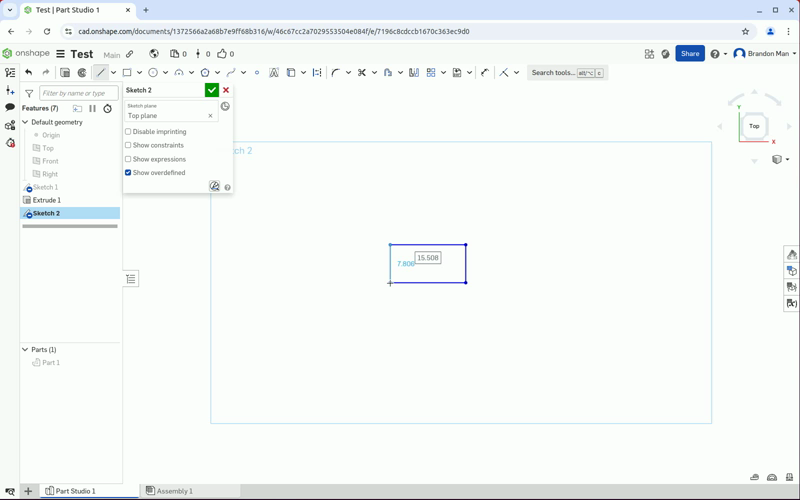
click(390, 282)
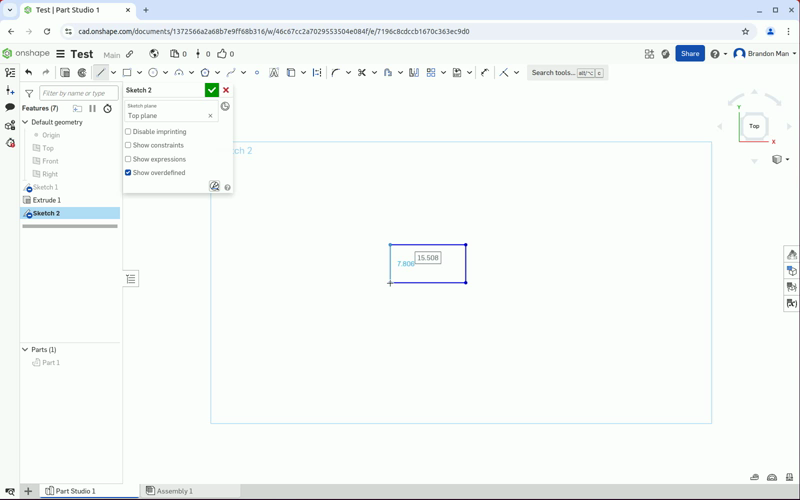
key(esc)
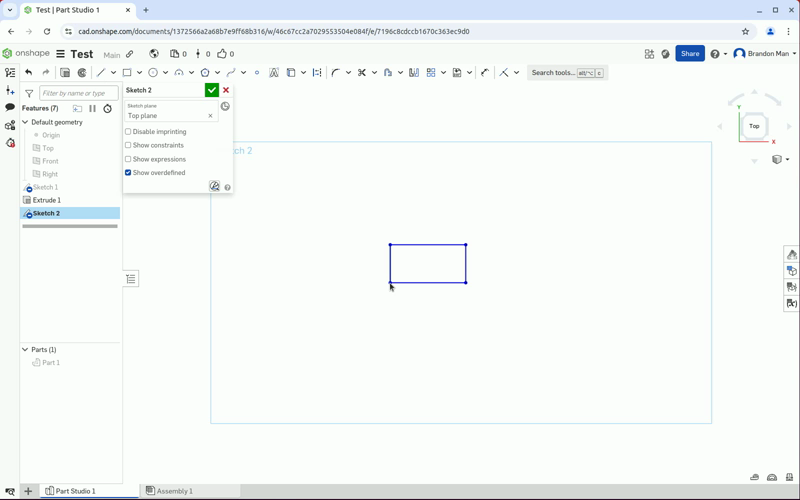
key(c)
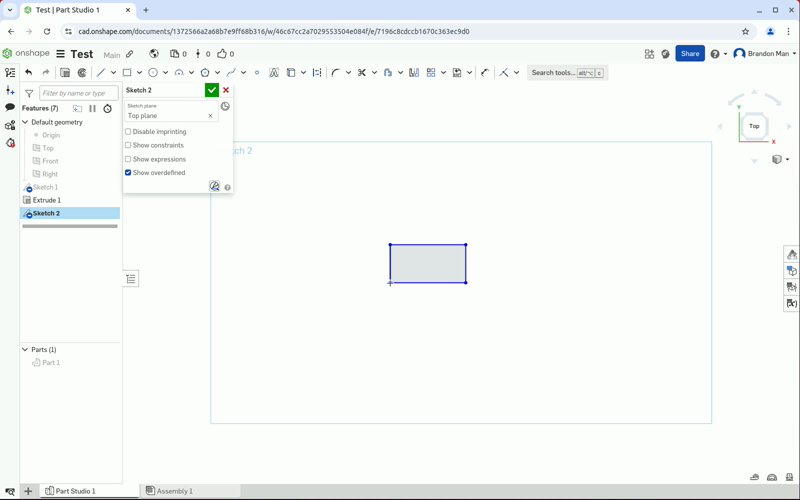
key_down(shift)
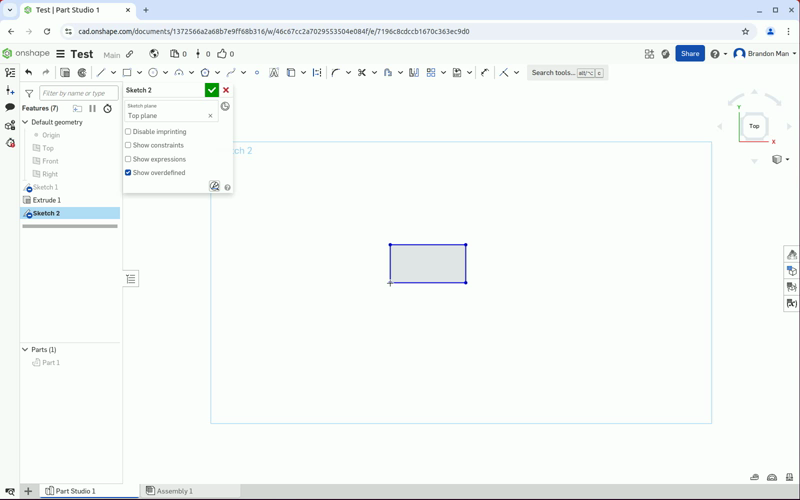
mouse_move(428, 264)
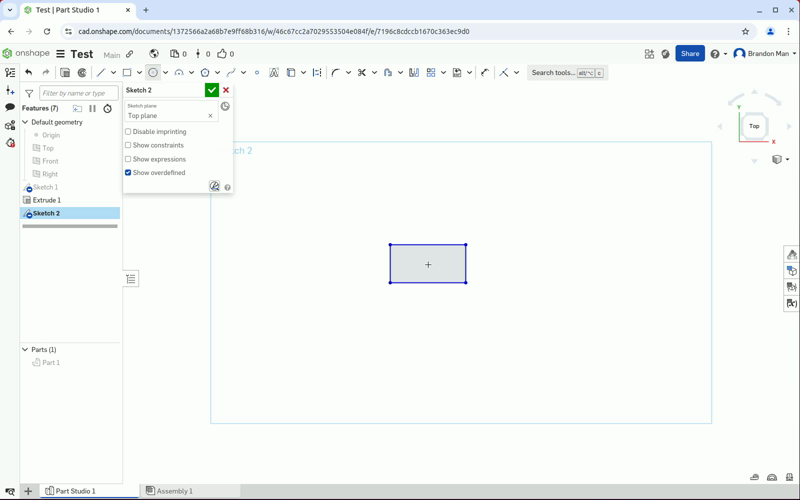
click(428, 264)
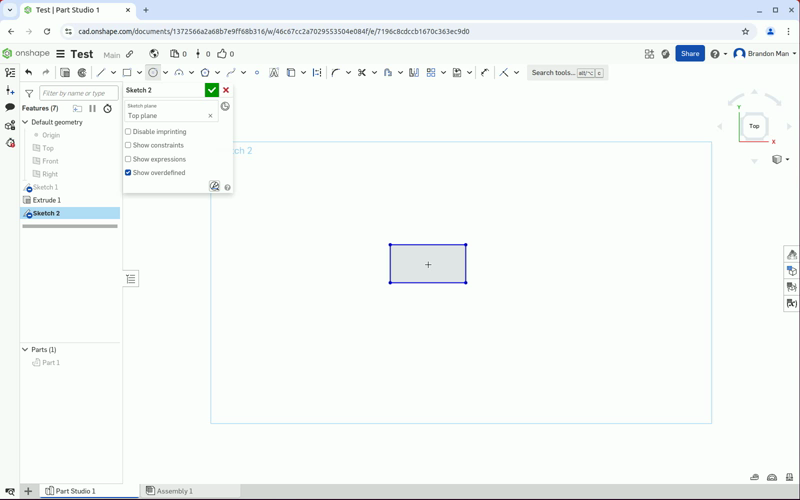
key_up(shift)
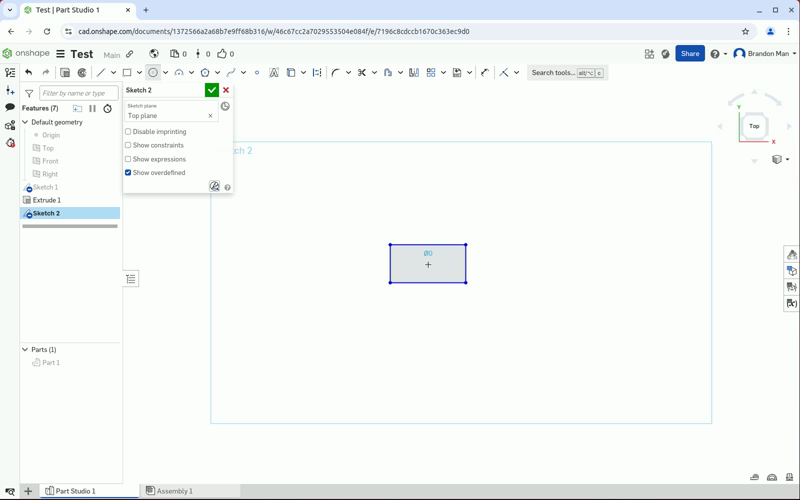
mouse_move(437, 264)
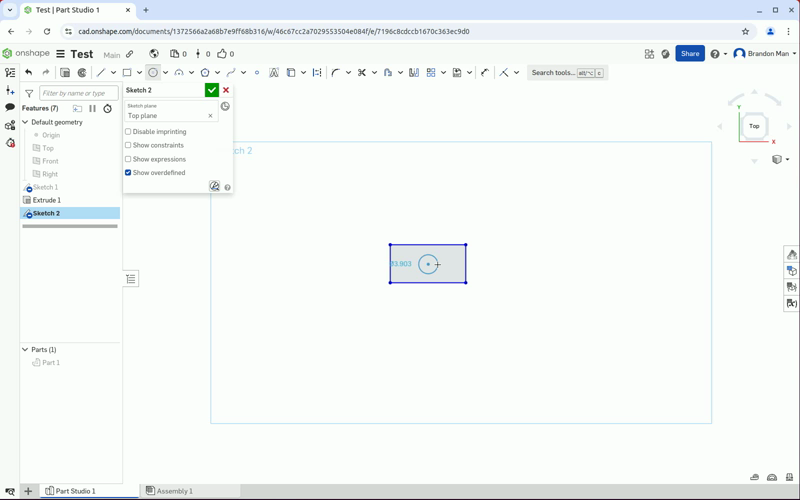
click(437, 264)
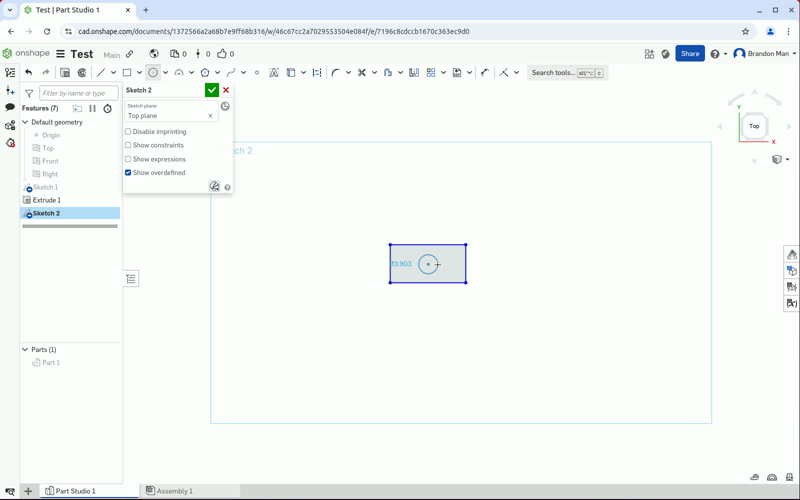
key(esc)
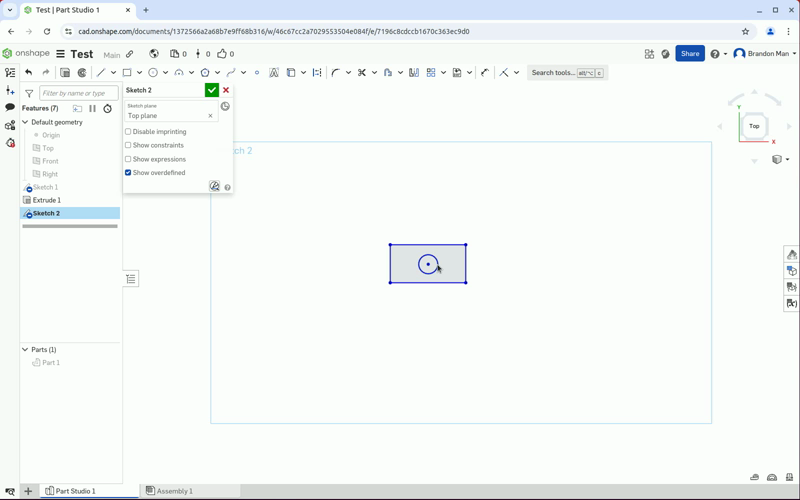
mouse_move(453, 253)
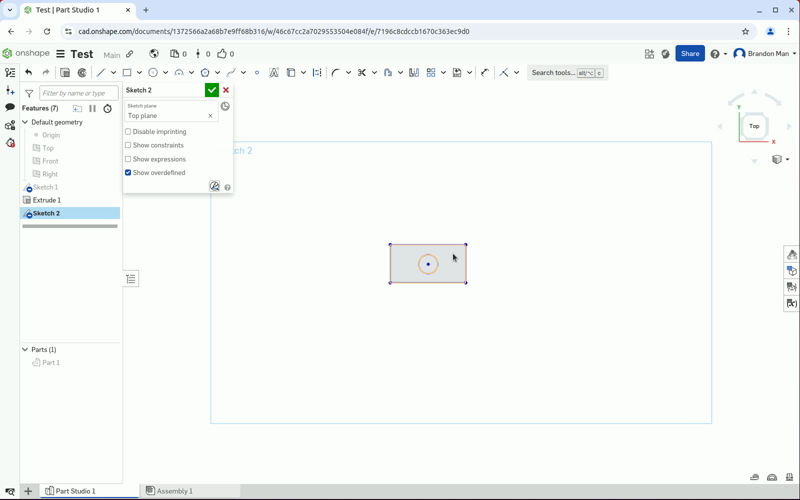
click(453, 253)
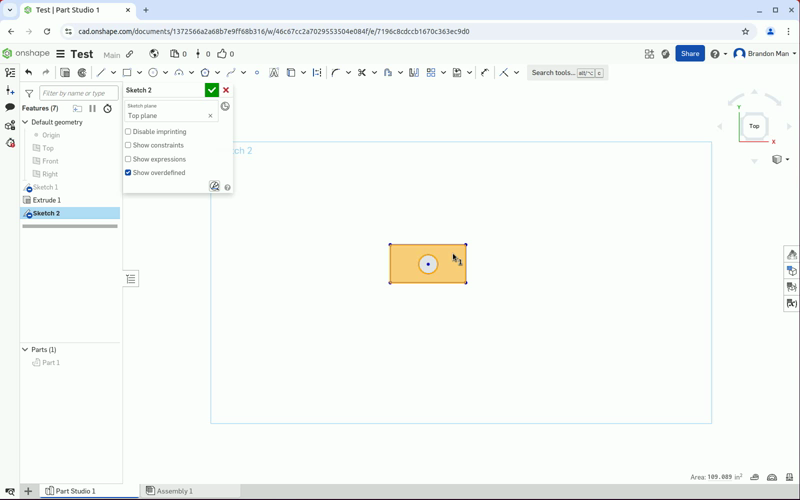
mouse_move(73, 352)
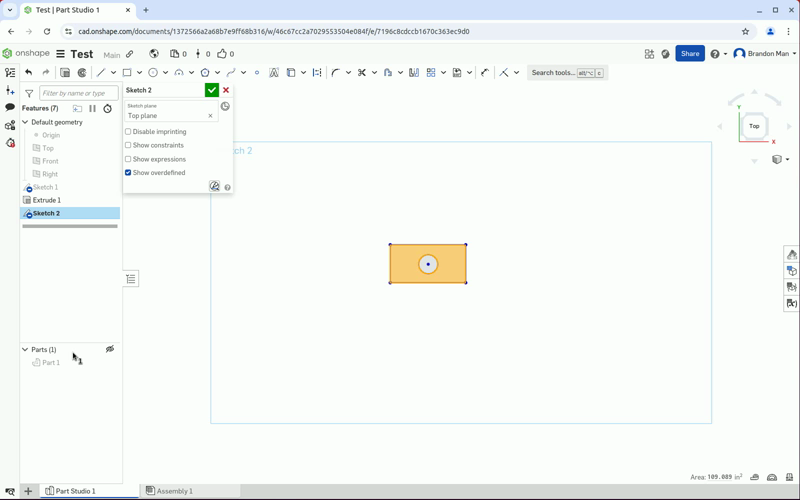
key(shift+y)
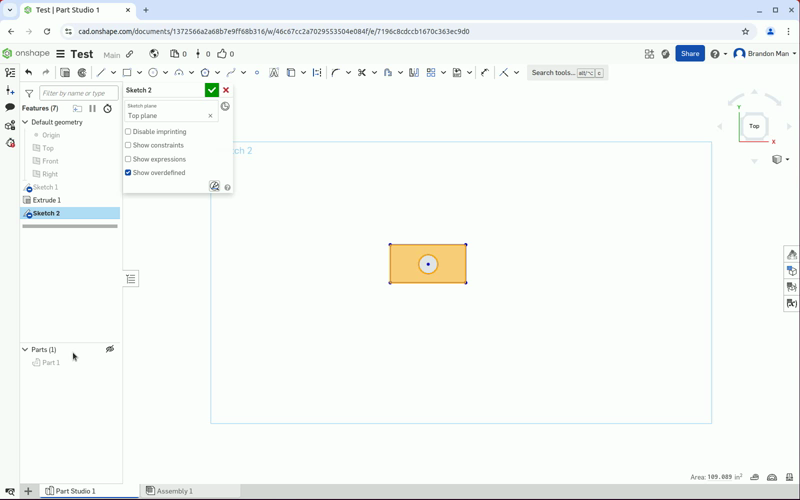
key(shift+e)
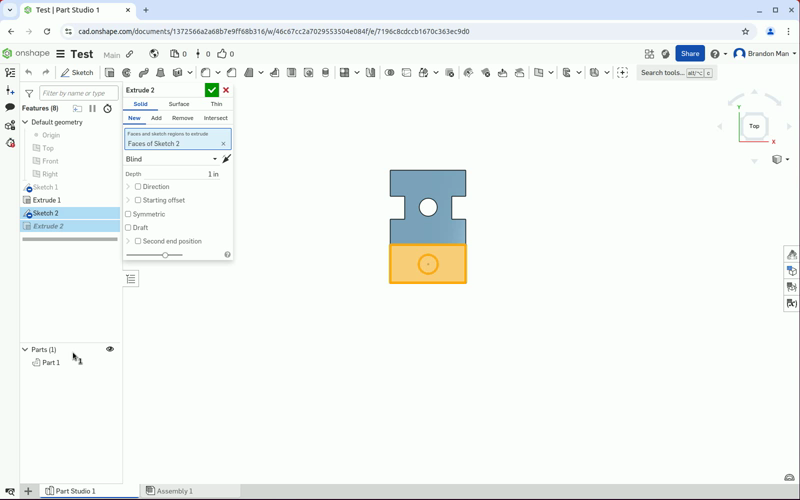
mouse_move(143, 106)
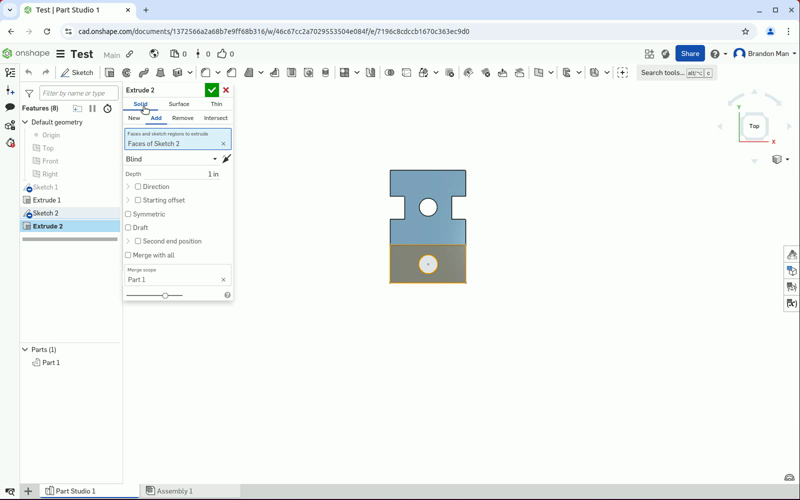
click(143, 106)
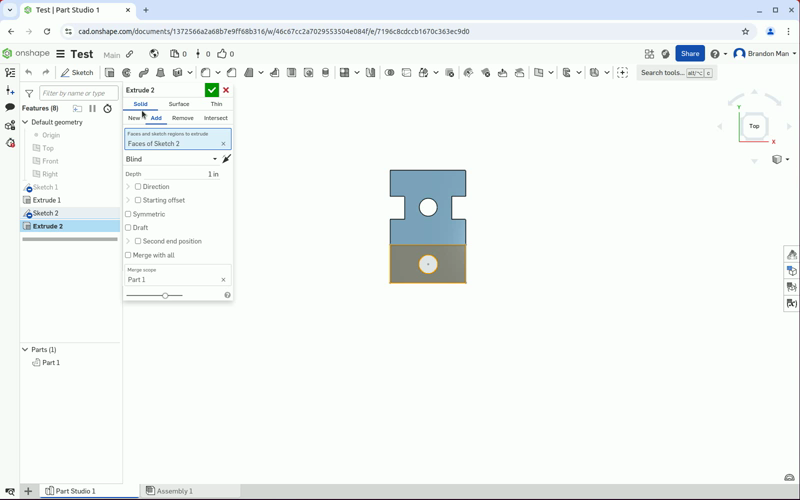
mouse_move(137, 120)
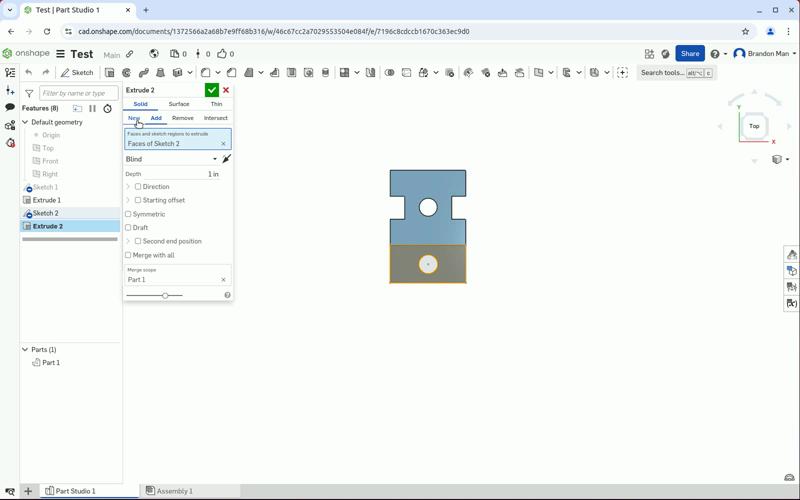
click(137, 120)
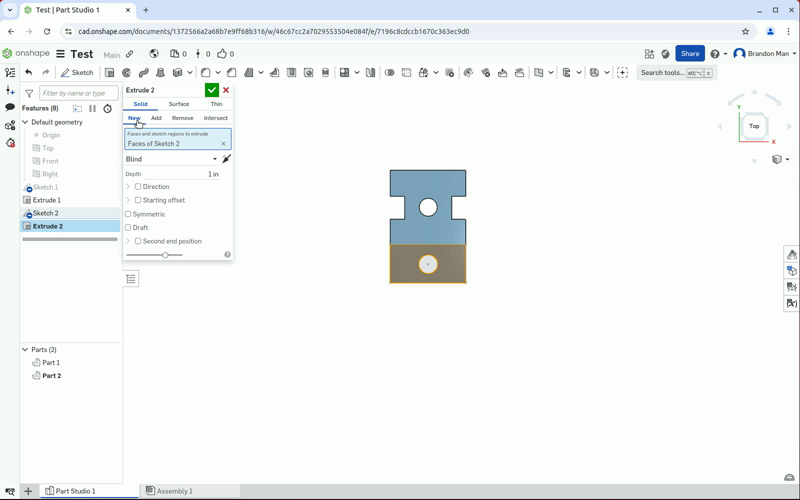
key(tab, 4)
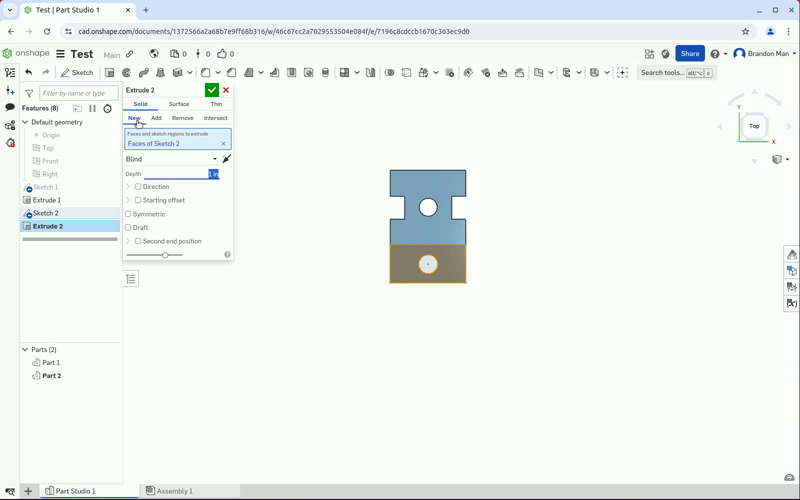
text(3.851)
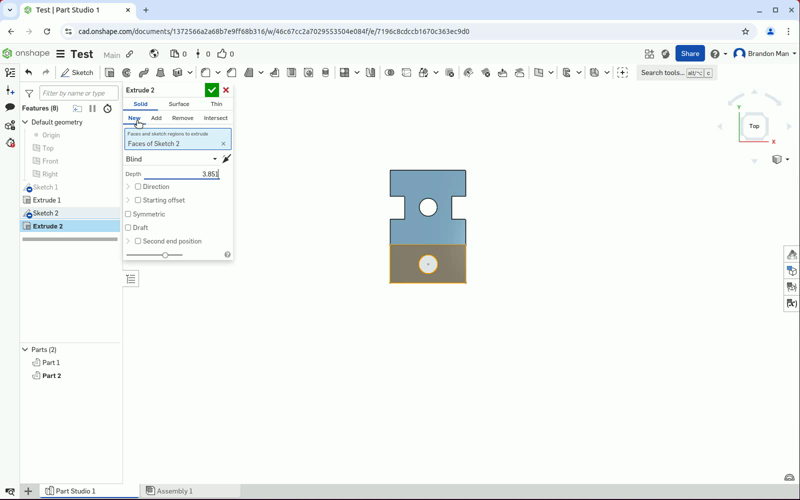
key(enter)
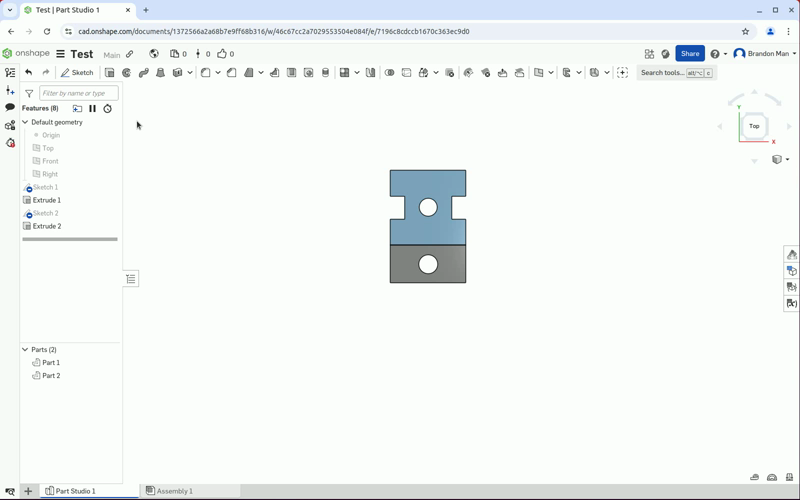
key(shift+h)
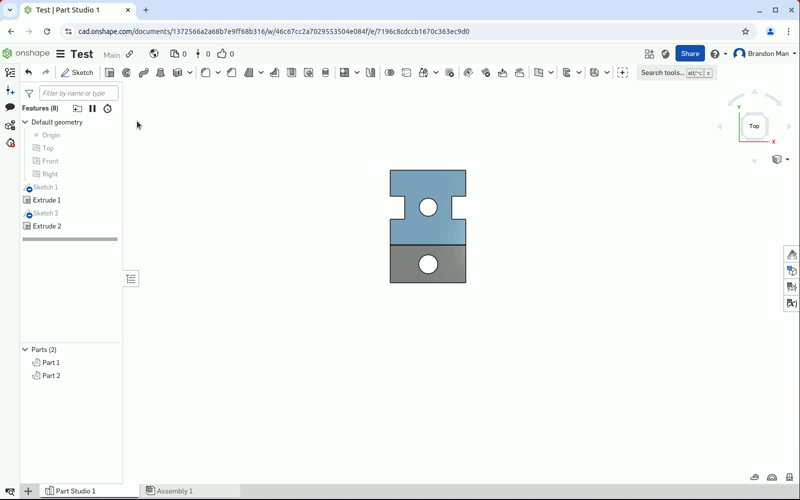
key(shift+h)
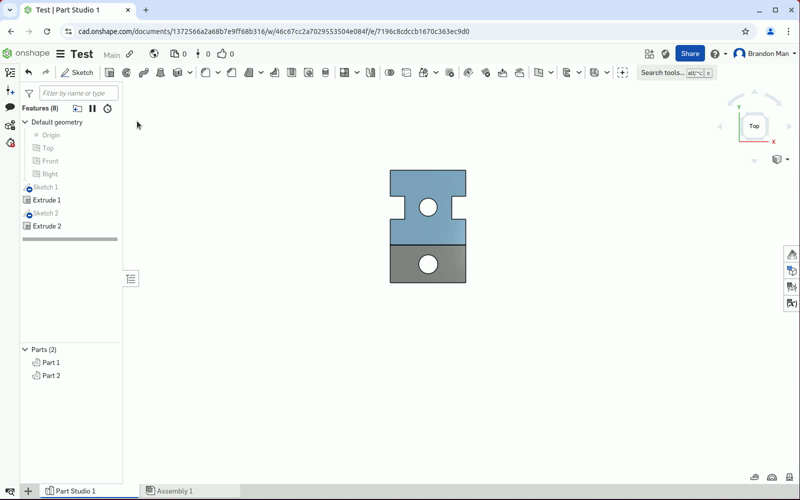
mouse_move(73, 189)
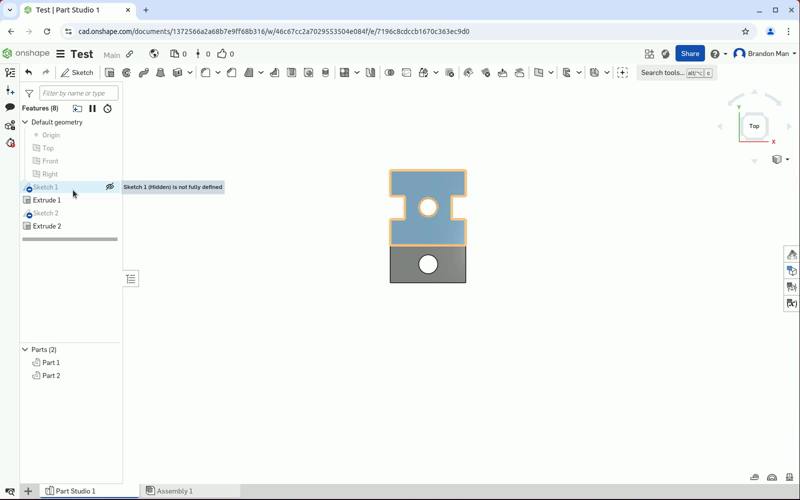
click(73, 189)
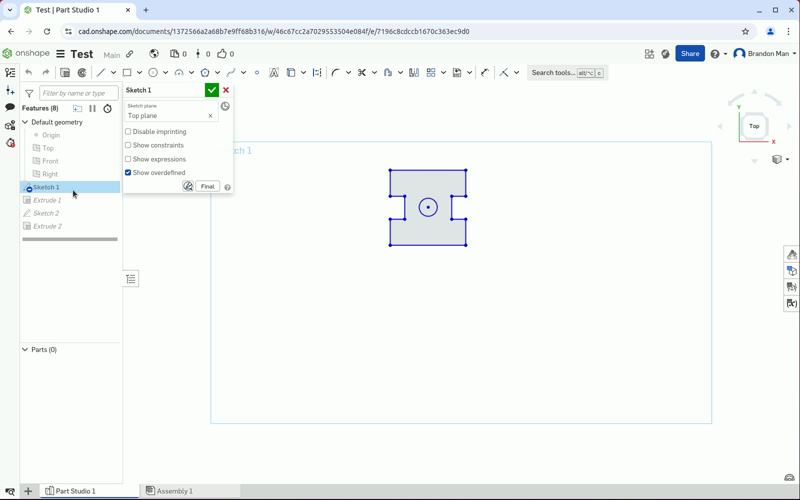
mouse_move(229, 92)
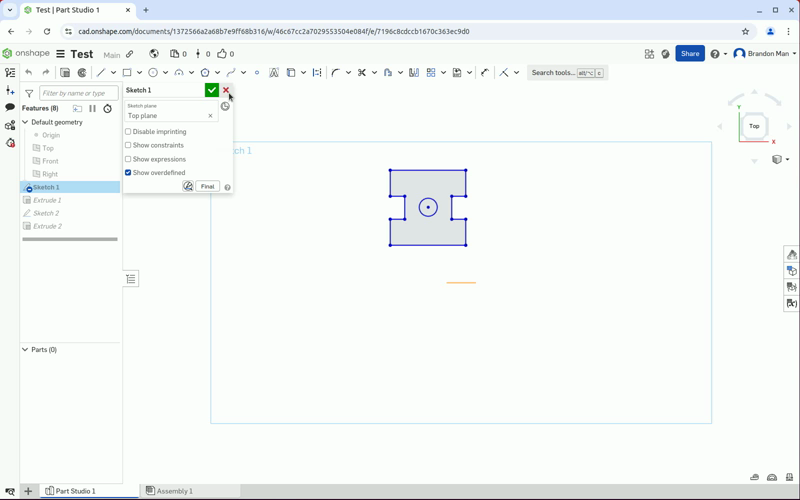
click(229, 92)
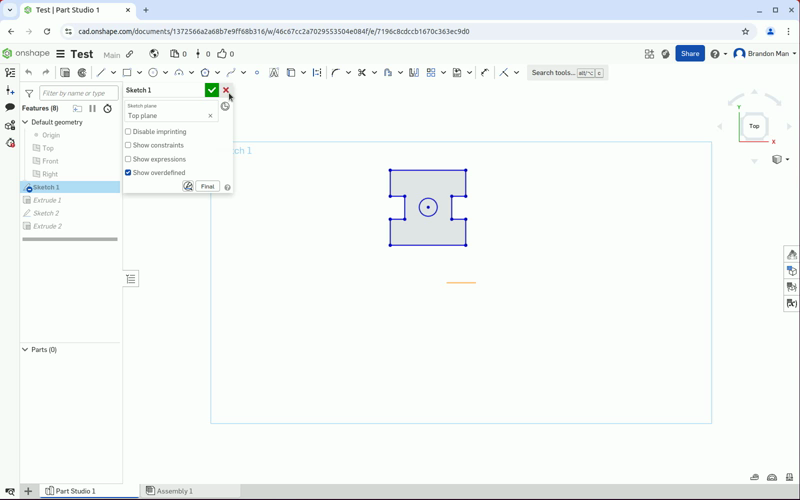
key(shift+s)
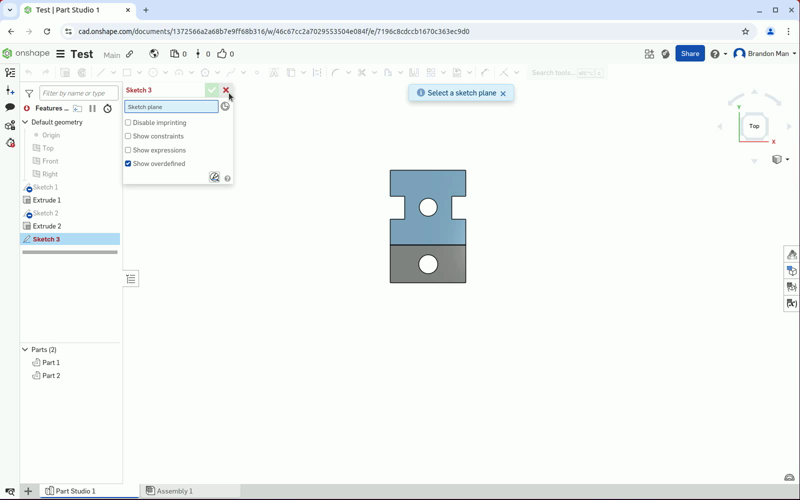
mouse_move(73, 150)
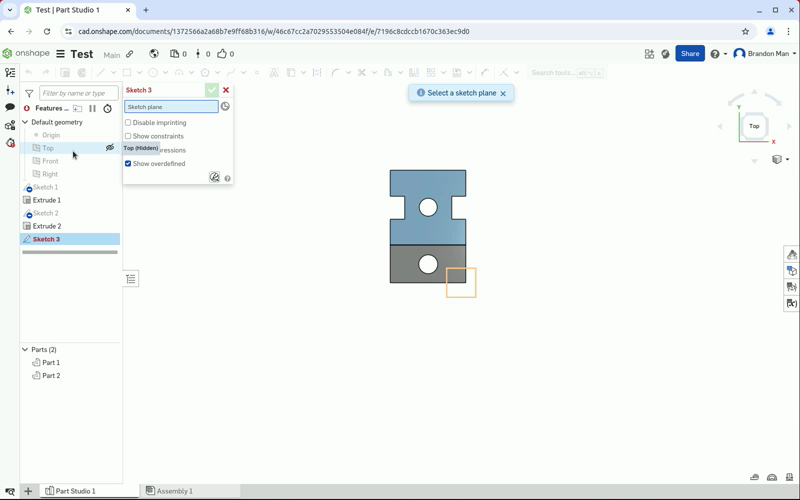
click(73, 150)
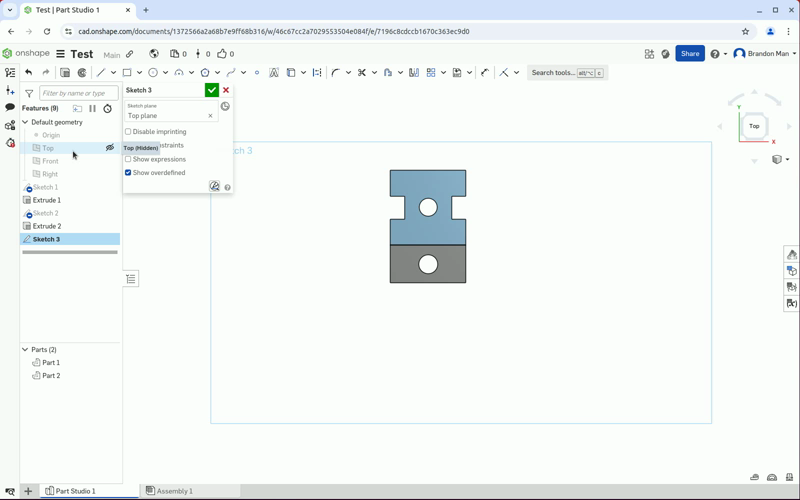
mouse_move(73, 352)
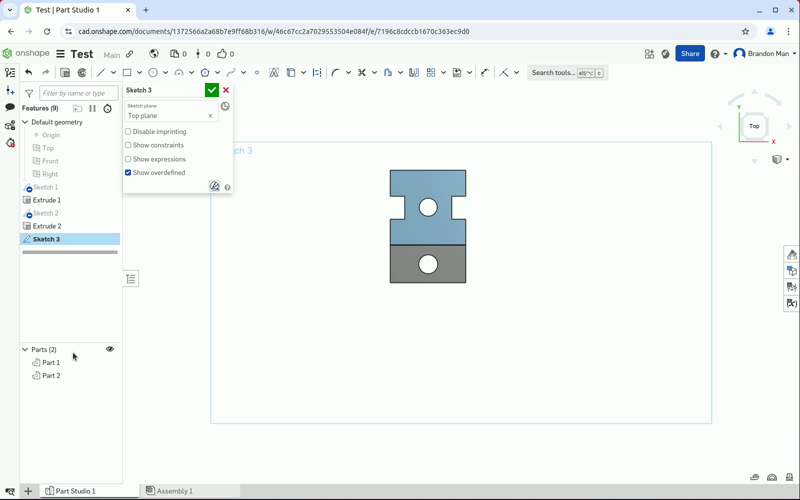
key(y)
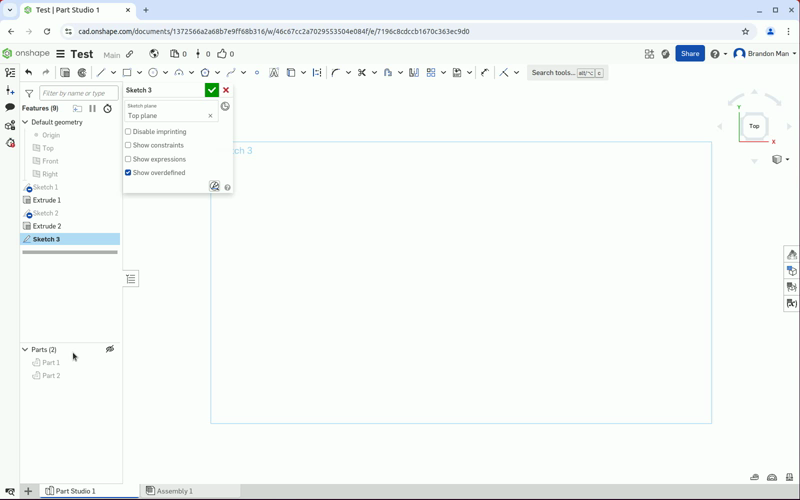
key(l)
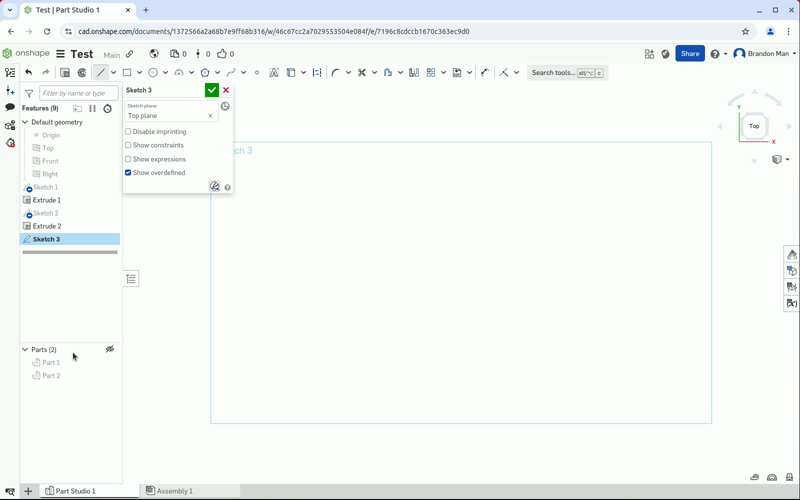
key_down(shift)
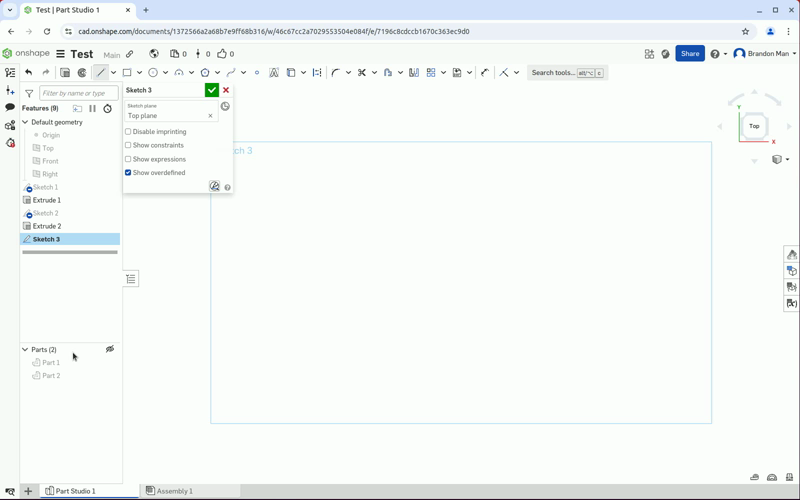
mouse_move(390, 218)
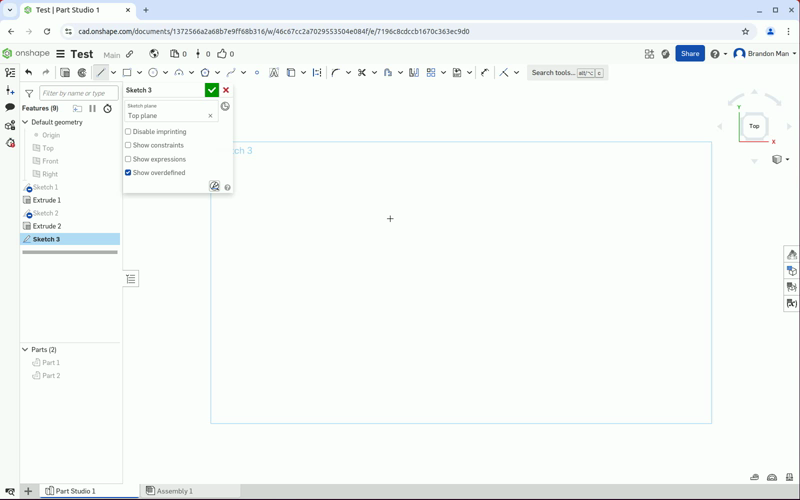
click(390, 218)
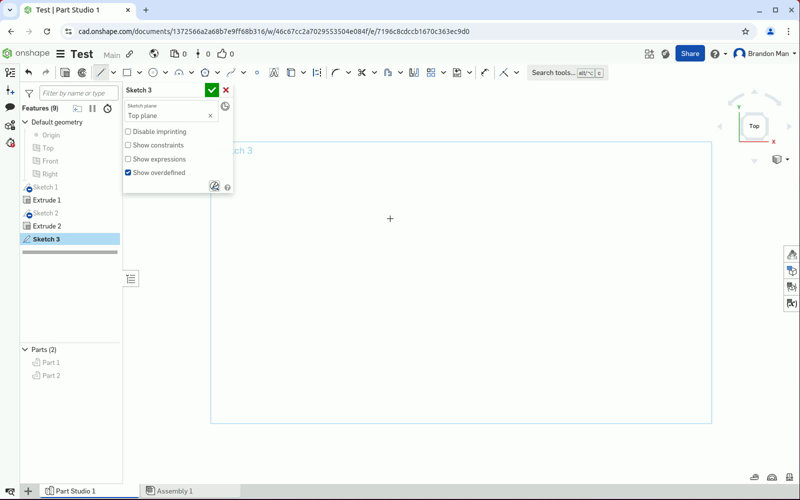
key_up(shift)
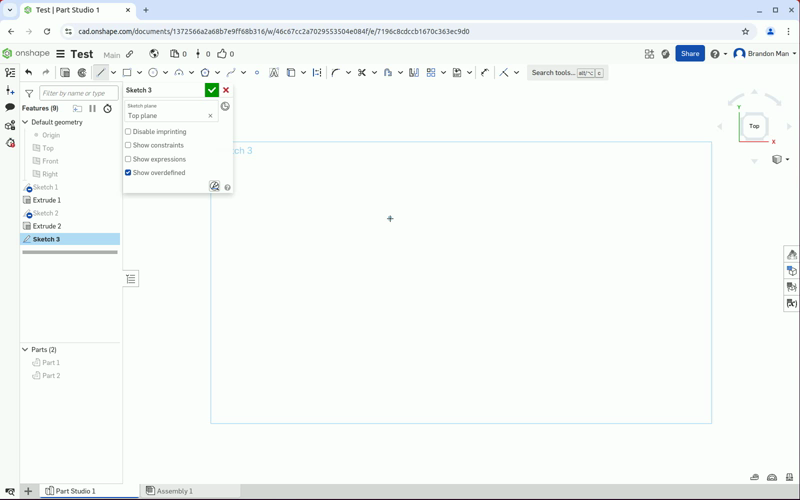
key_down(shift)
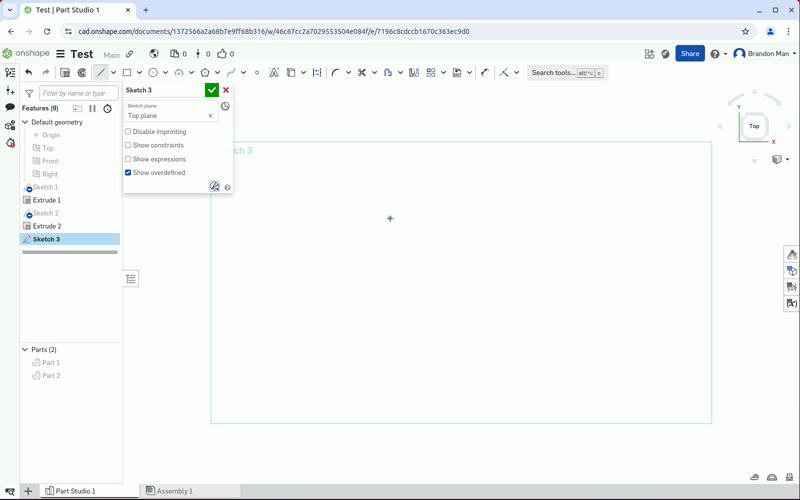
mouse_move(420, 218)
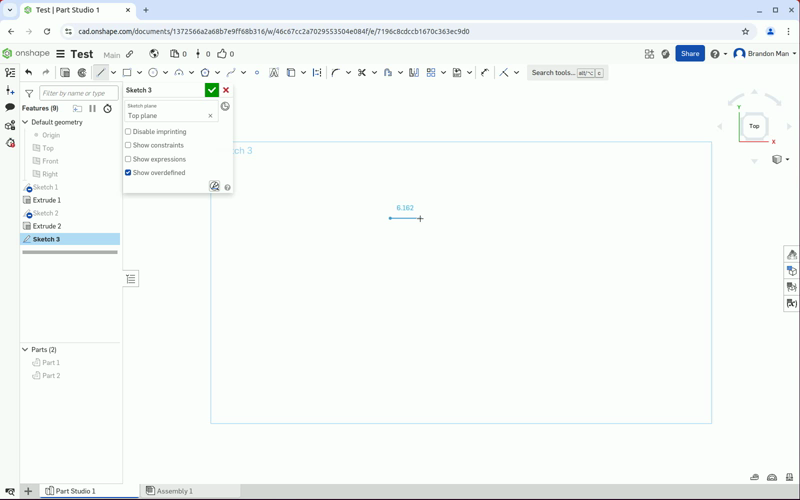
mouse_move(404, 218)
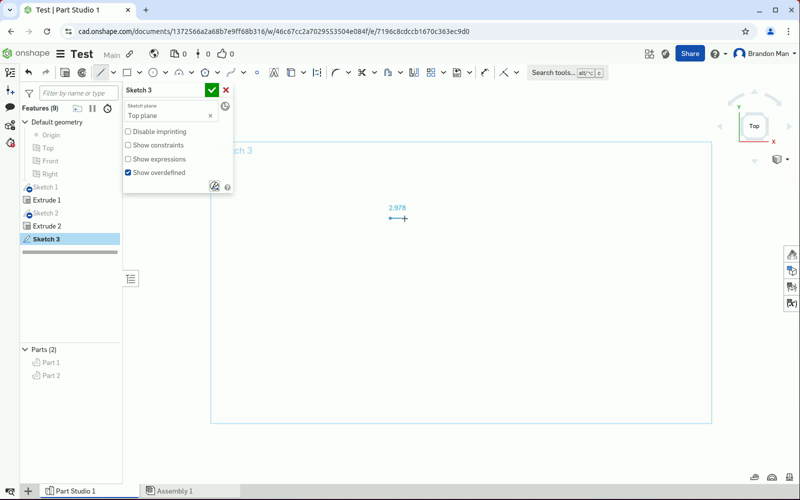
click(404, 218)
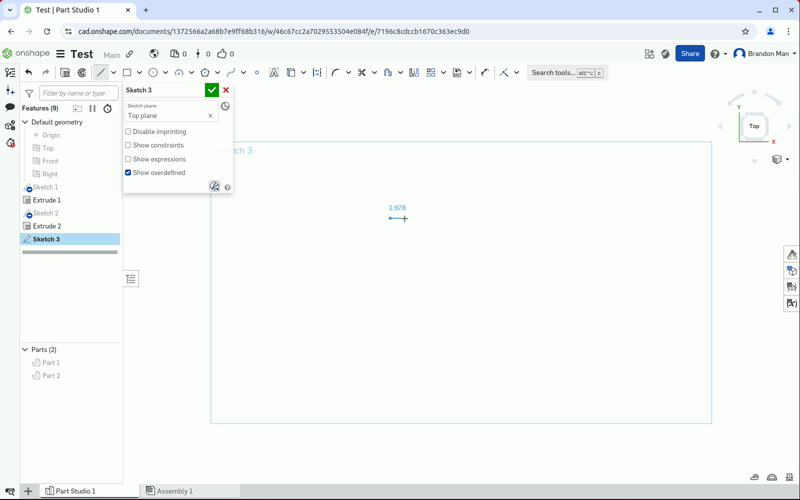
key_up(shift)
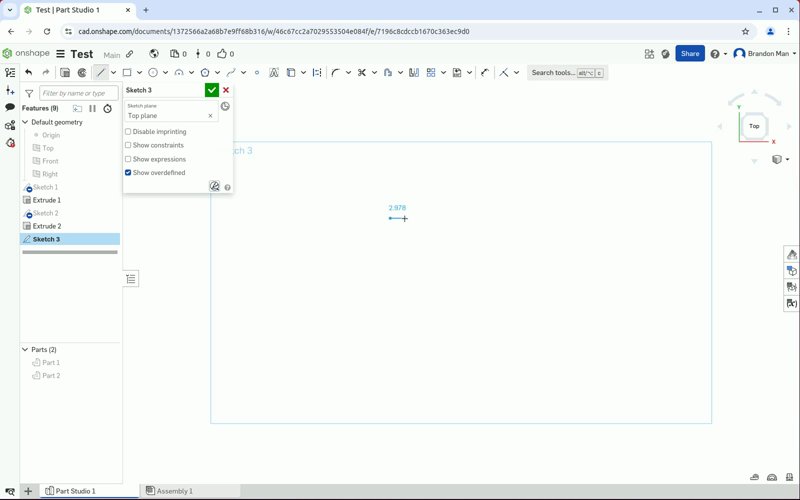
key_down(shift)
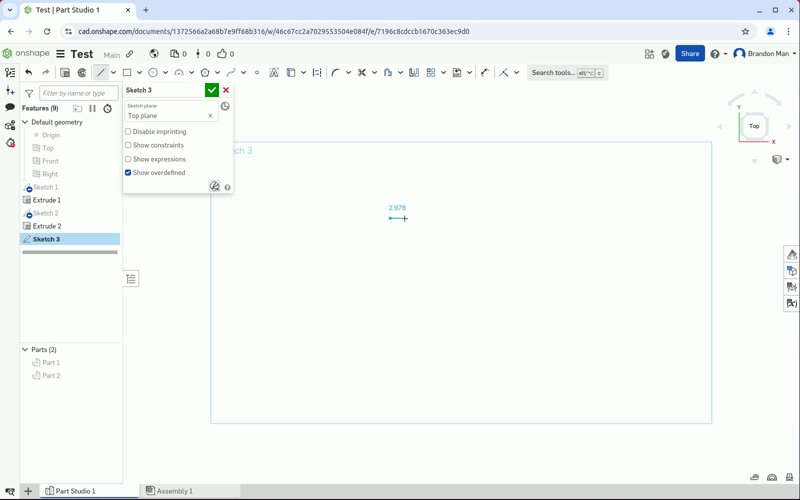
mouse_move(434, 218)
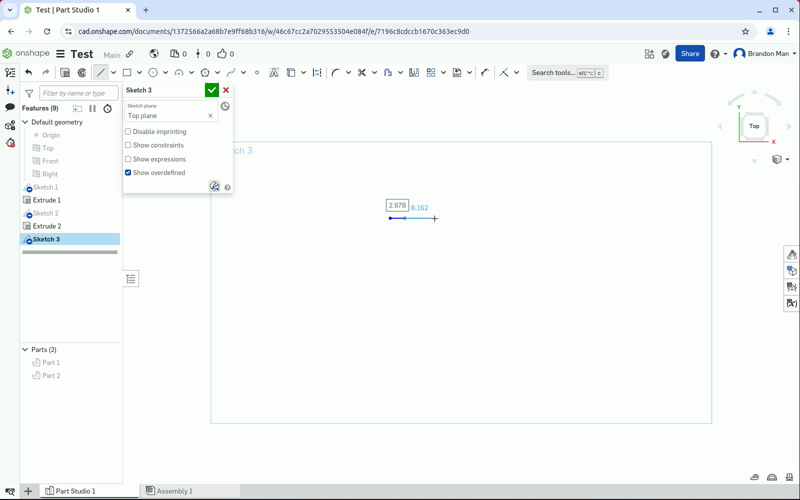
mouse_move(404, 195)
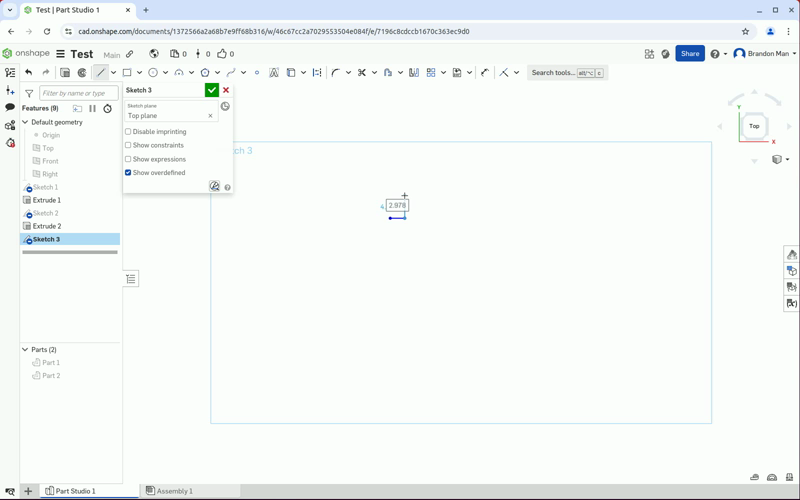
click(404, 195)
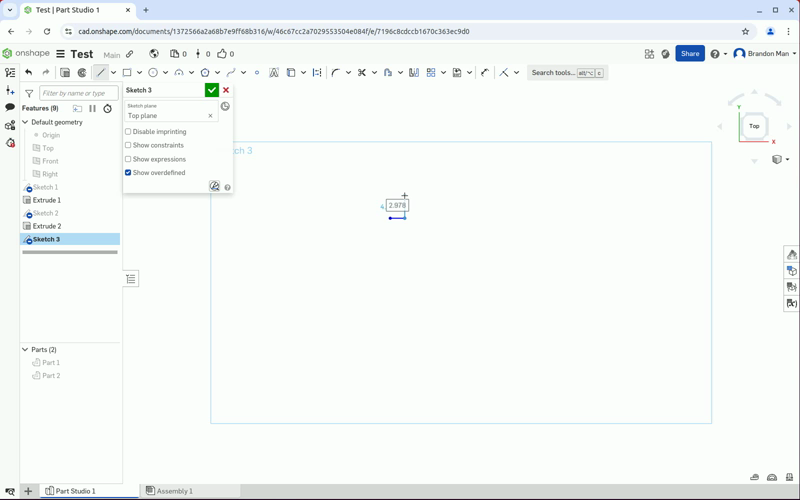
key_up(shift)
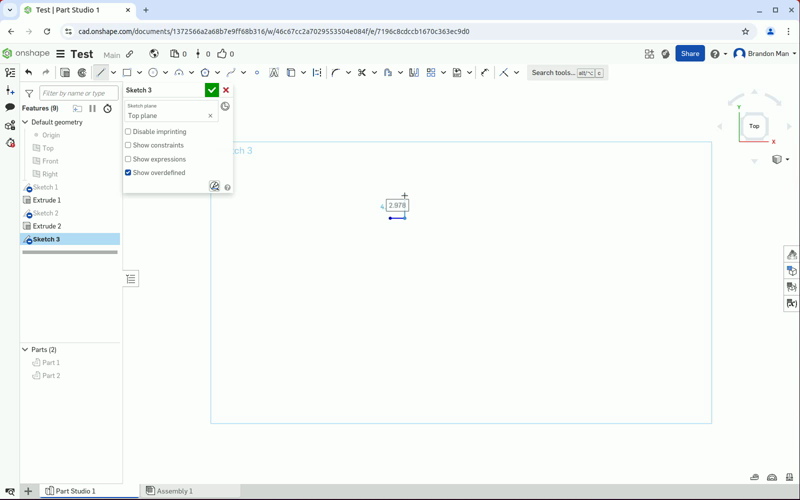
key_down(shift)
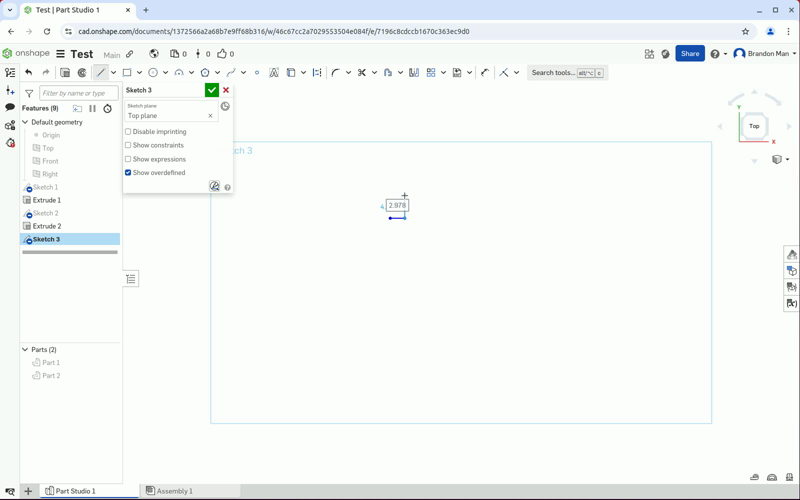
mouse_move(434, 195)
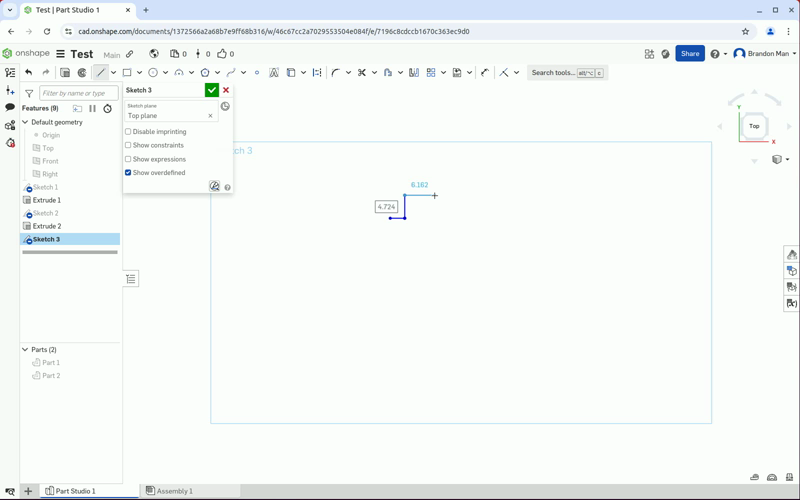
mouse_move(390, 195)
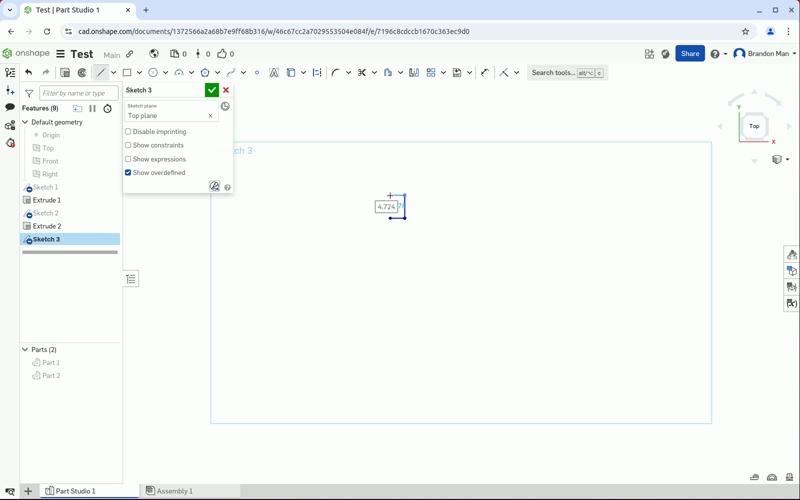
click(390, 195)
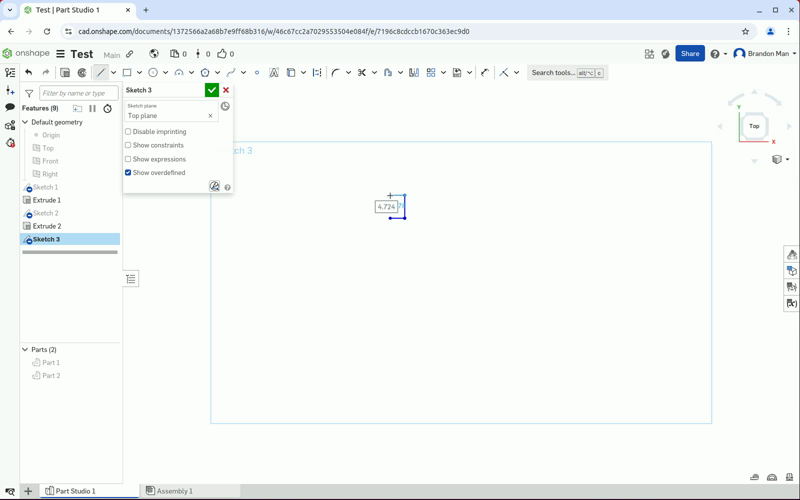
key_up(shift)
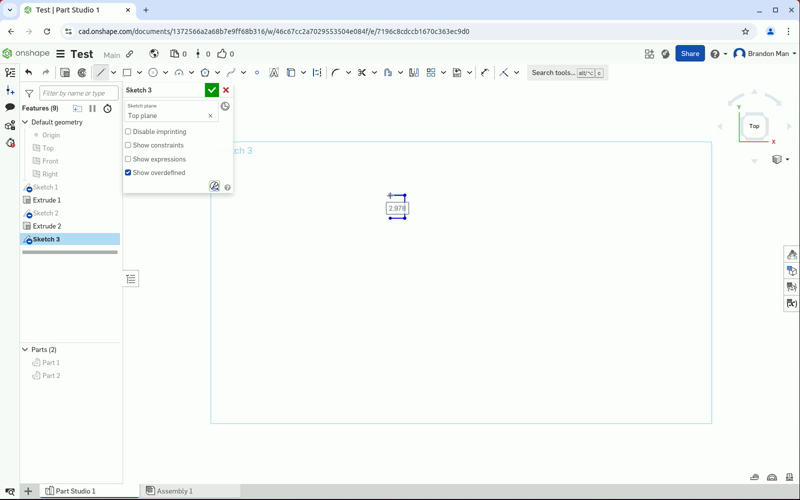
mouse_move(420, 195)
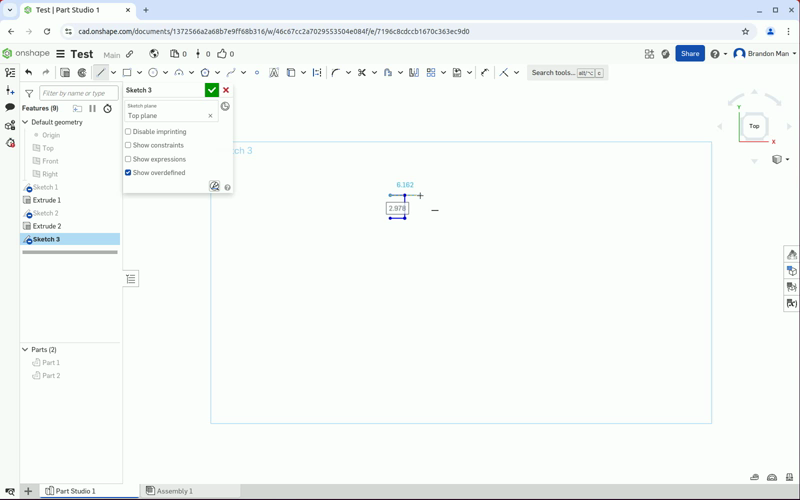
key_down(shift)
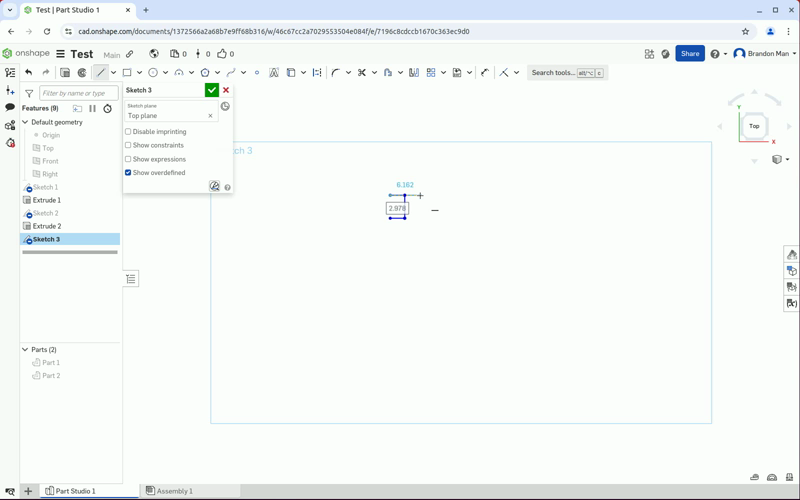
mouse_move(390, 218)
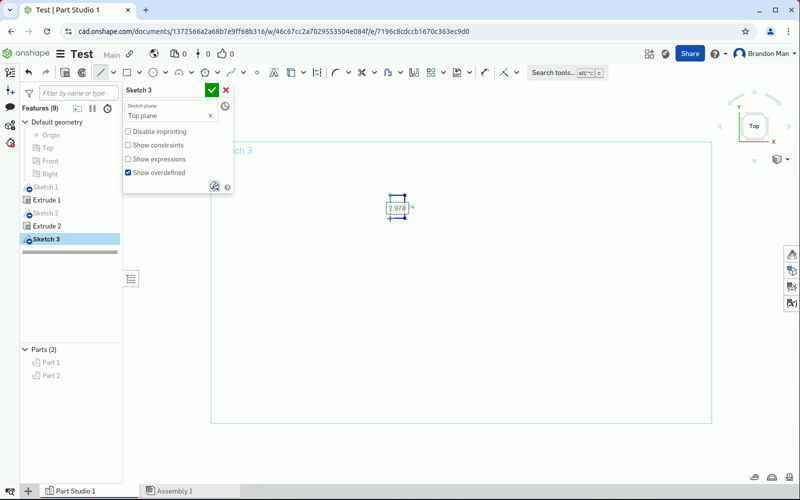
key_up(shift)
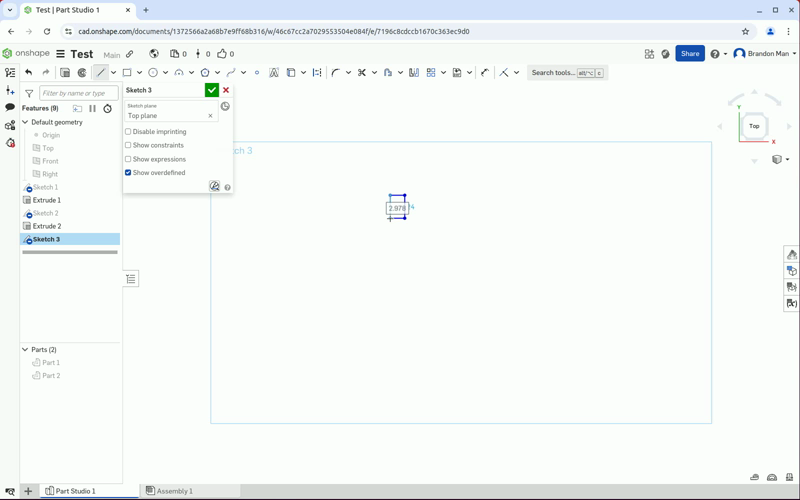
click(390, 218)
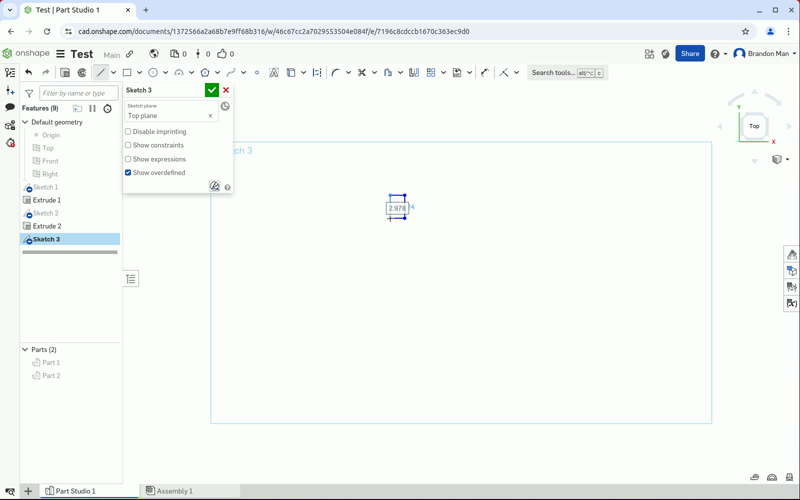
key(esc)
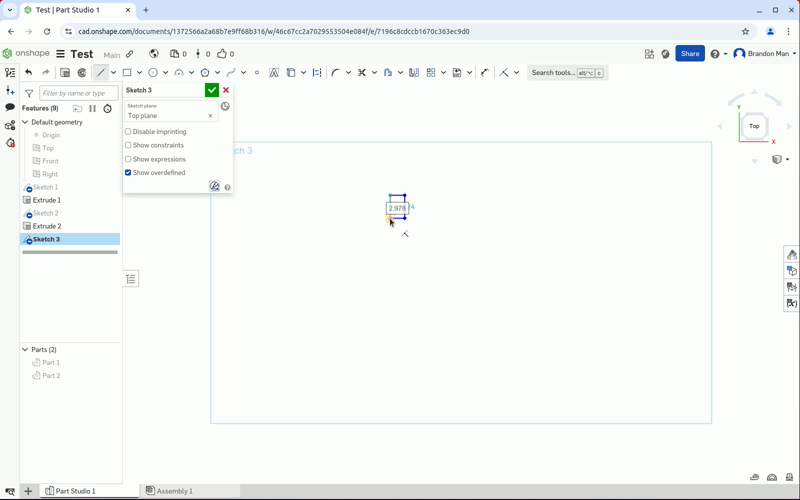
mouse_move(404, 208)
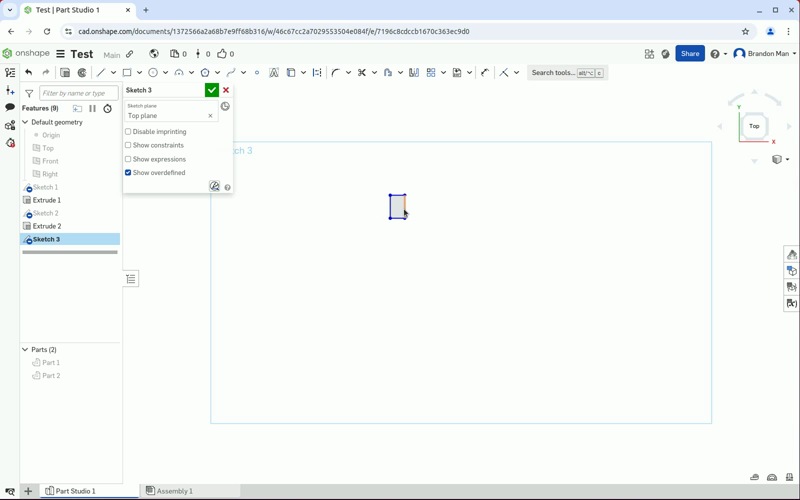
scroll(6)
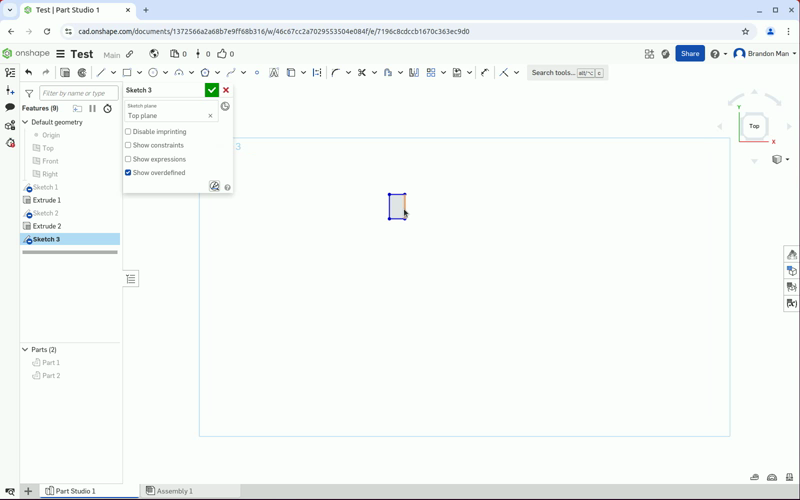
scroll(6)
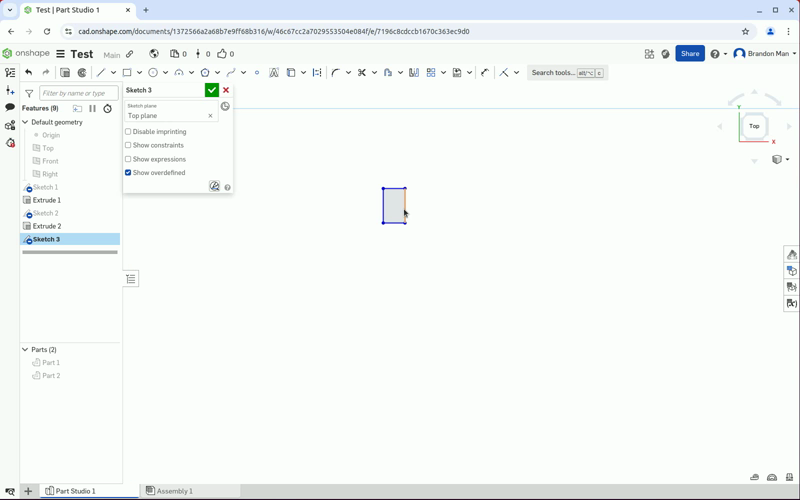
scroll(6)
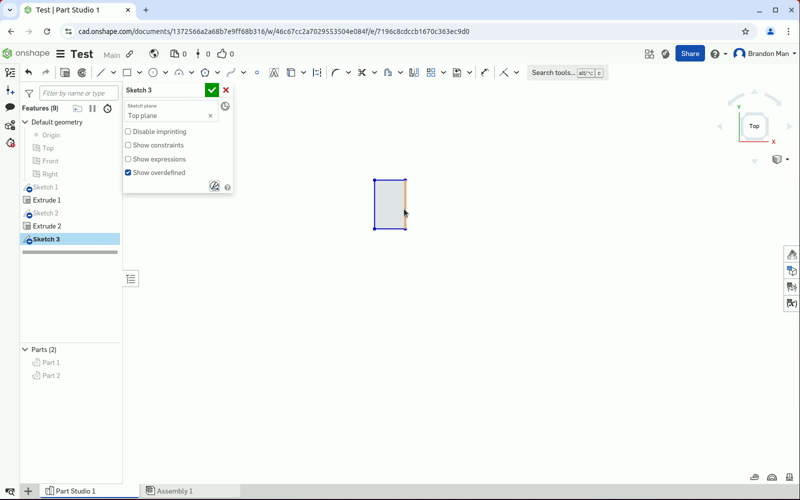
scroll(6)
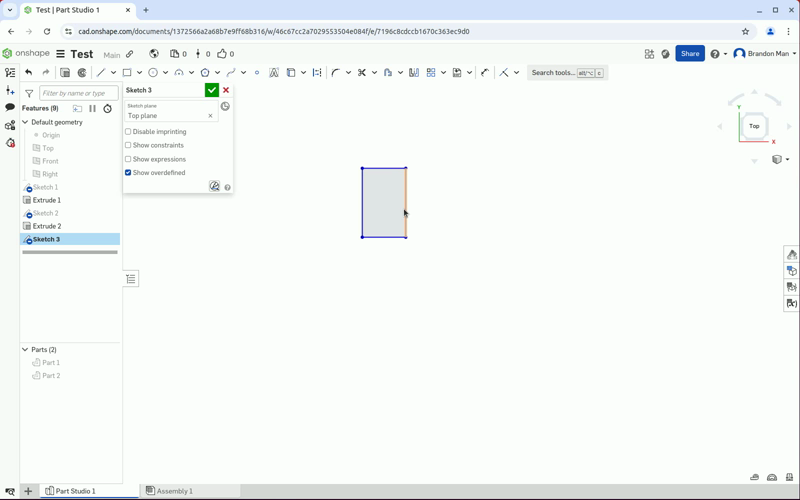
scroll(6)
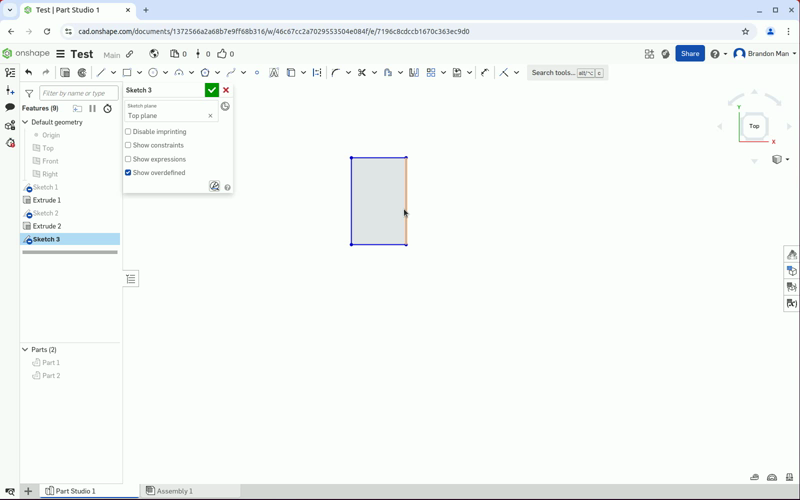
scroll(6)
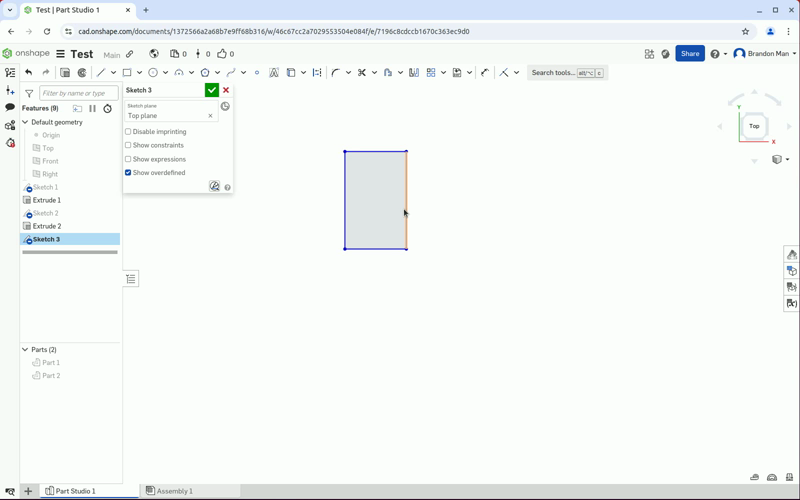
scroll(6)
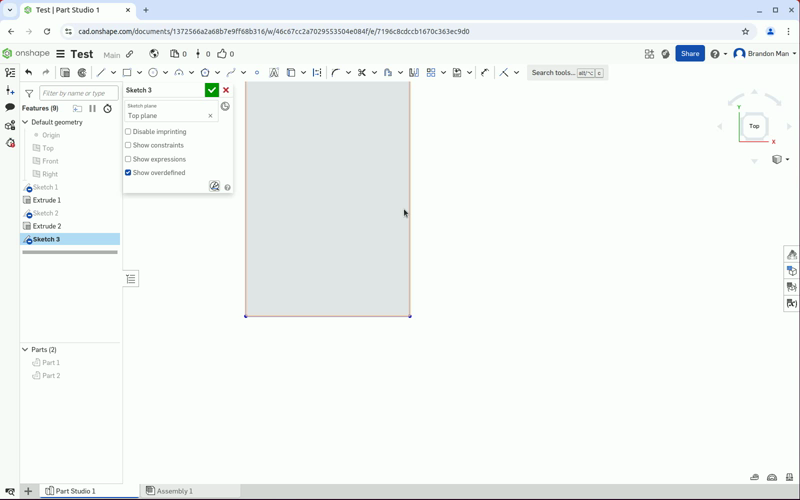
click(404, 208)
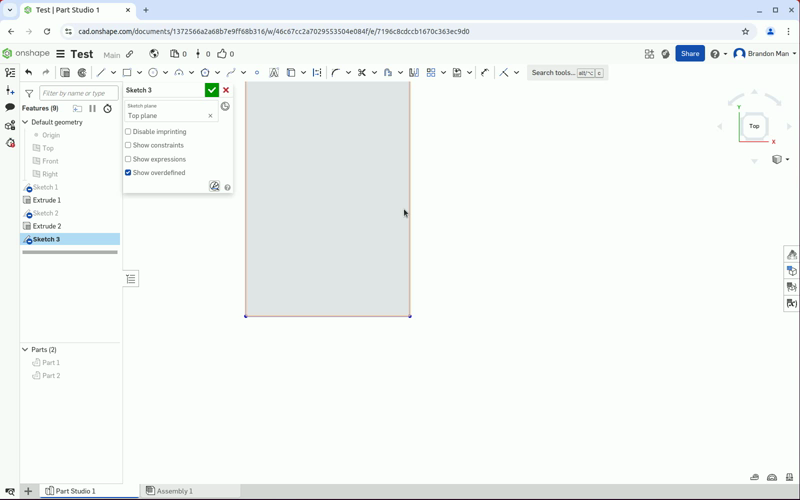
scroll(-6)
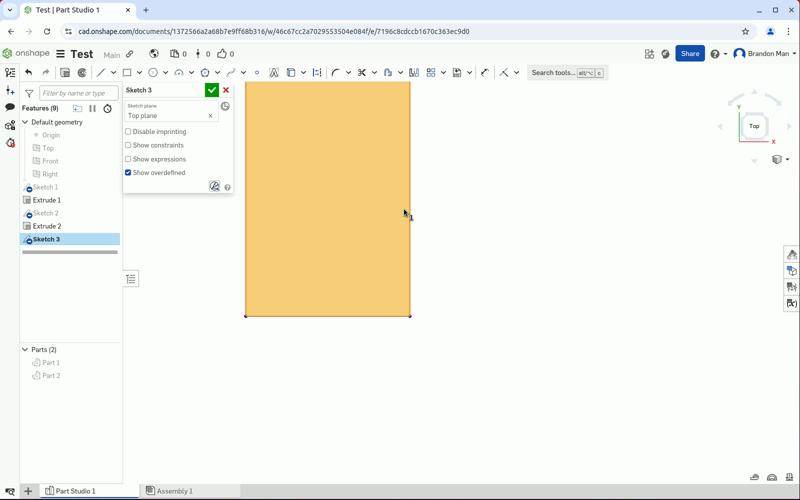
scroll(-6)
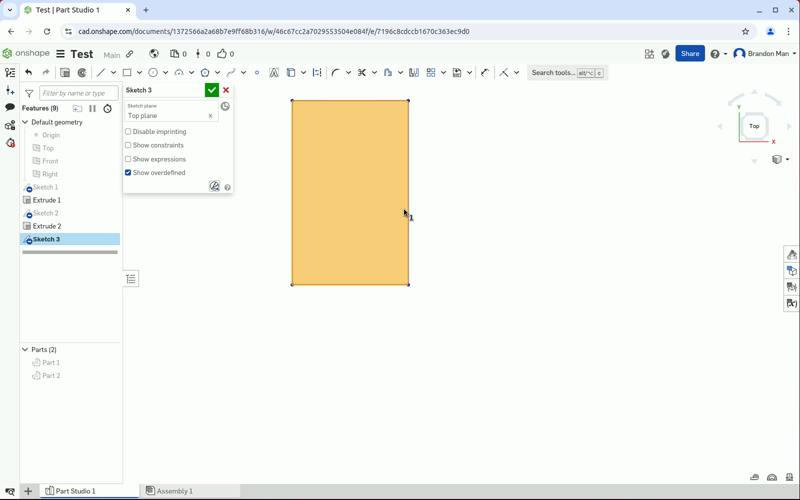
scroll(-6)
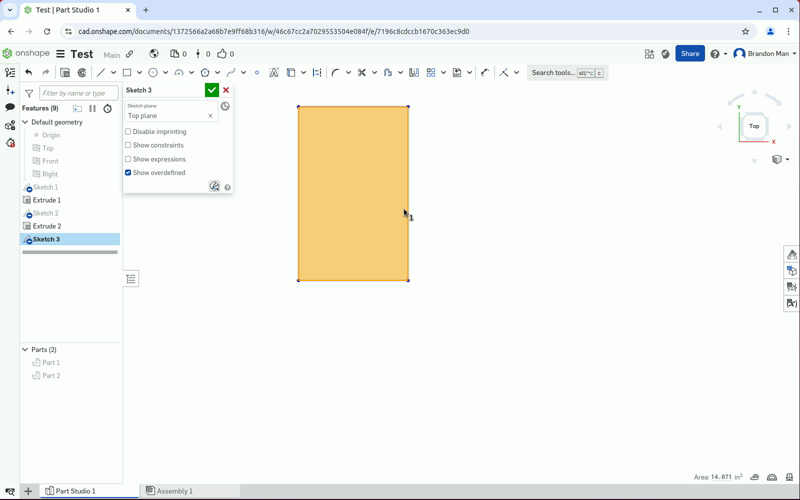
scroll(-6)
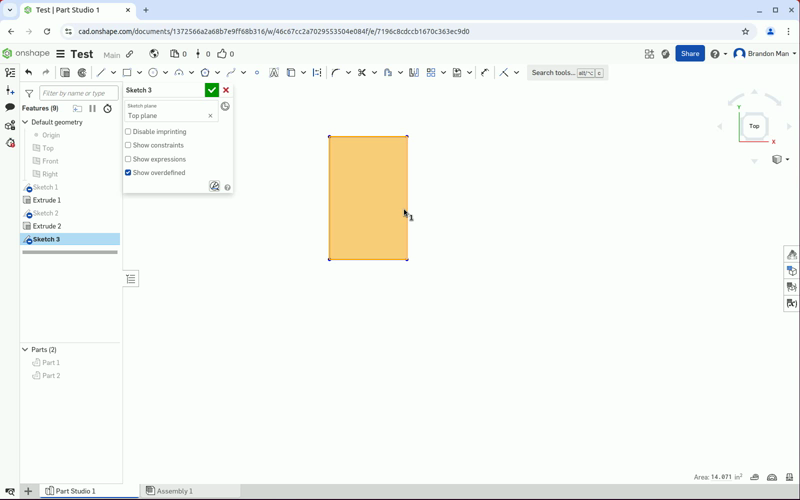
scroll(-6)
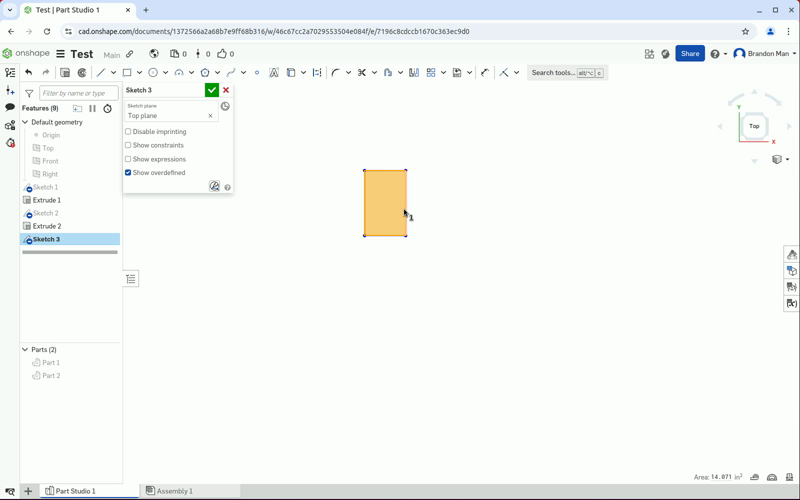
scroll(-6)
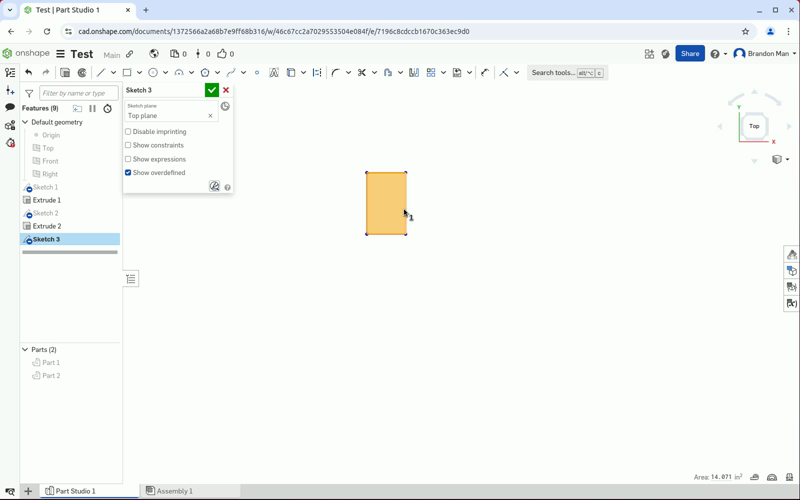
scroll(-6)
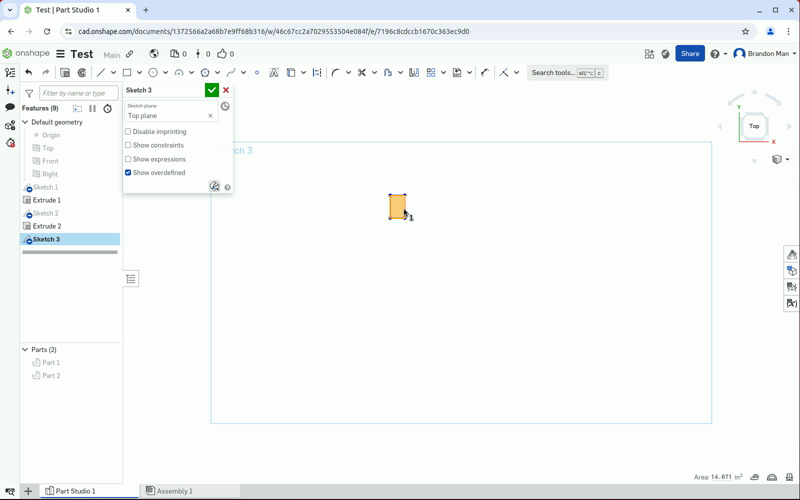
mouse_move(73, 352)
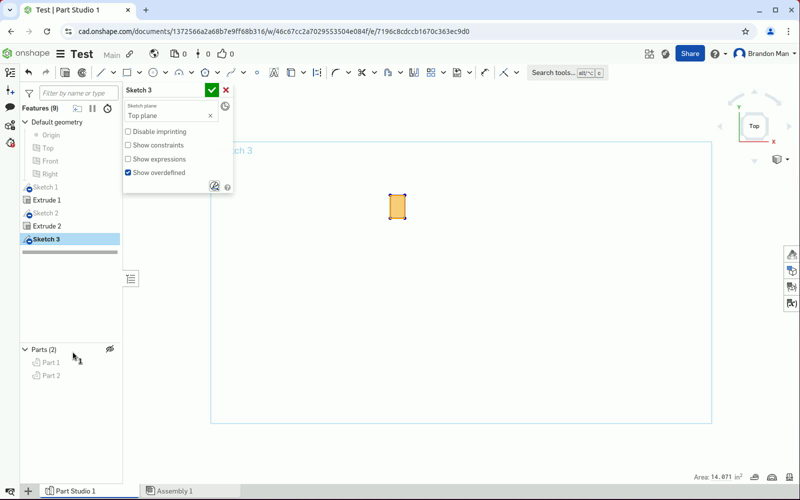
key(shift+y)
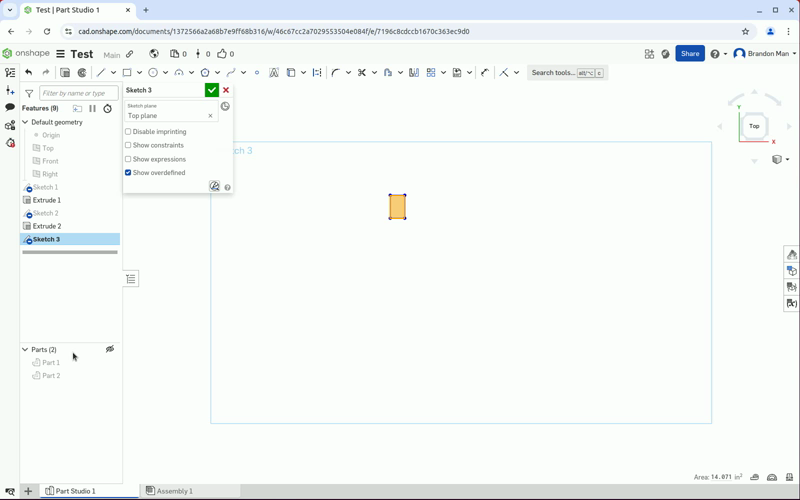
key(shift+e)
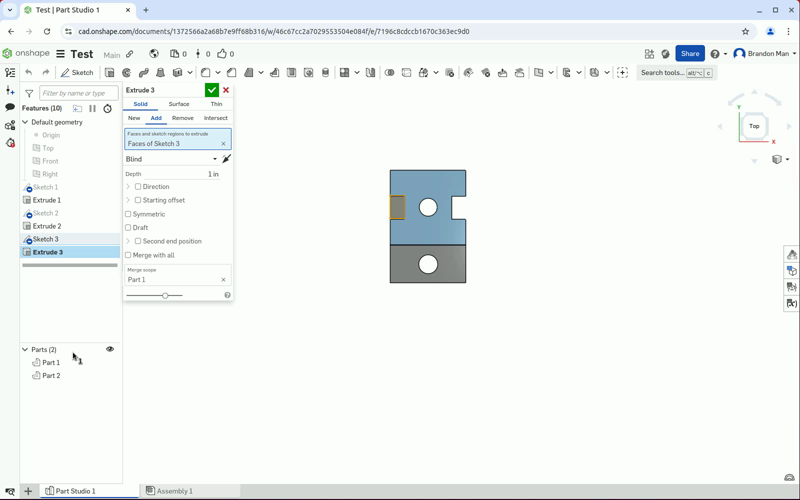
mouse_move(143, 106)
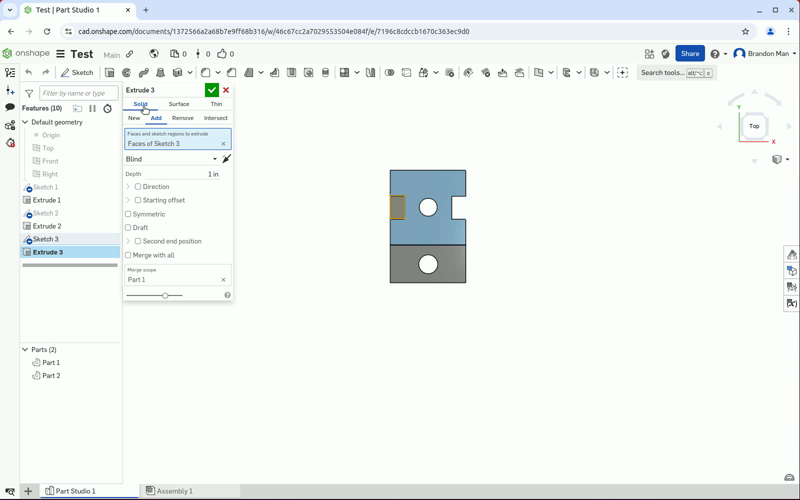
click(143, 106)
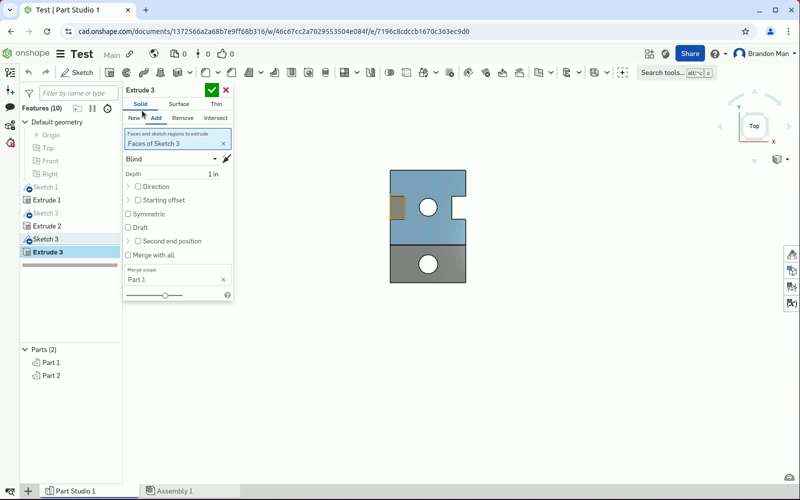
mouse_move(137, 120)
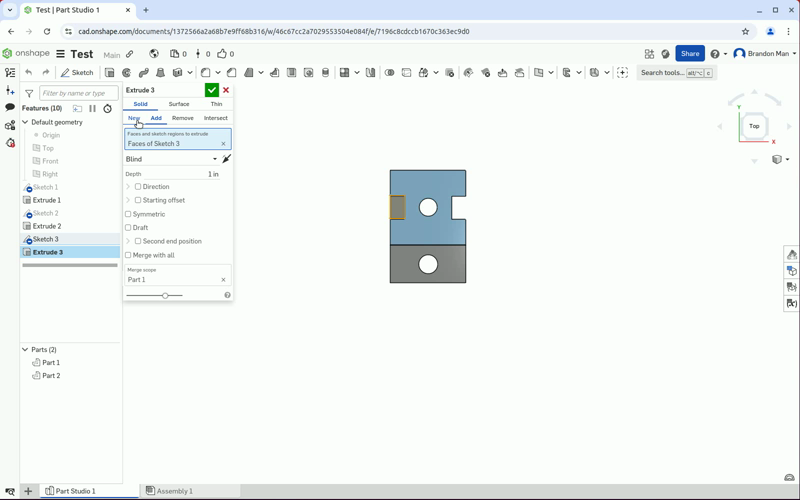
click(137, 120)
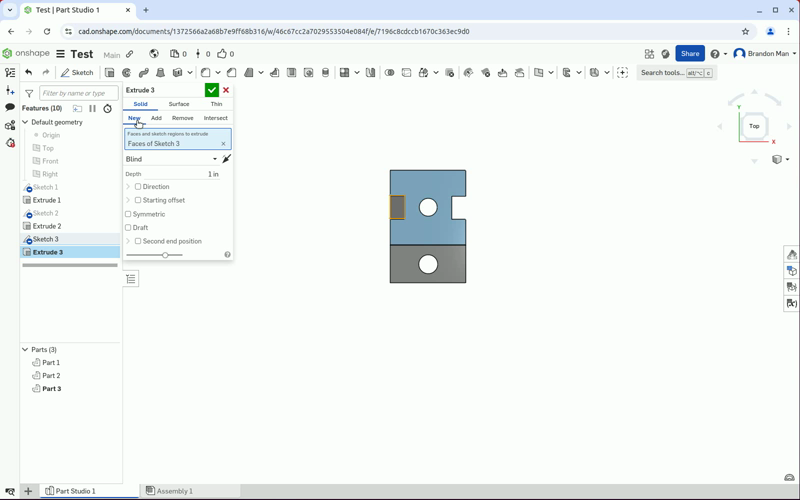
key(tab, 4)
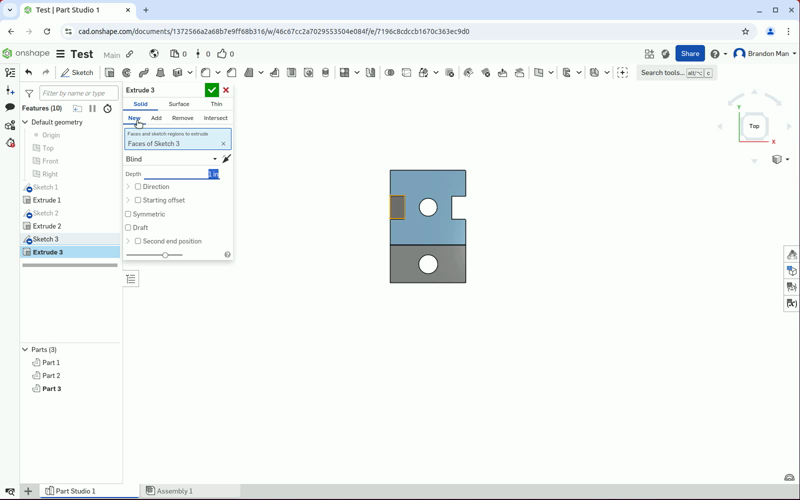
text(7.703)
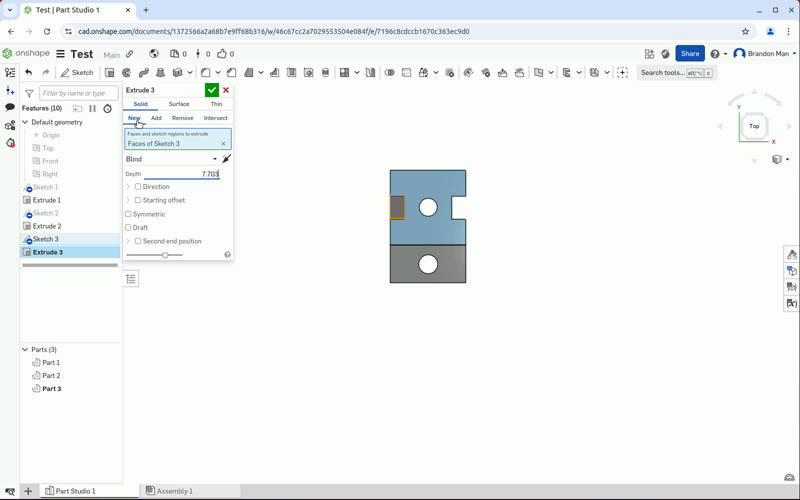
key(enter)
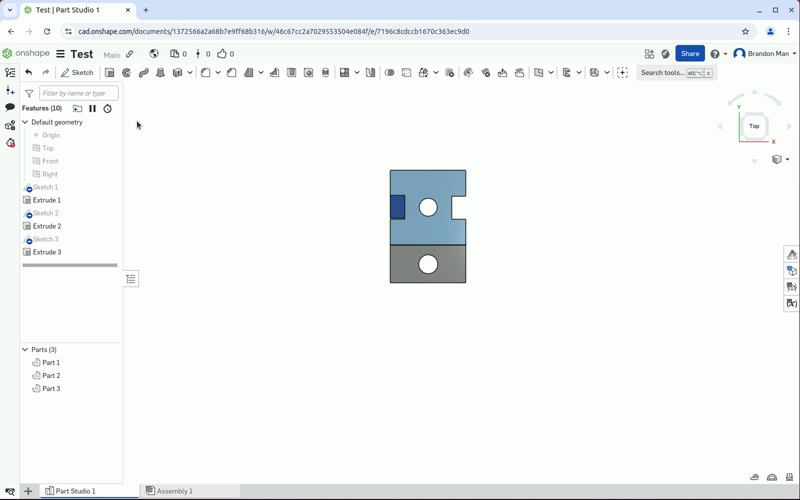
key(shift+h)
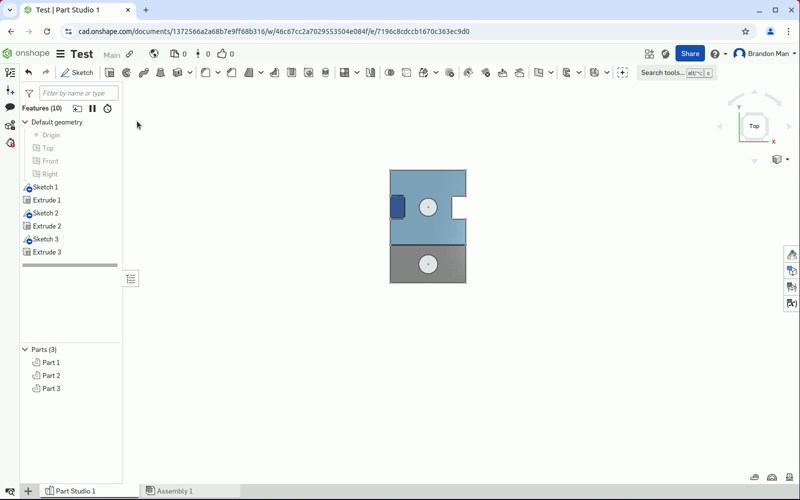
key(shift+h)
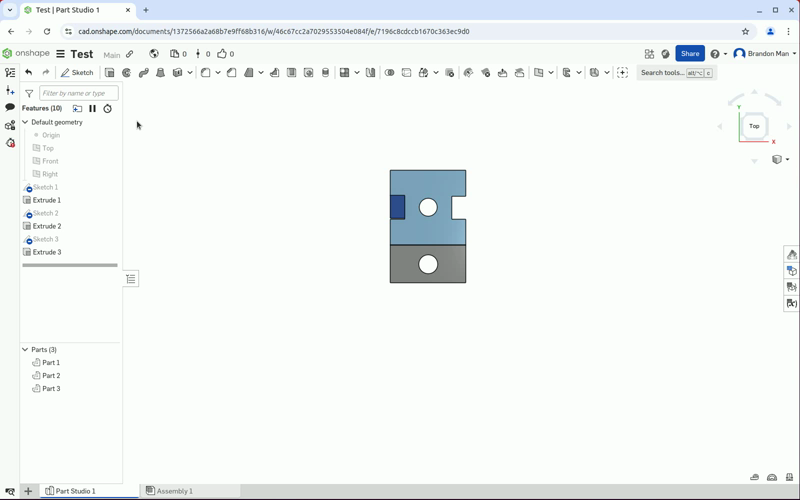
mouse_move(73, 189)
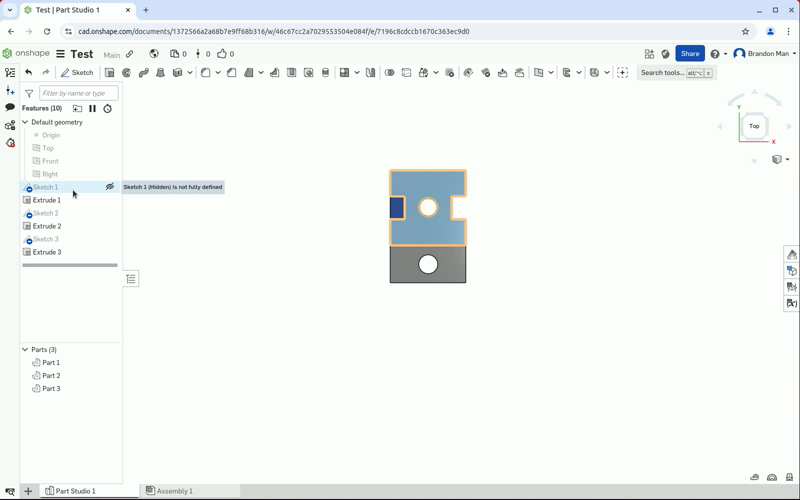
click(73, 189)
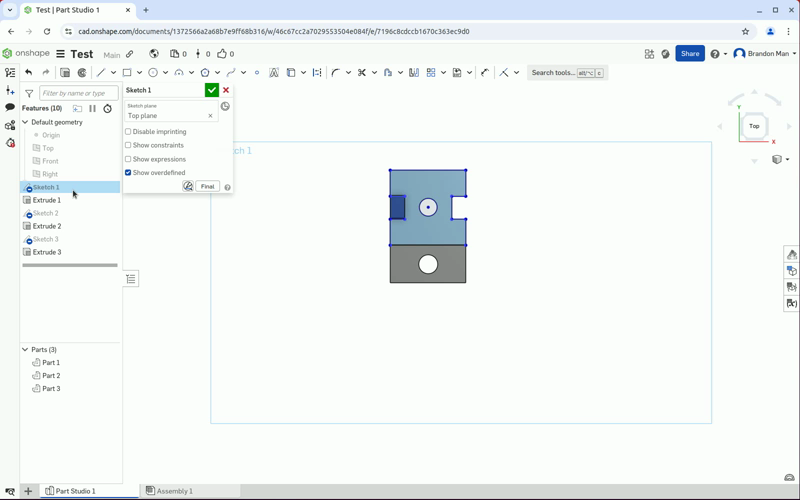
mouse_move(229, 92)
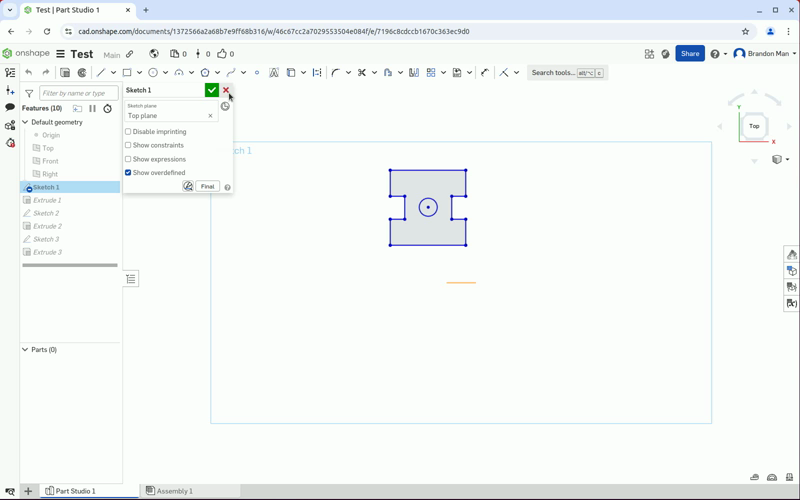
click(229, 92)
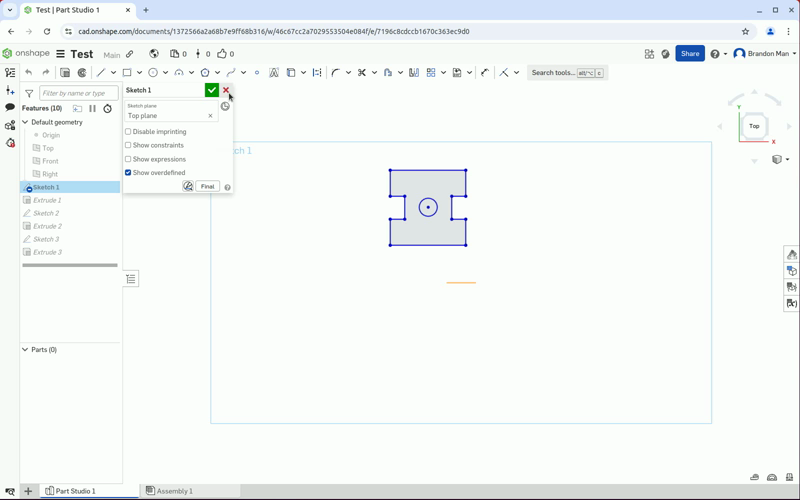
key(shift+s)
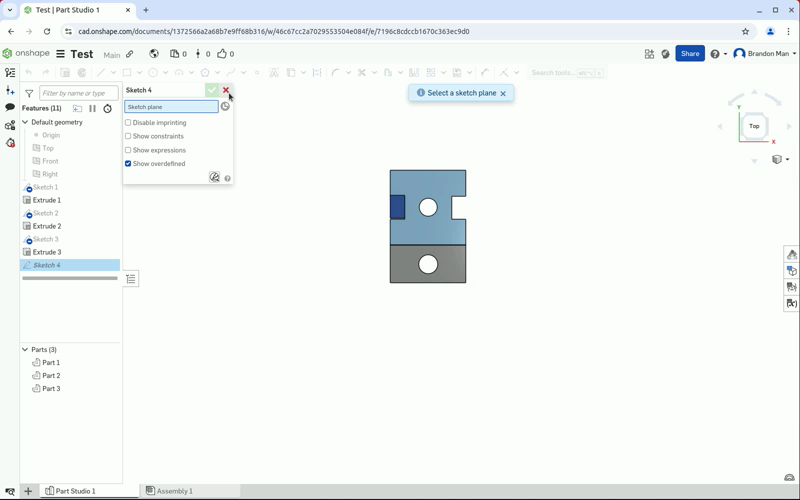
mouse_move(73, 150)
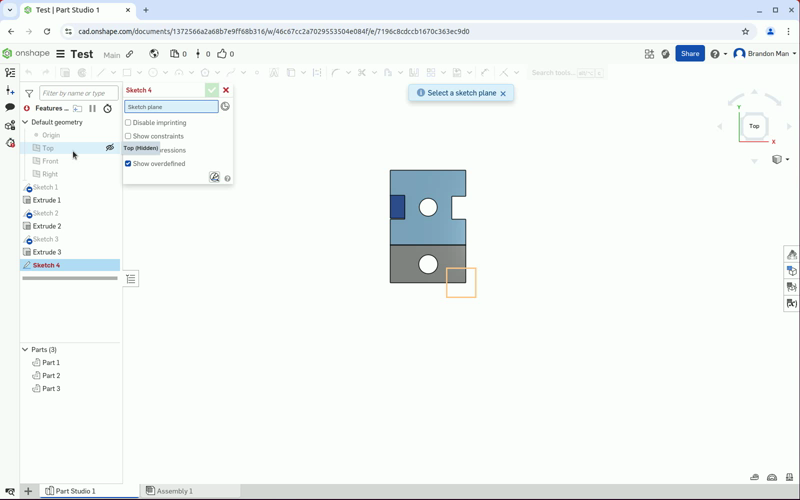
click(73, 150)
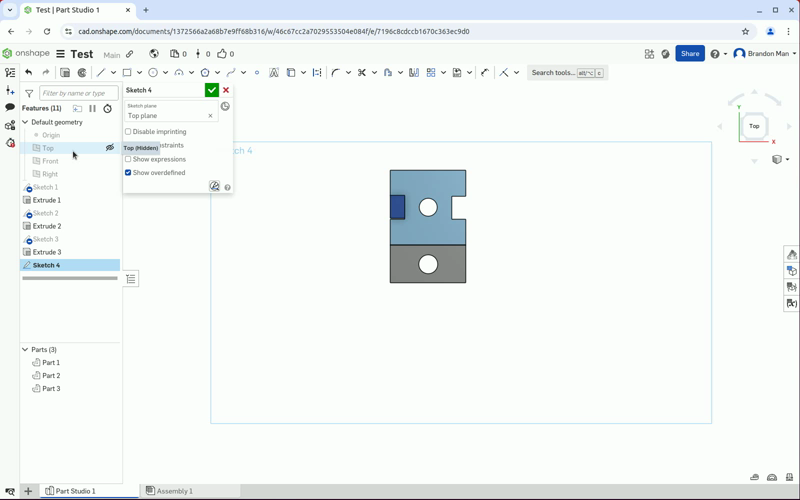
mouse_move(73, 352)
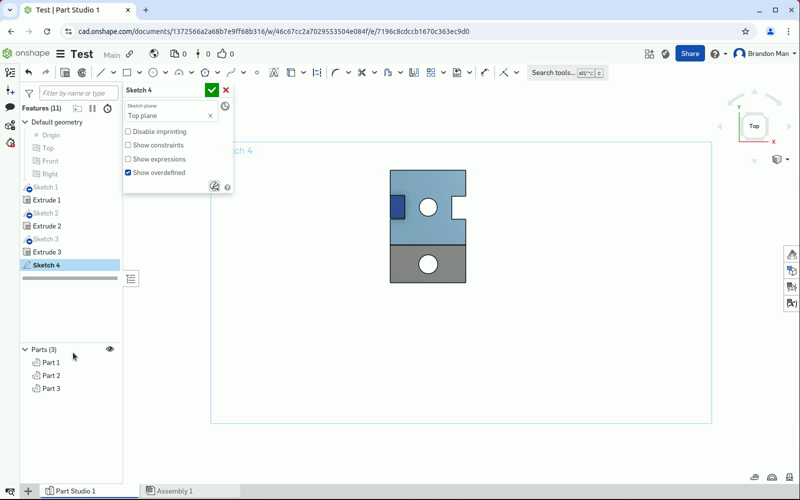
key(y)
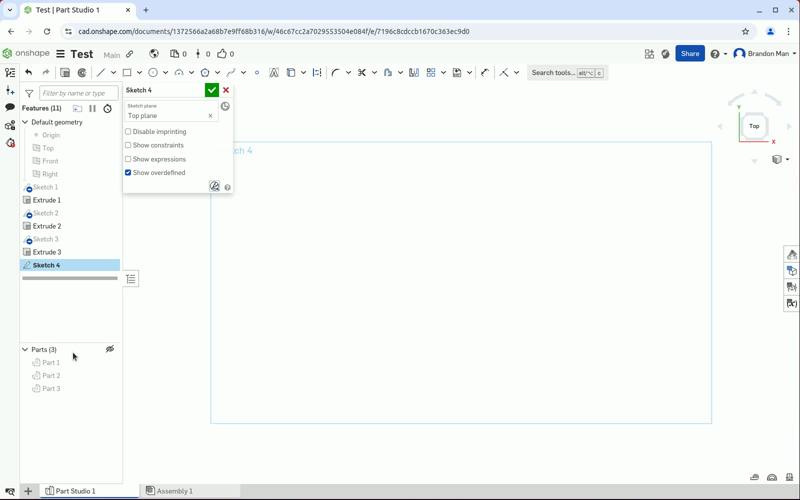
key(l)
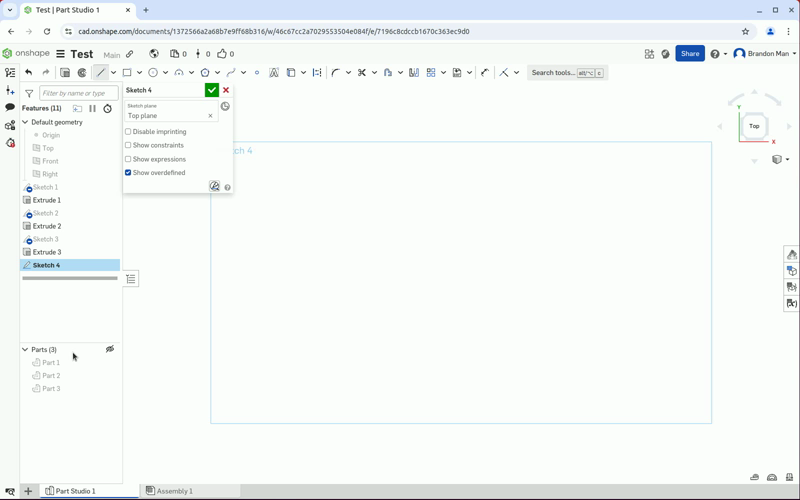
key_down(shift)
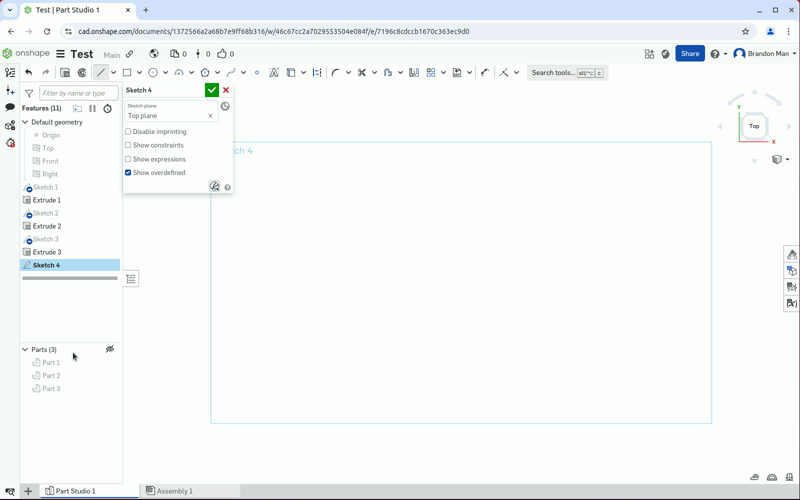
mouse_move(451, 218)
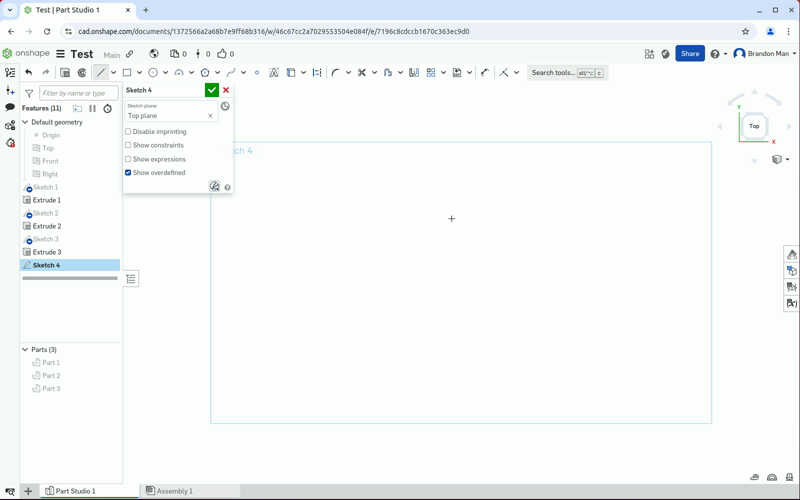
click(451, 218)
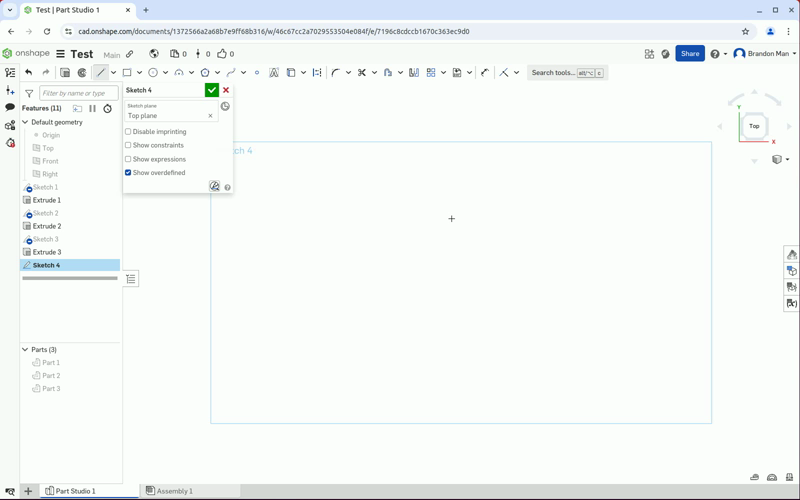
key_up(shift)
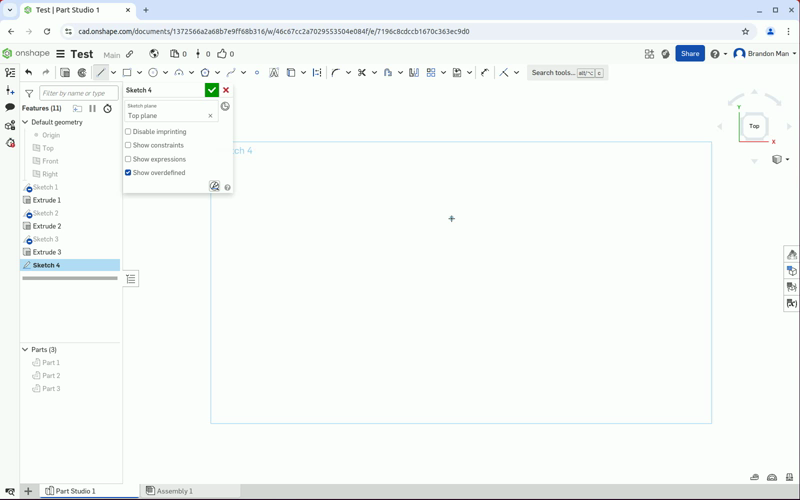
key_down(shift)
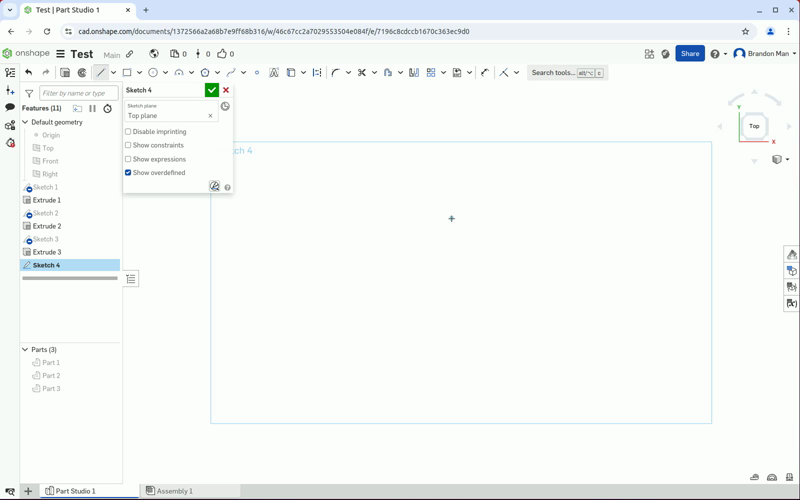
mouse_move(481, 218)
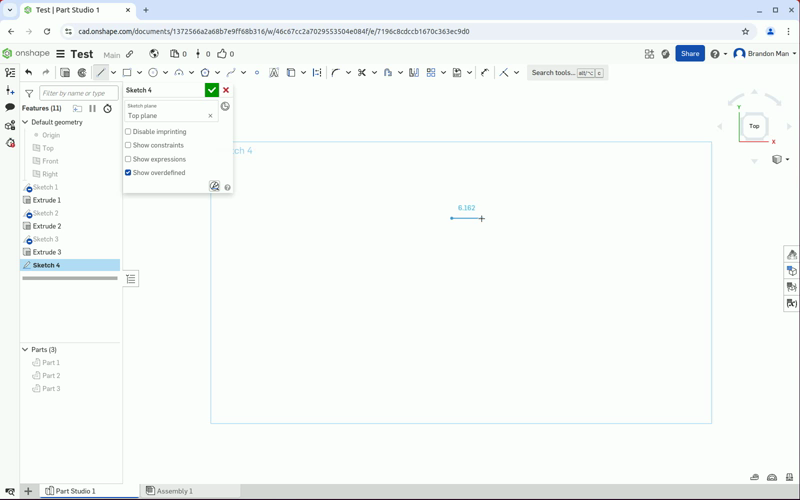
mouse_move(466, 218)
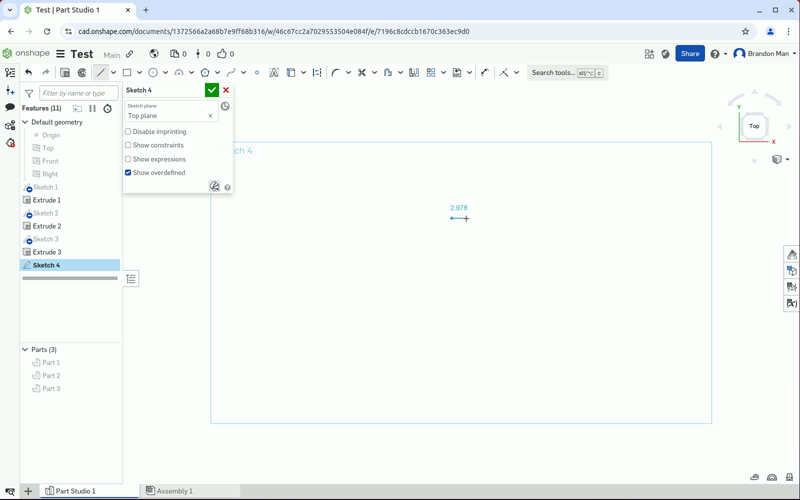
click(466, 218)
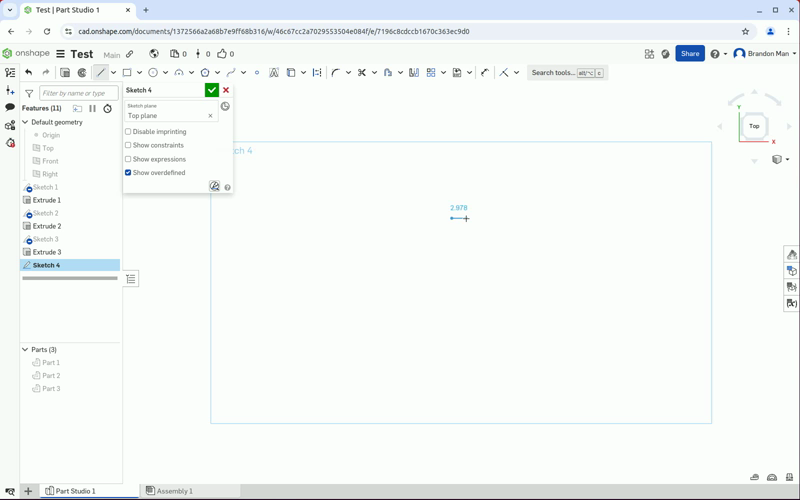
key_up(shift)
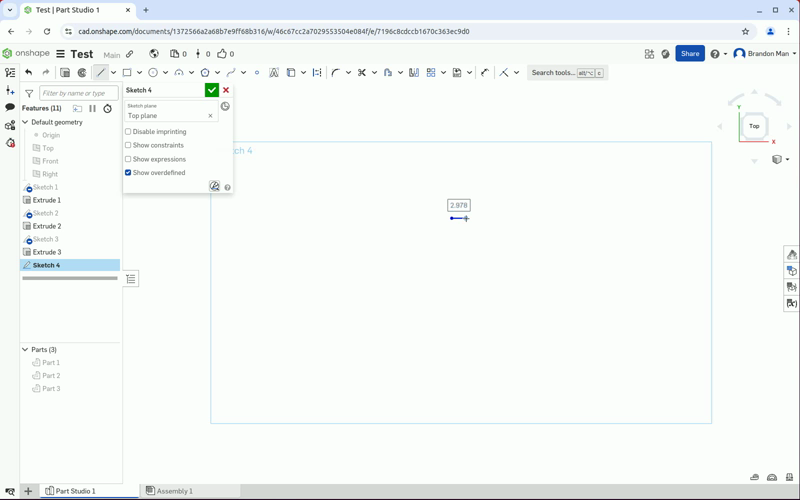
key_down(shift)
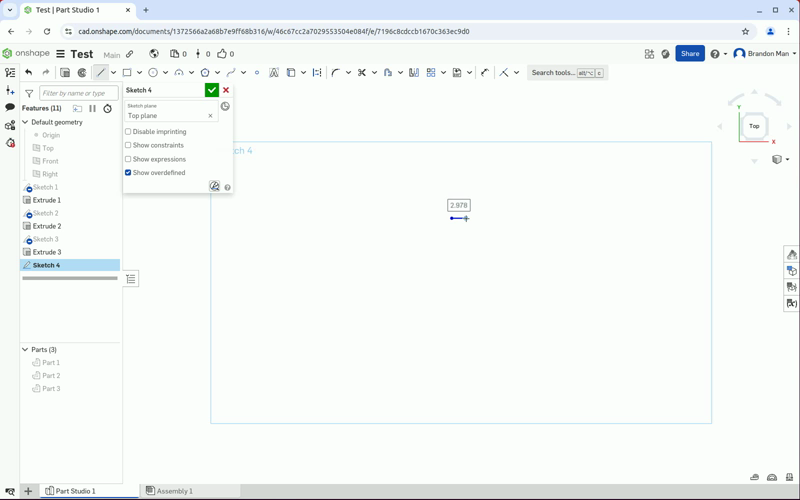
mouse_move(496, 218)
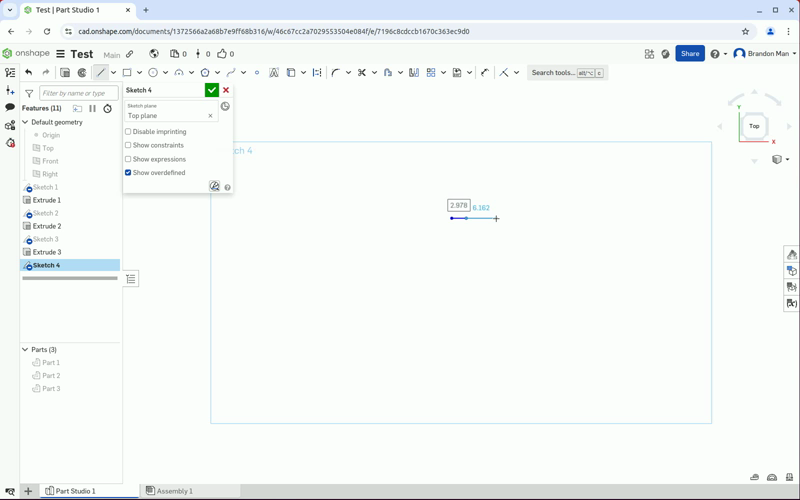
mouse_move(466, 195)
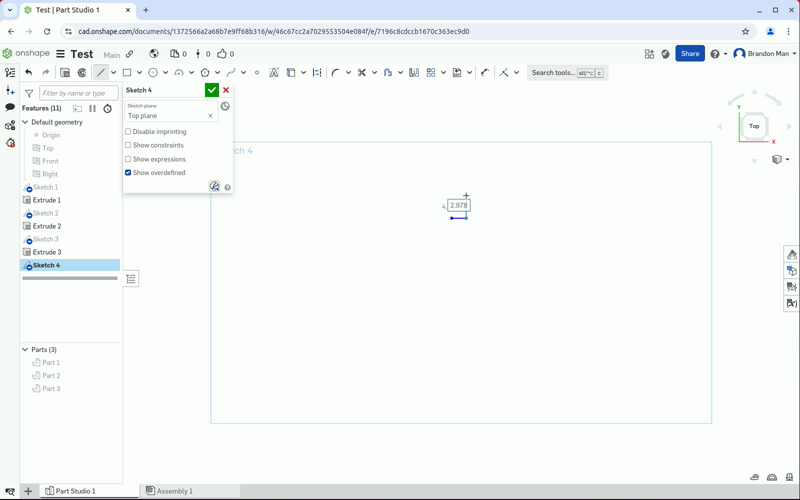
click(466, 195)
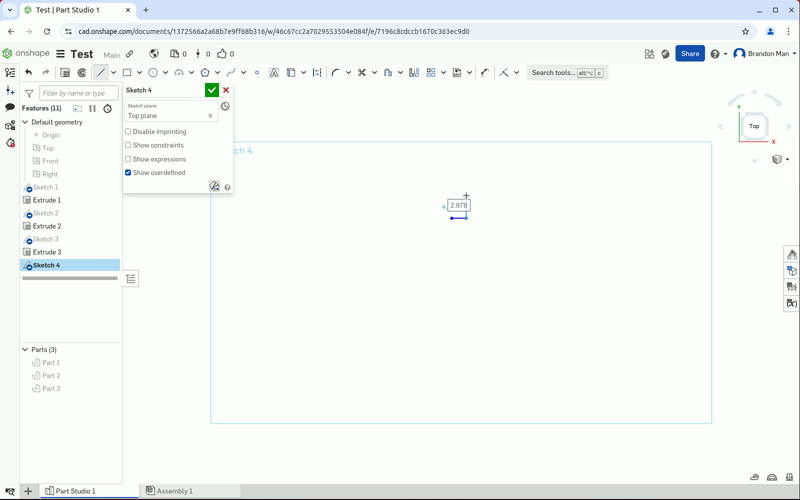
key_up(shift)
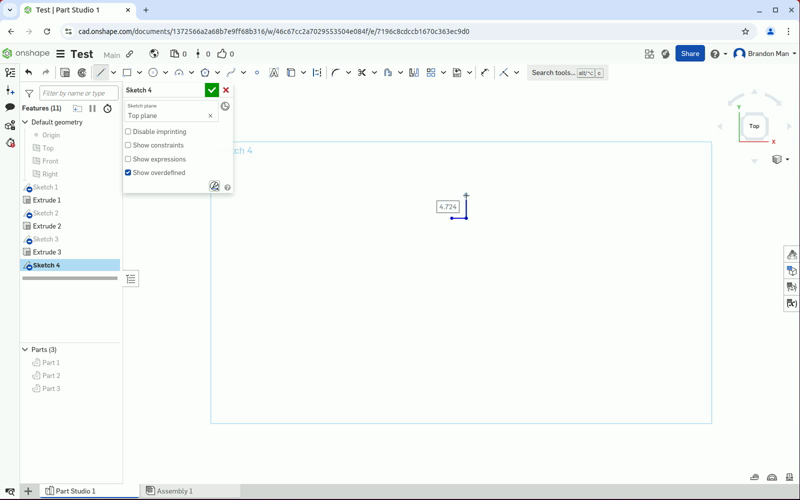
key_down(shift)
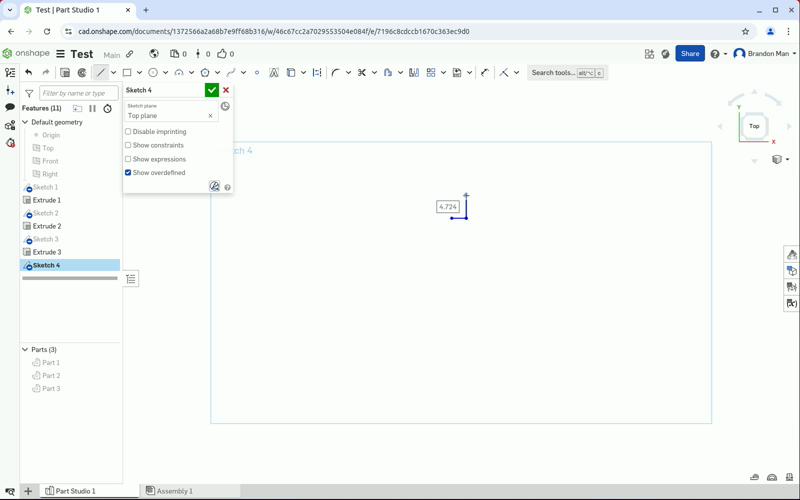
mouse_move(496, 195)
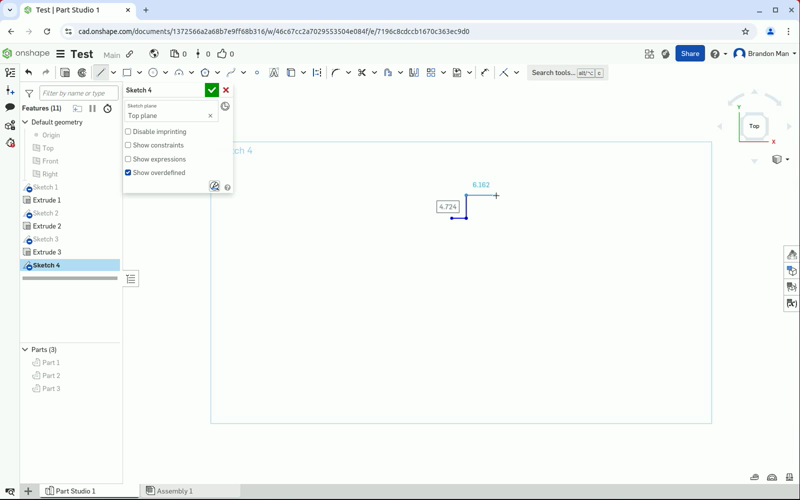
mouse_move(451, 195)
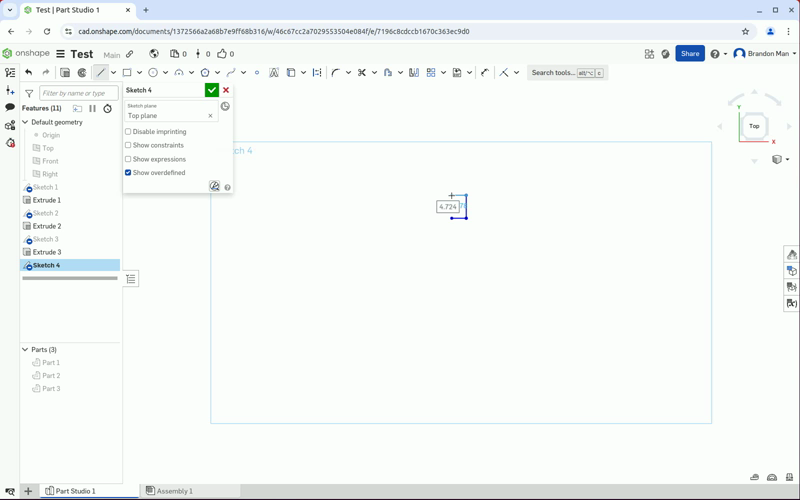
click(451, 195)
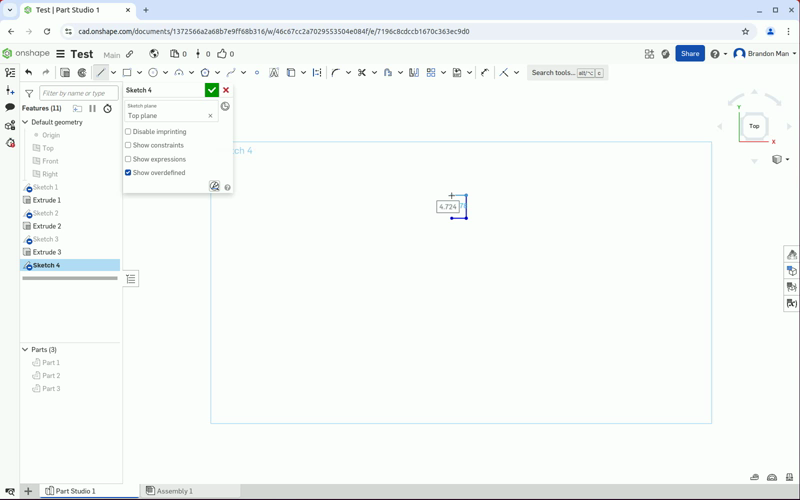
key_up(shift)
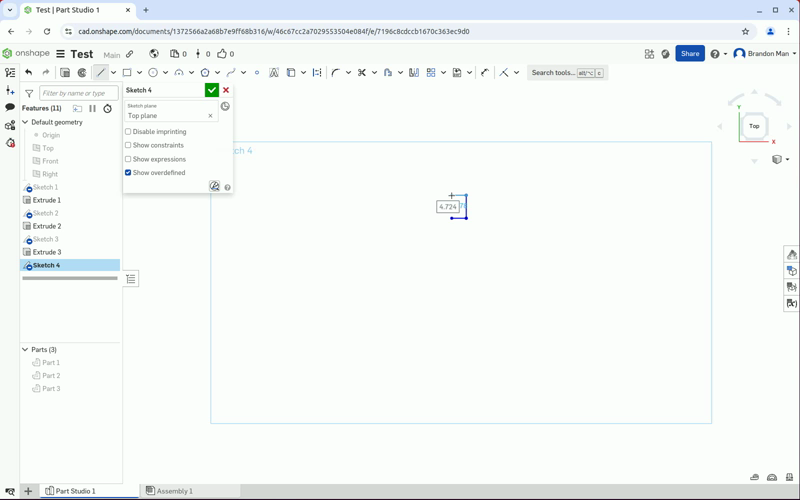
mouse_move(481, 195)
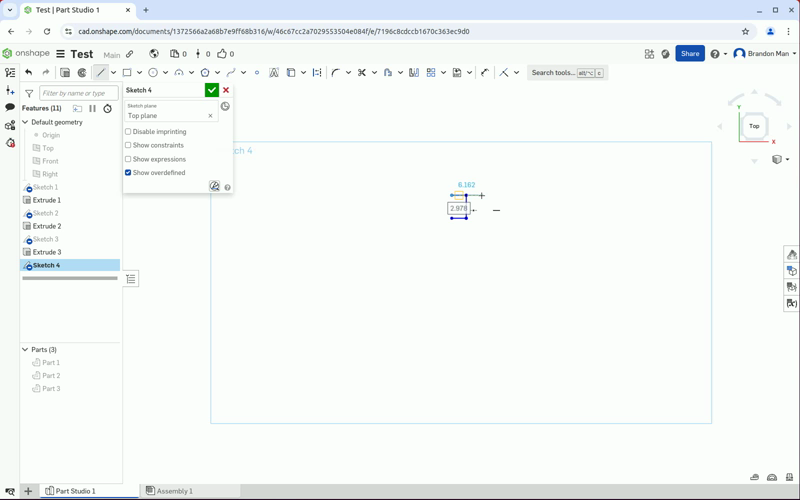
key_down(shift)
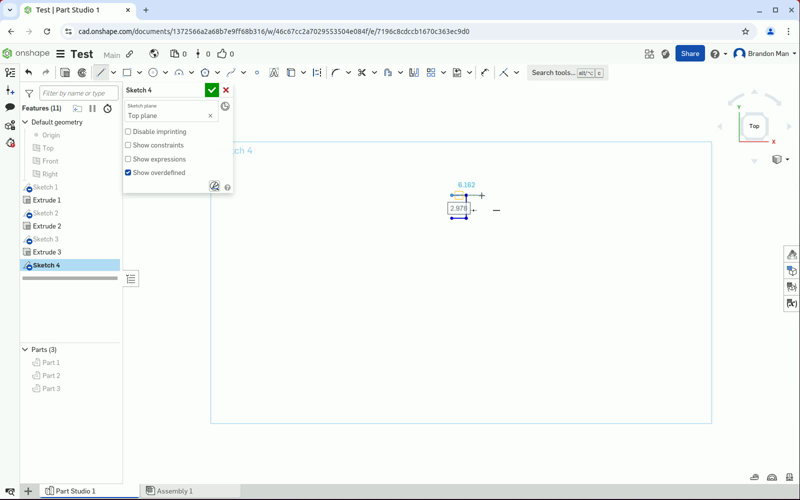
mouse_move(451, 218)
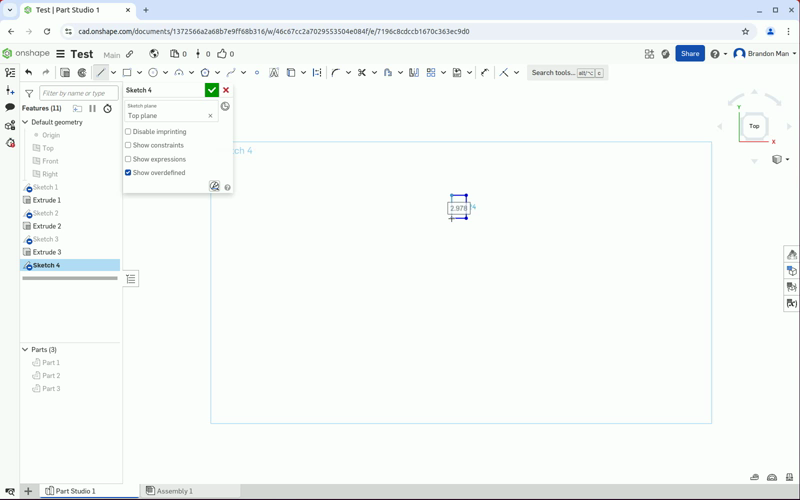
key_up(shift)
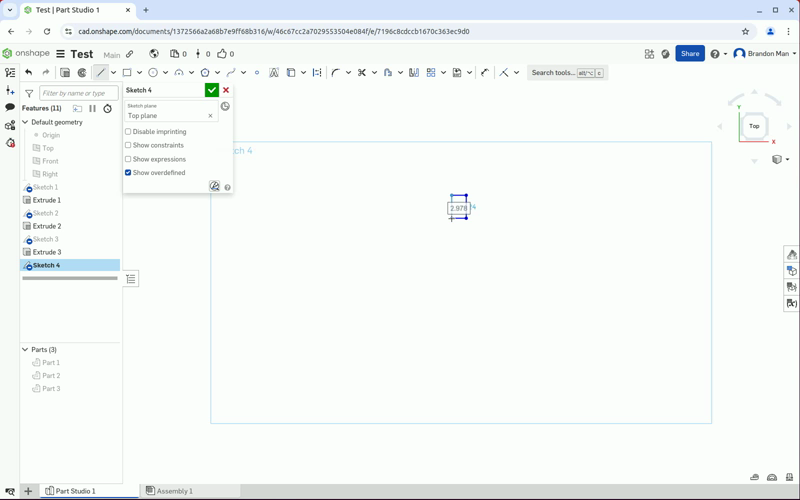
click(451, 218)
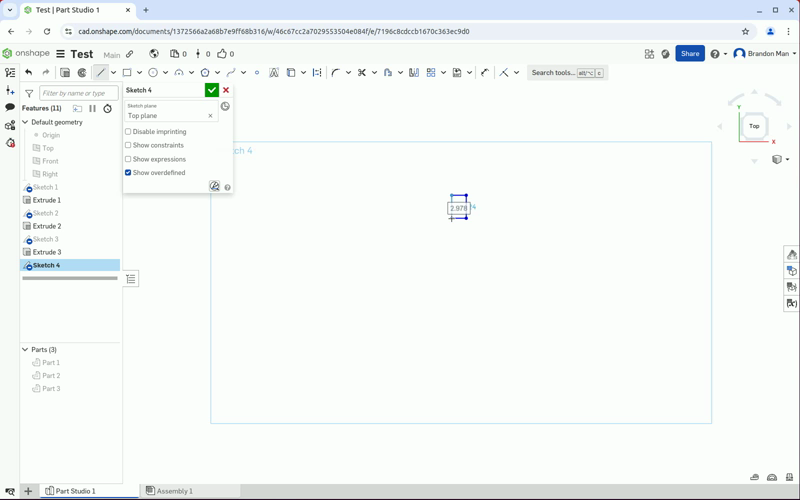
key(esc)
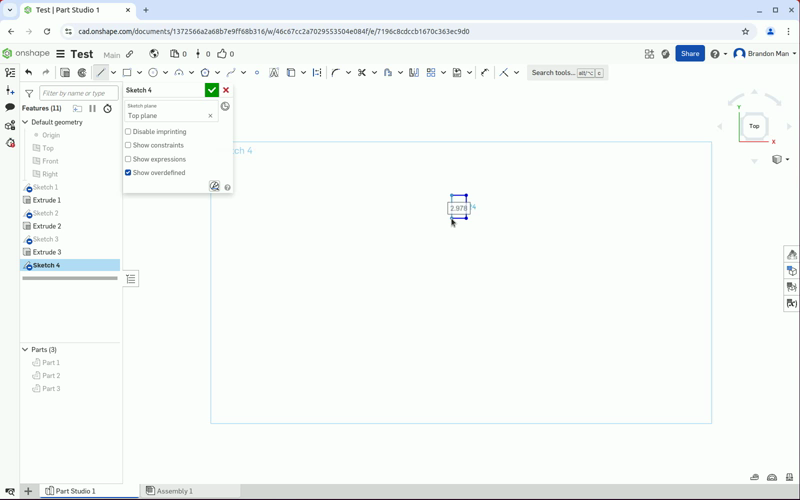
mouse_move(461, 212)
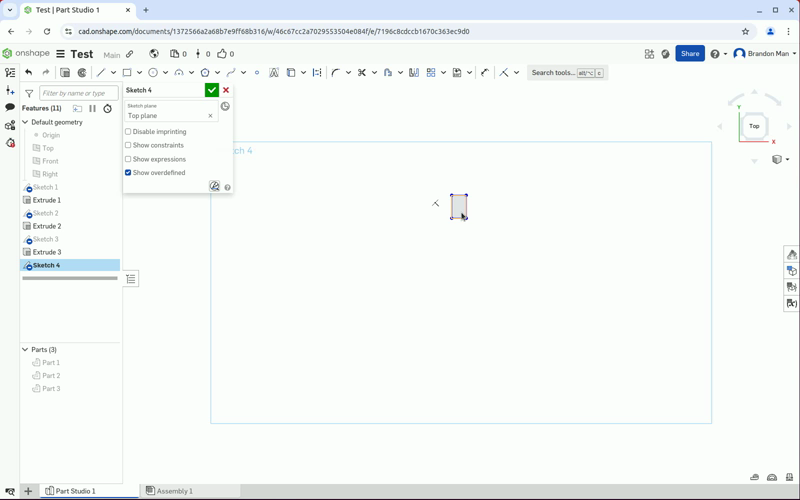
scroll(6)
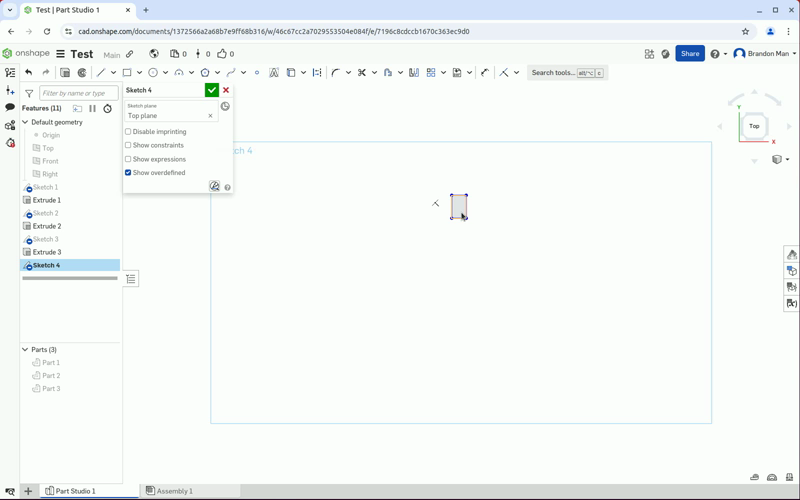
scroll(6)
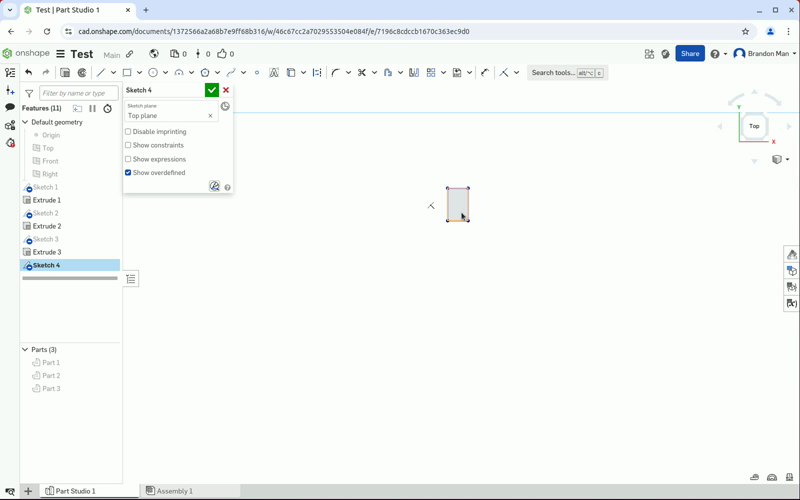
scroll(6)
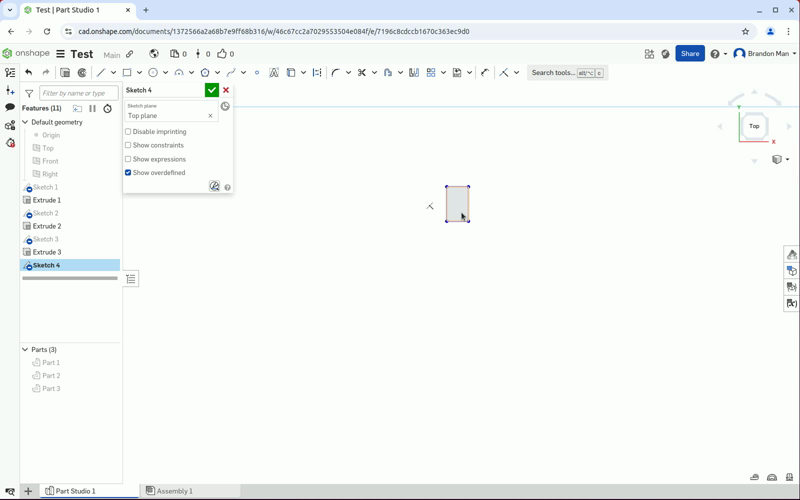
scroll(6)
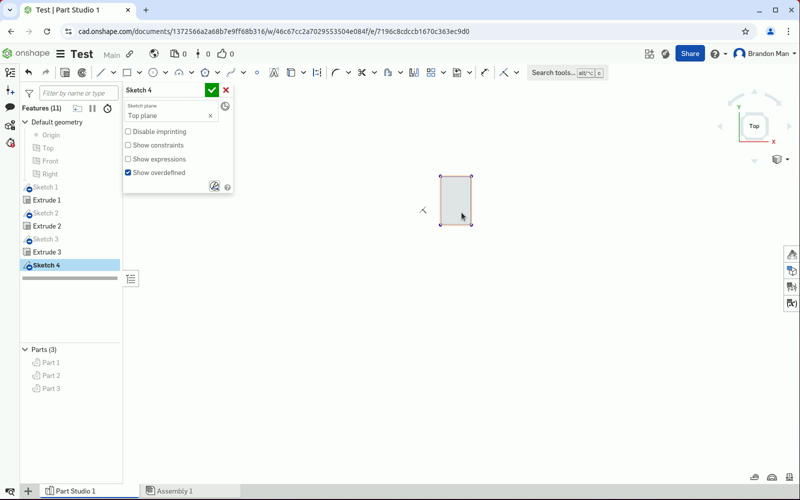
scroll(6)
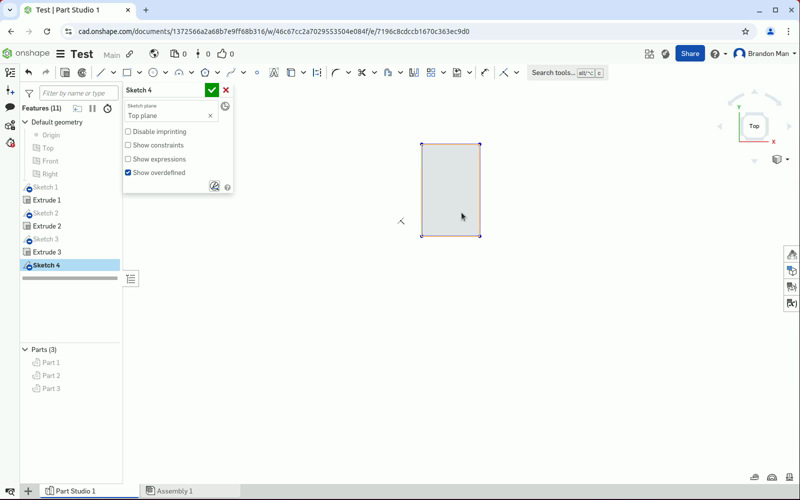
scroll(6)
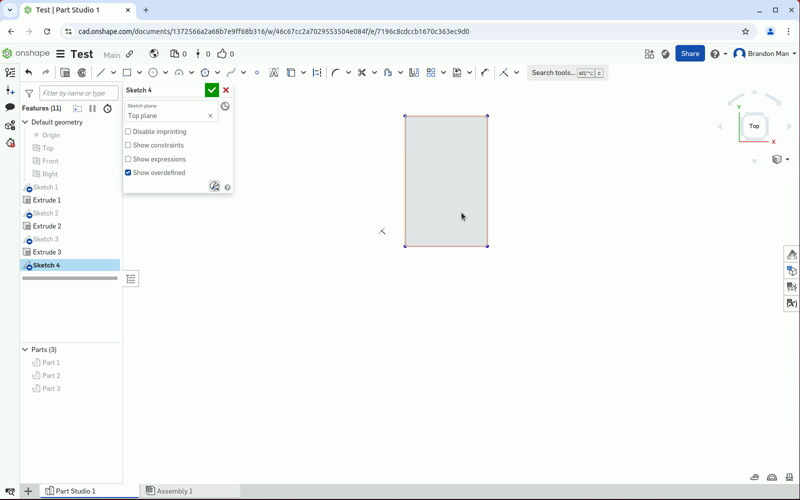
scroll(6)
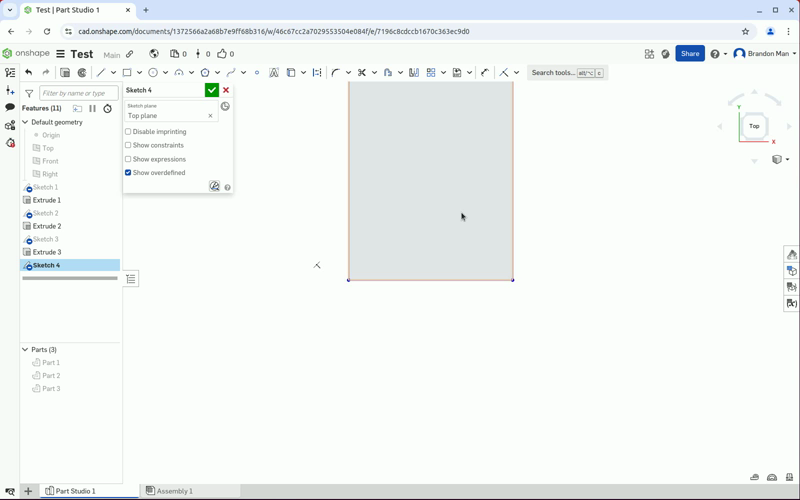
click(461, 212)
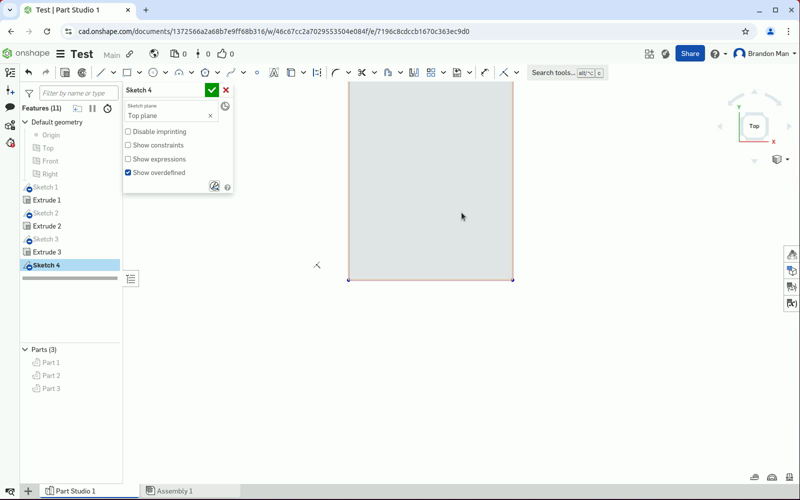
scroll(-6)
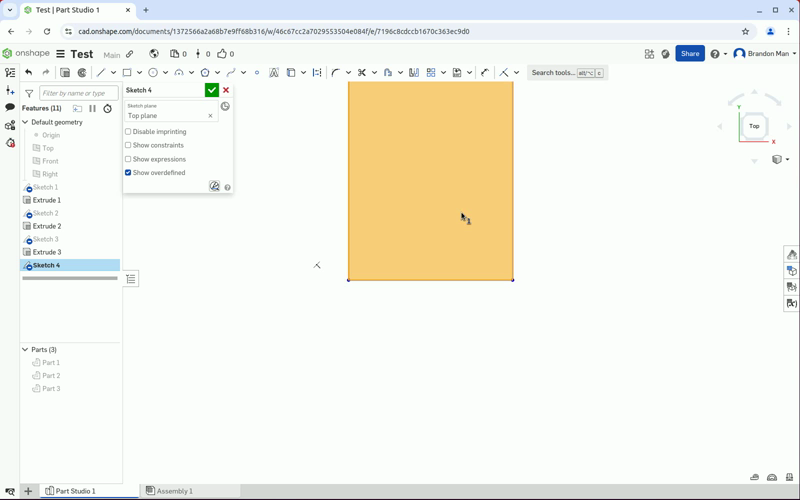
scroll(-6)
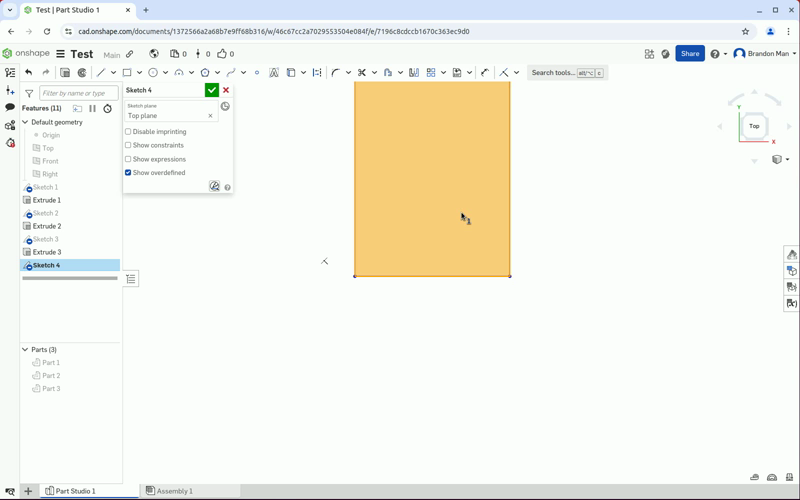
scroll(-6)
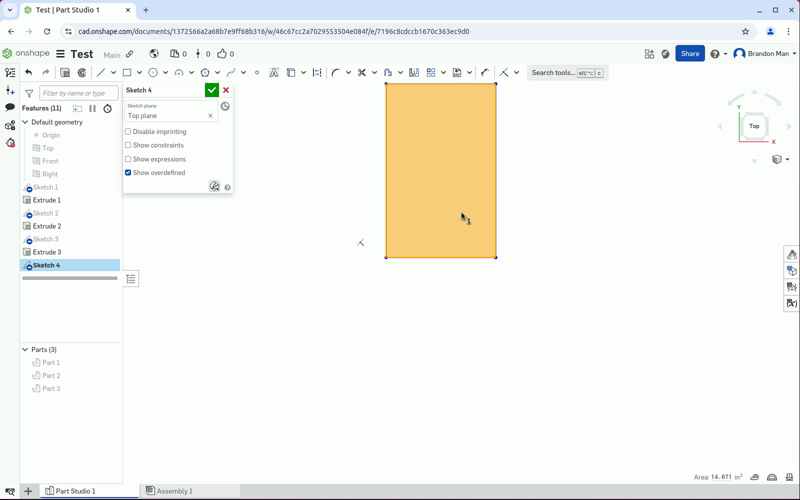
scroll(-6)
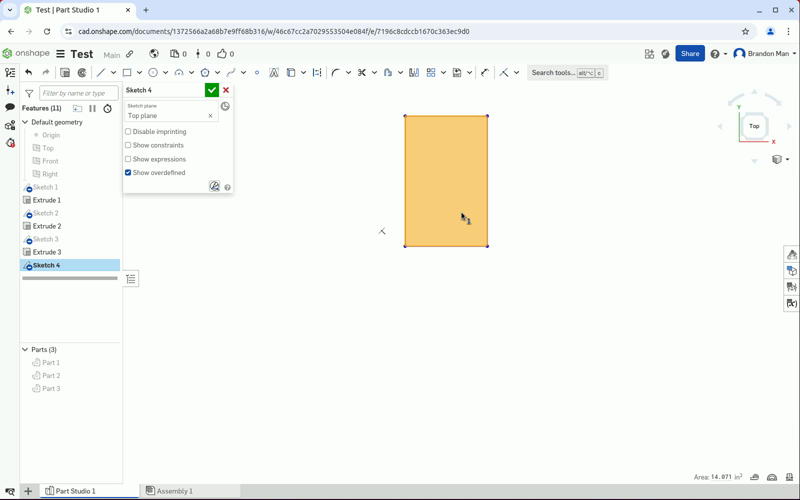
scroll(-6)
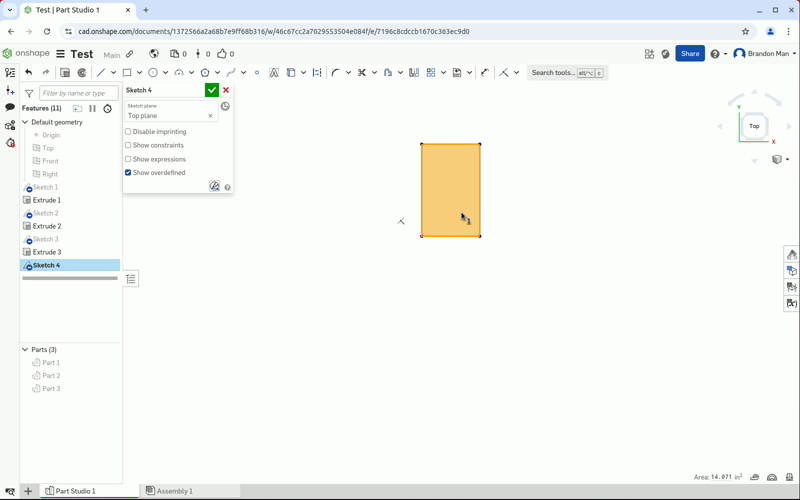
scroll(-6)
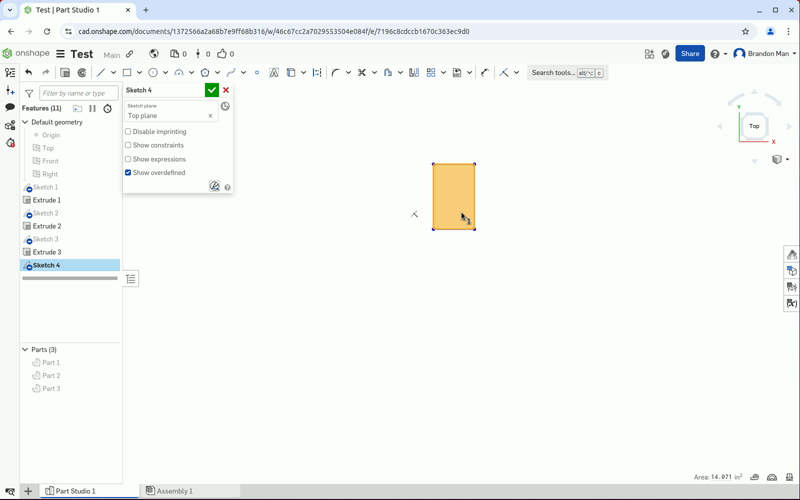
scroll(-6)
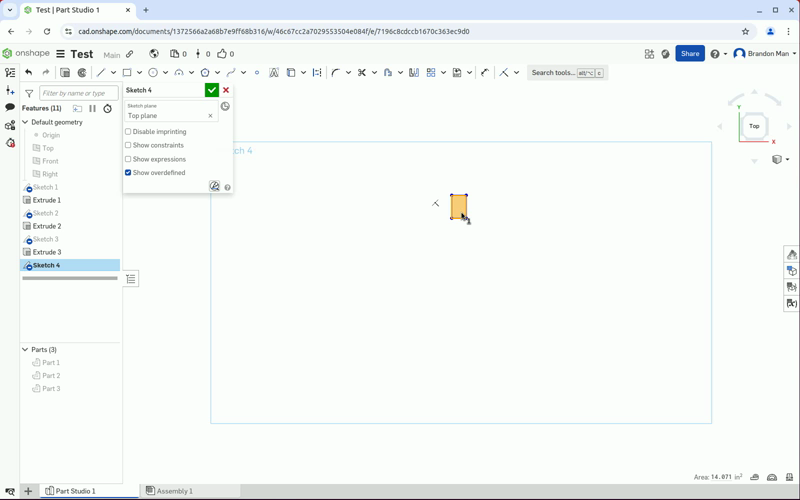
mouse_move(73, 352)
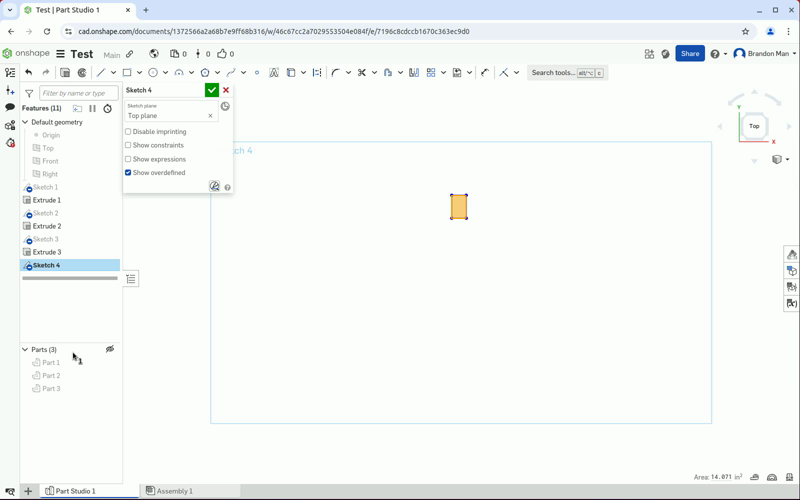
key(shift+y)
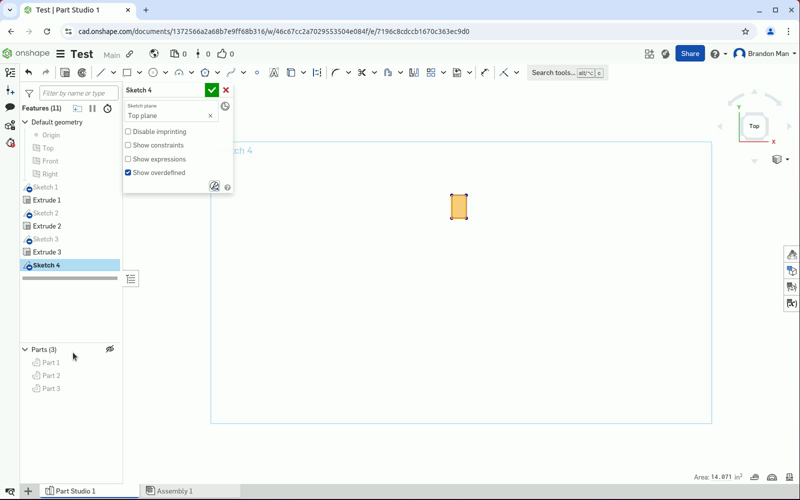
key(shift+e)
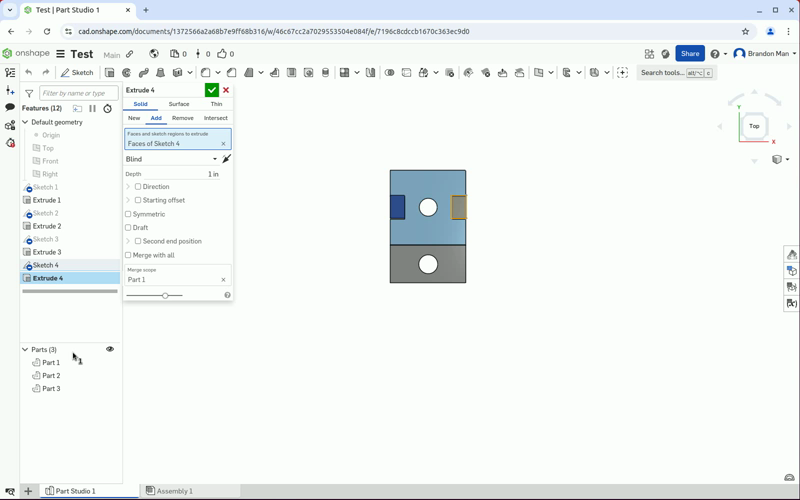
mouse_move(143, 106)
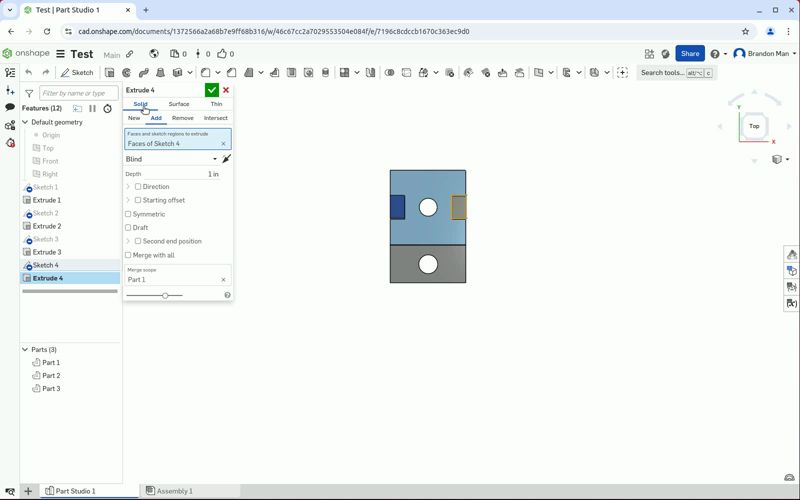
click(143, 106)
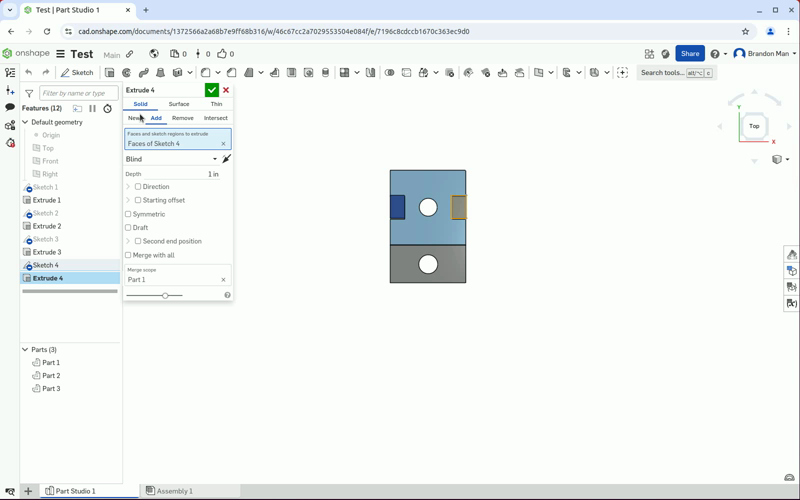
mouse_move(137, 120)
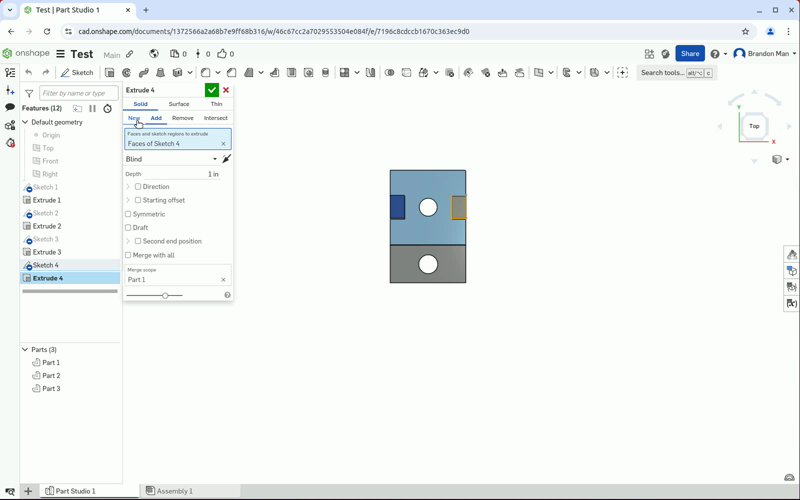
click(137, 120)
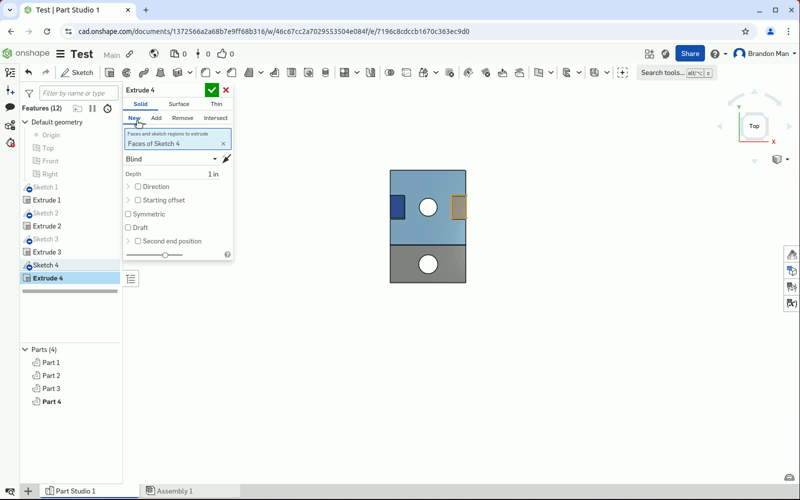
key(tab, 4)
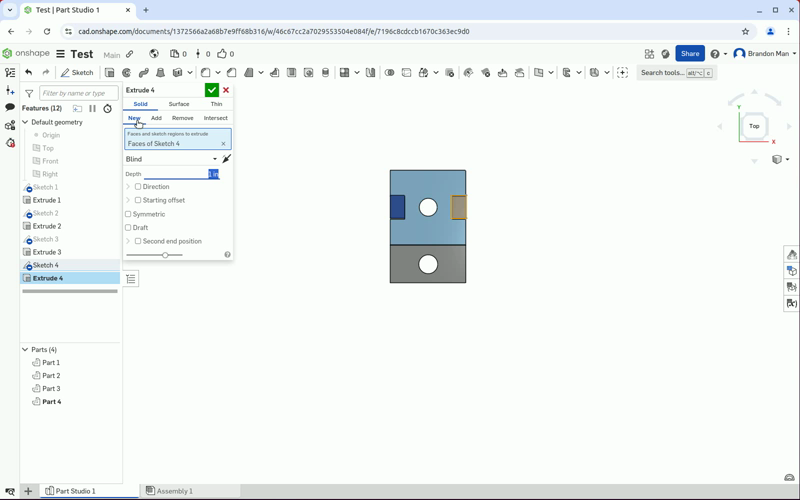
text(7.703)
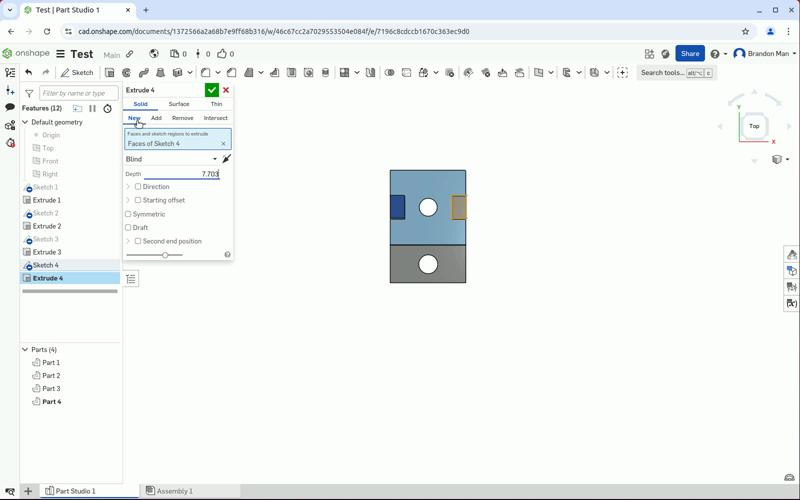
key(enter)
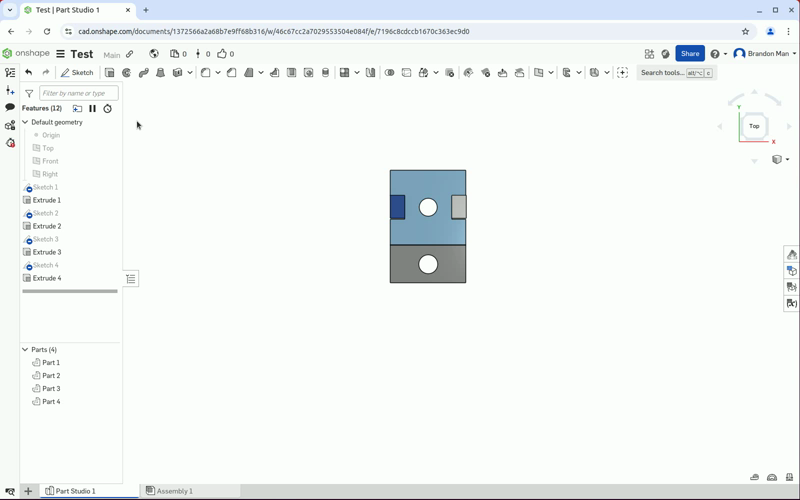
key(shift+h)
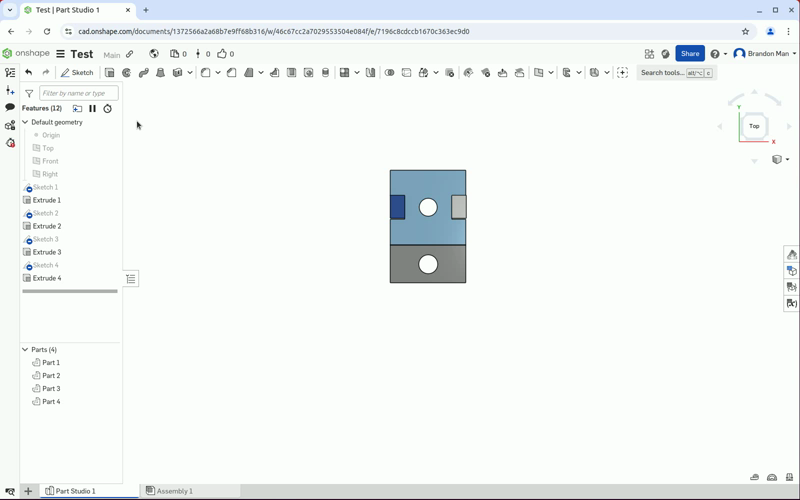
key(shift+h)
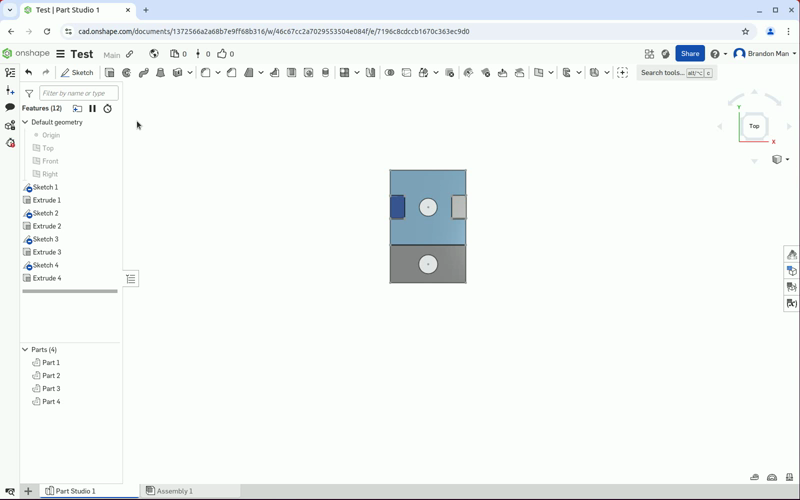
key(shift+7)
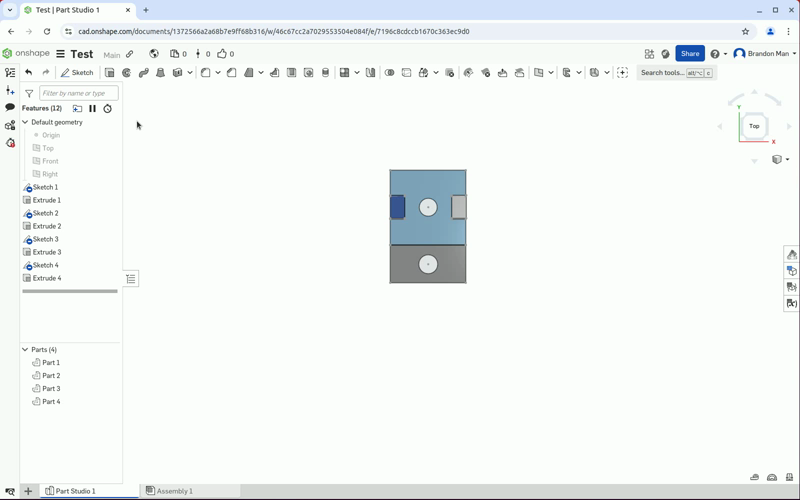
key(up, 3)
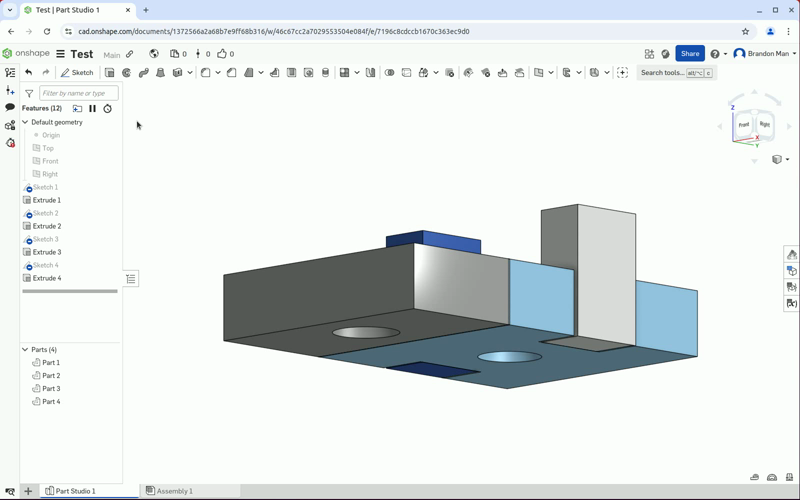
key(left, 3)
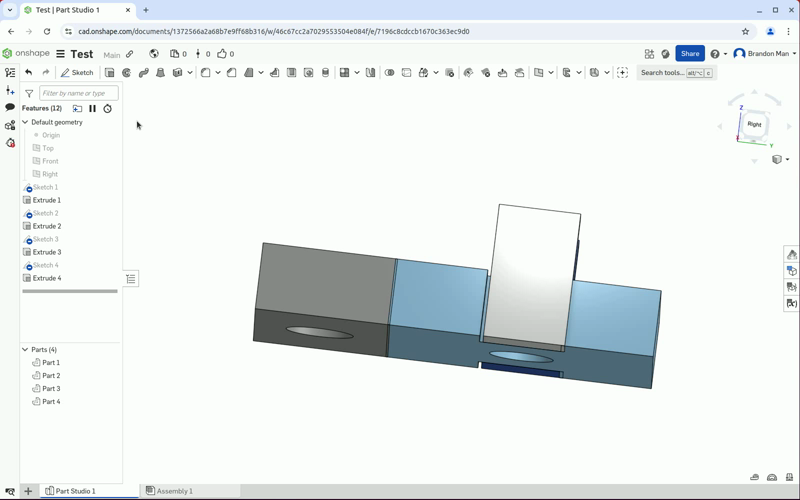
key(right, 3)
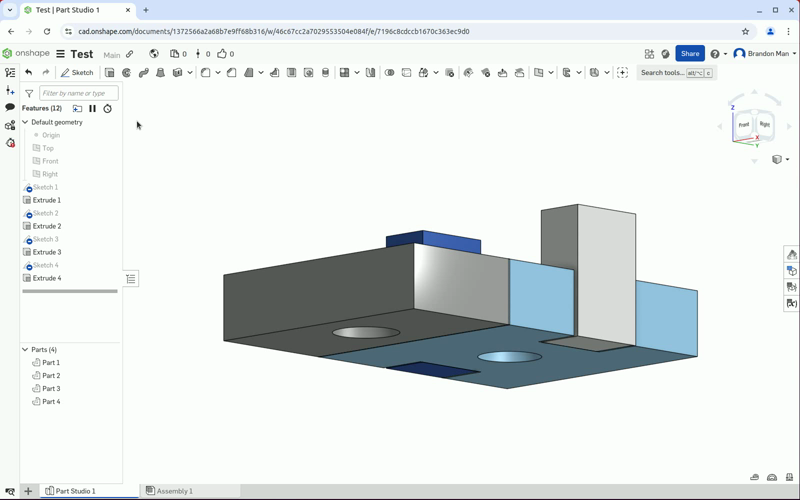
key(down, 3)
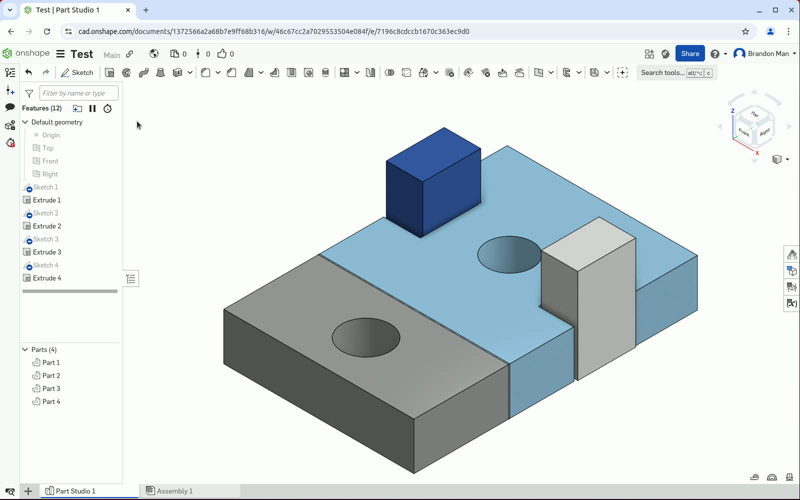
mouse_move(73, 189)
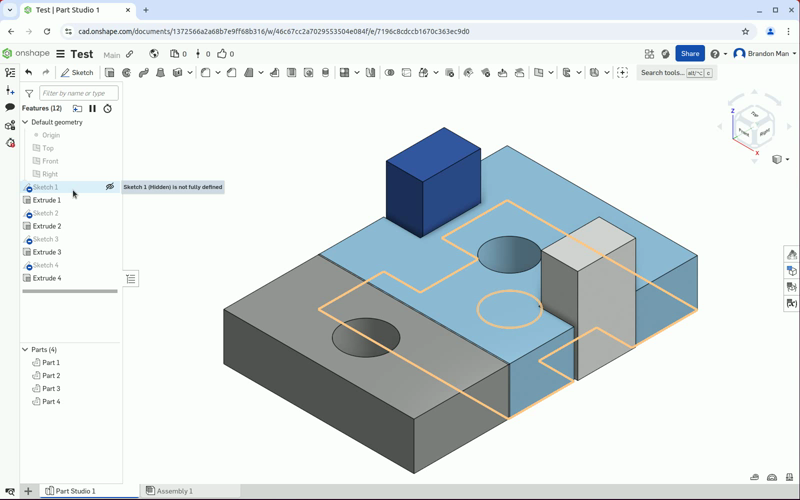
click(73, 189)